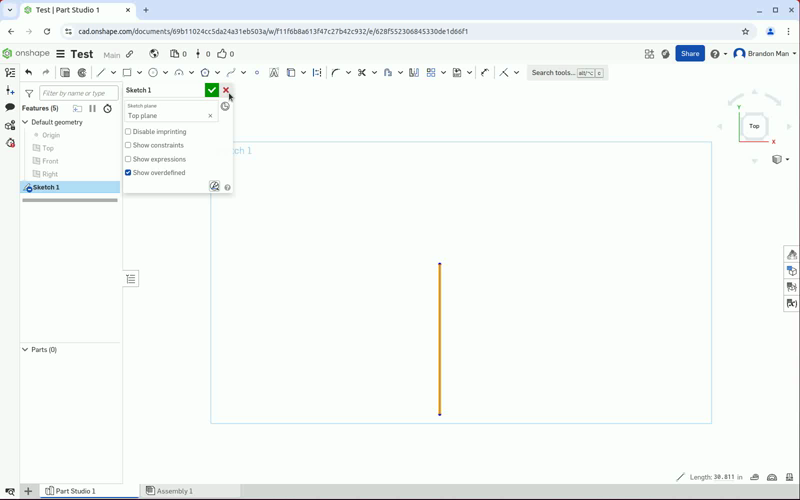
key(shift+h)
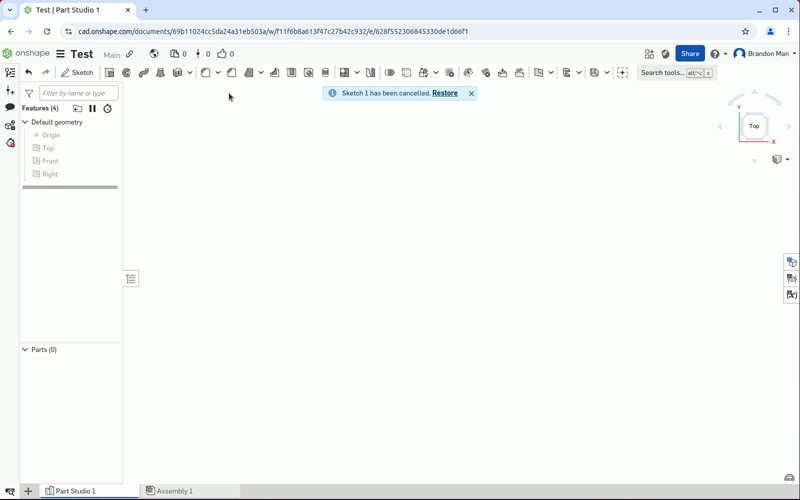
mouse_move(73, 352)
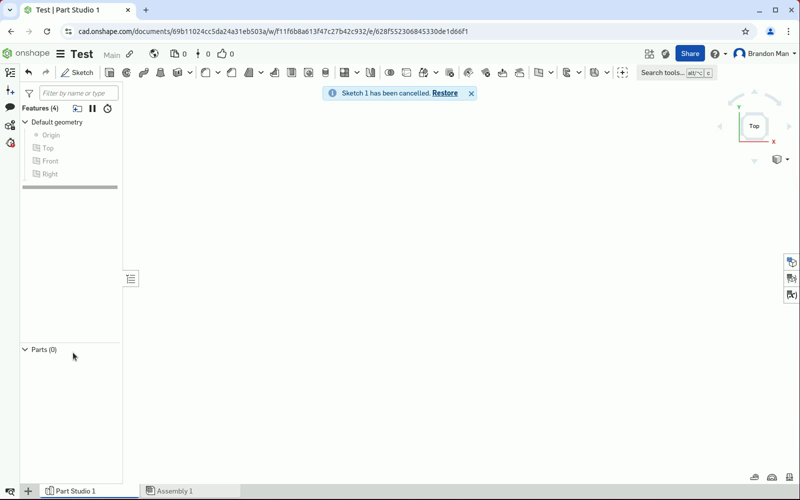
key(y)
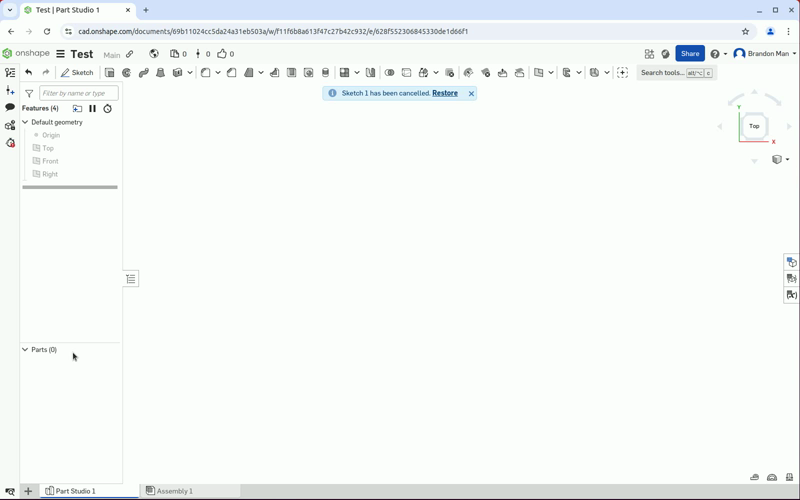
key(shift+p)
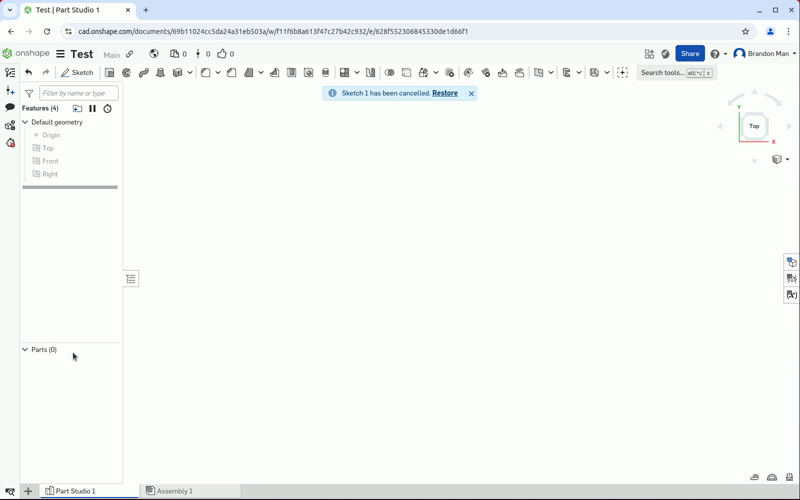
key(space)
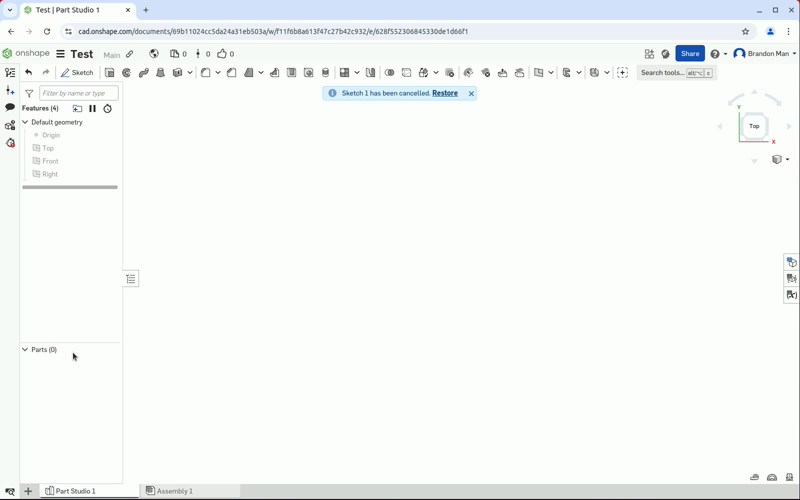
key_down(shift)
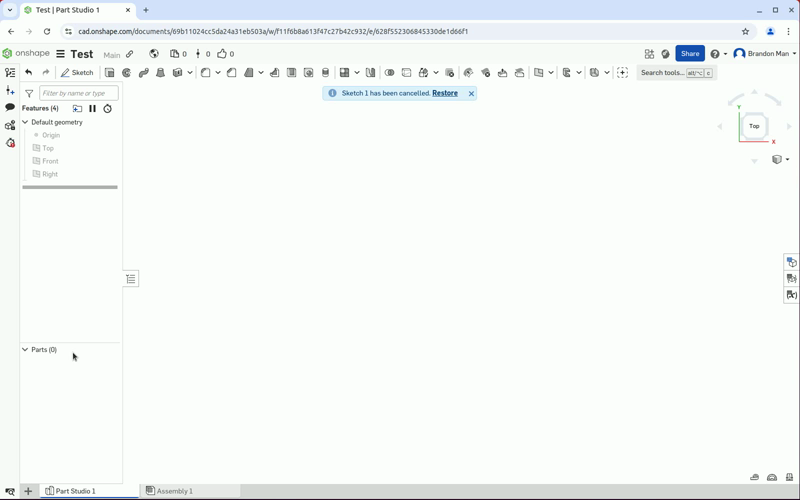
key(up)
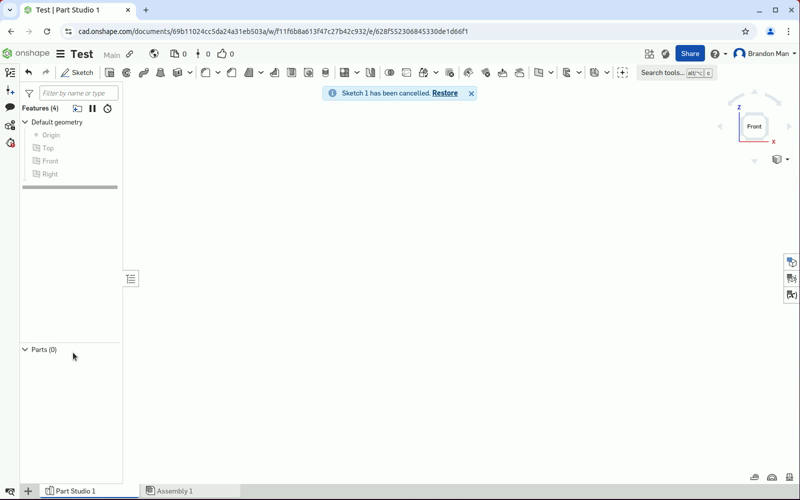
key_up(shift)
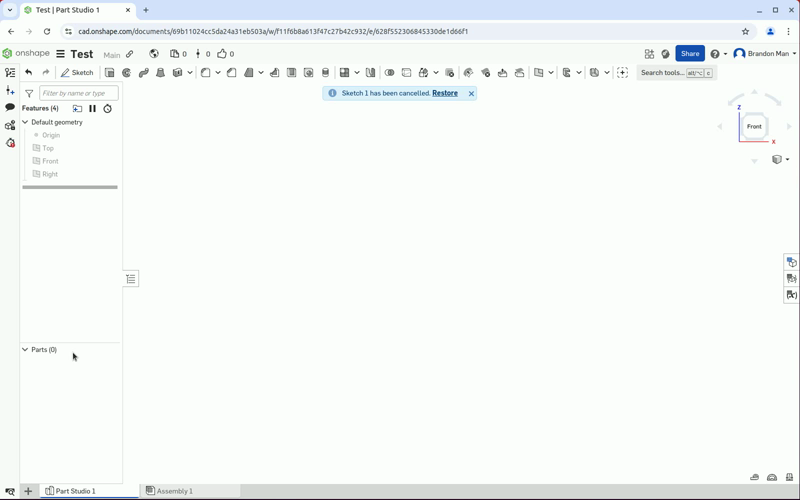
key(space)
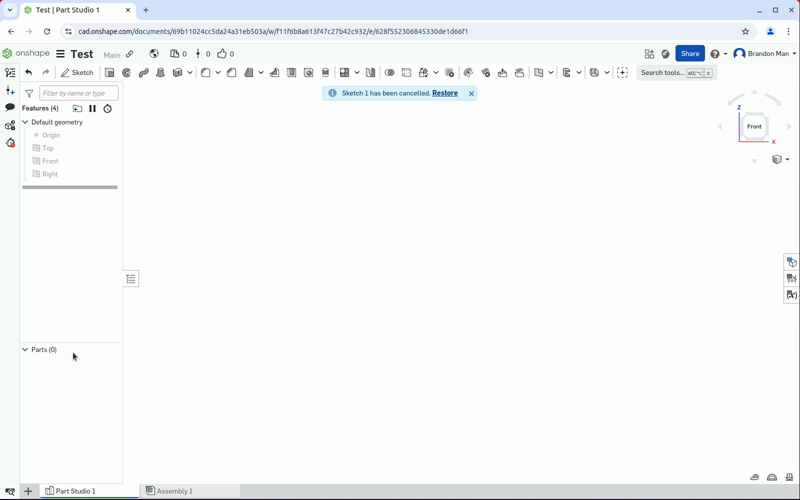
key_down(shift)
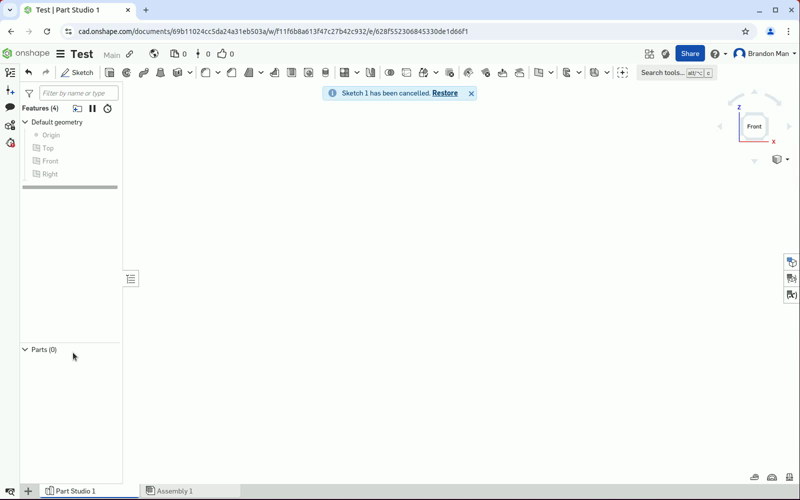
key(left)
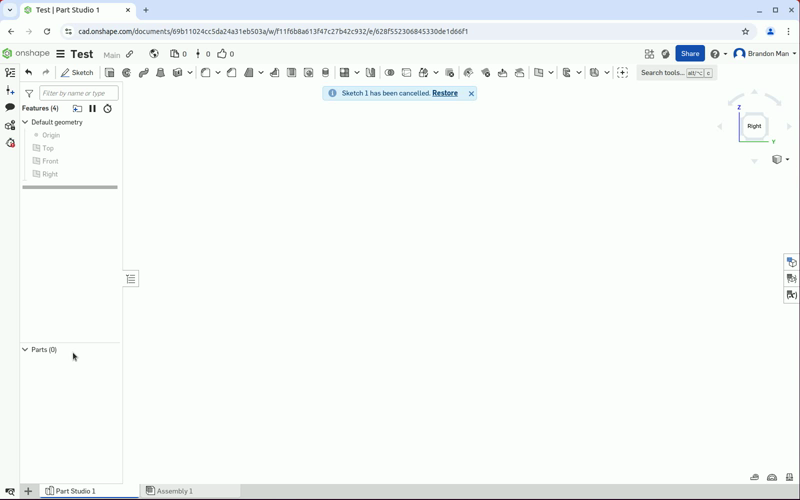
key_up(shift)
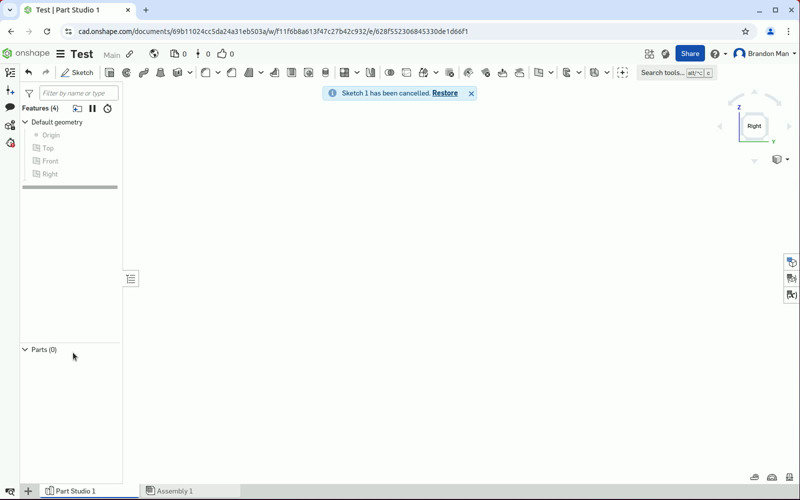
mouse_move(73, 352)
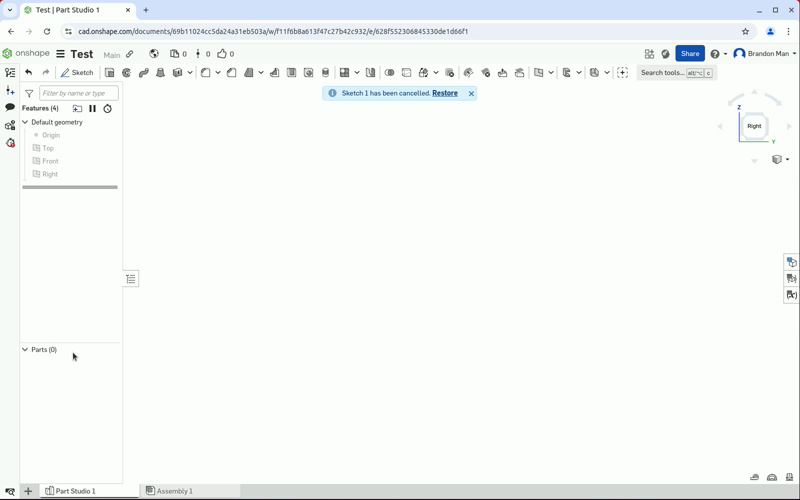
key(shift+y)
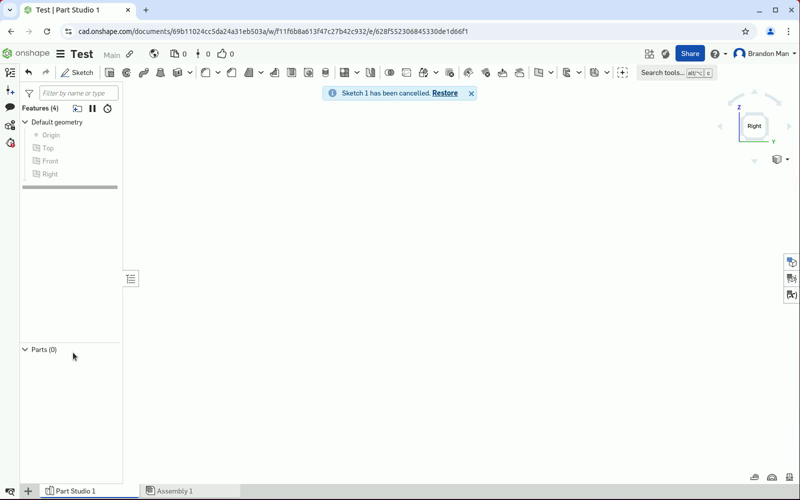
key(shift+s)
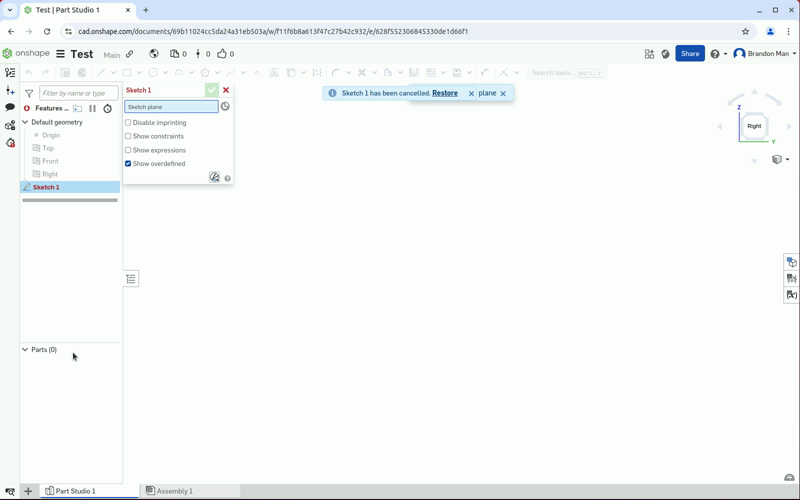
mouse_move(73, 176)
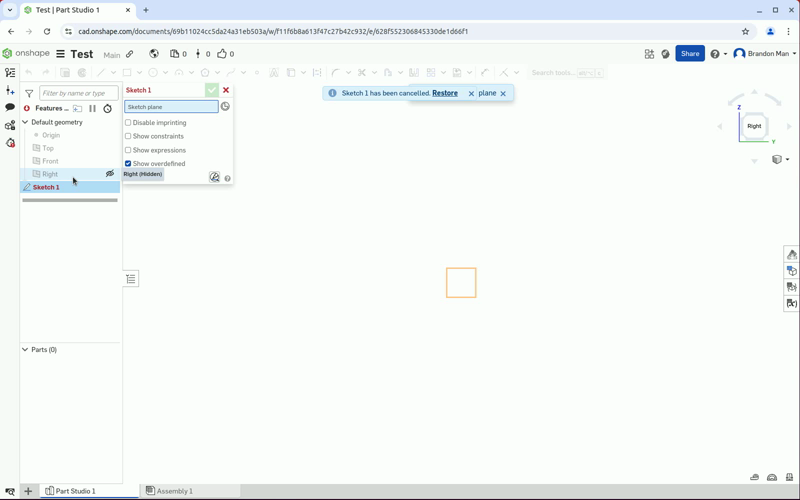
click(73, 176)
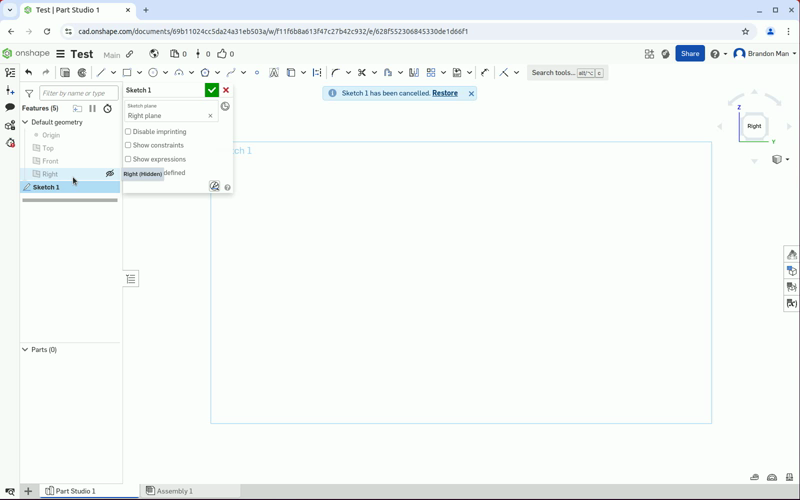
mouse_move(73, 352)
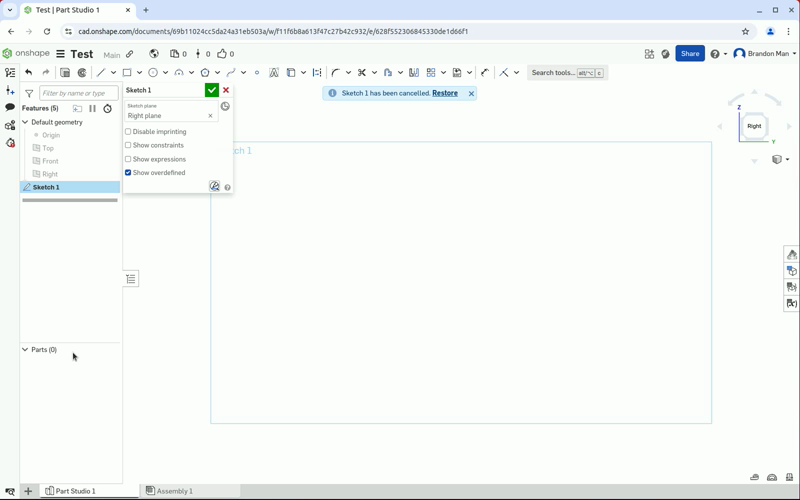
key(y)
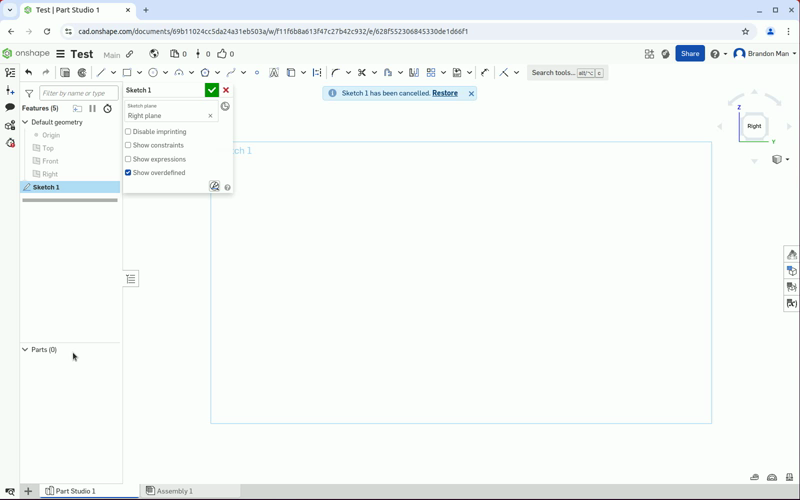
key(l)
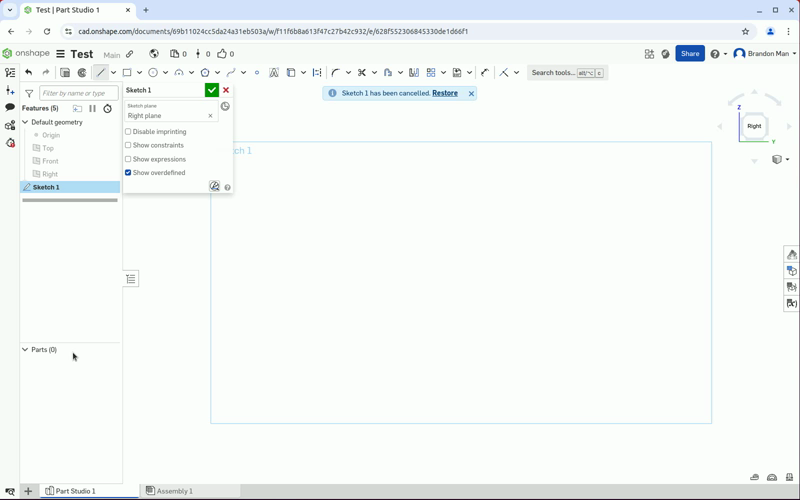
key_down(shift)
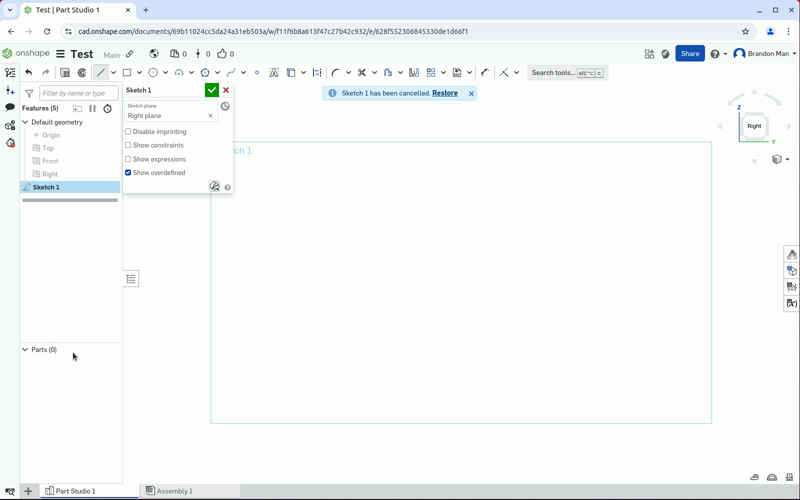
mouse_move(348, 288)
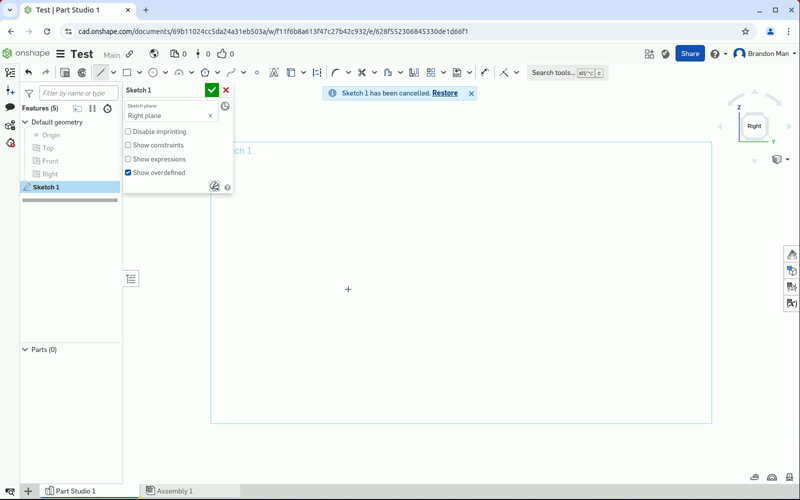
click(348, 288)
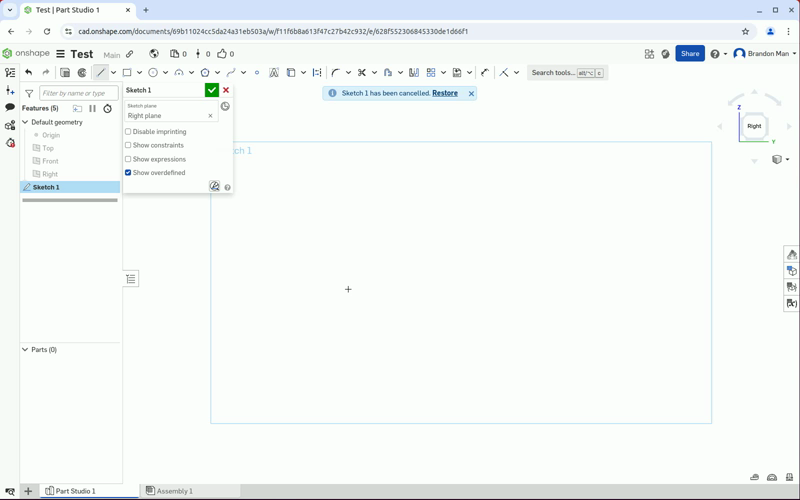
key_up(shift)
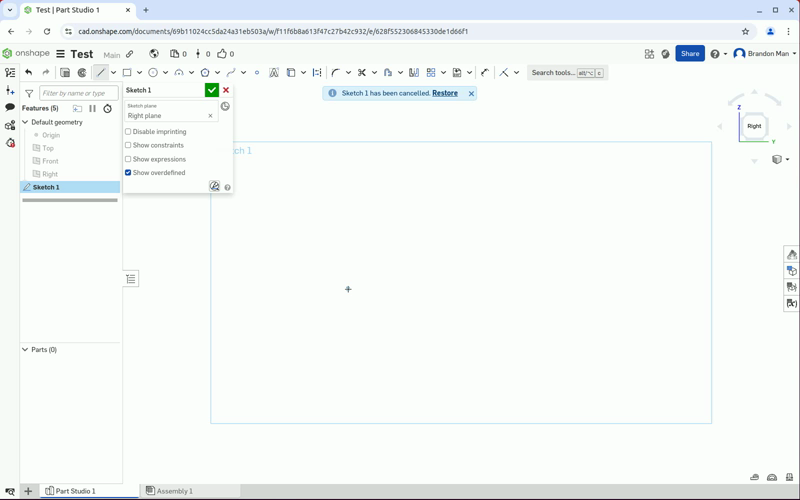
key_down(shift)
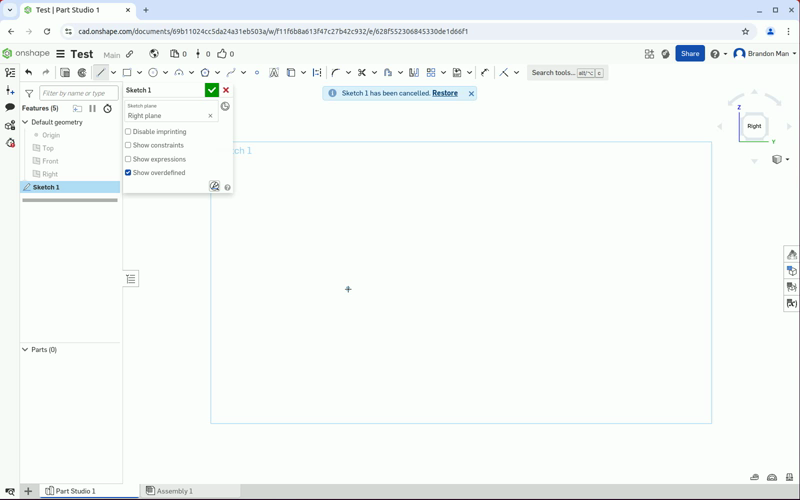
mouse_move(507, 288)
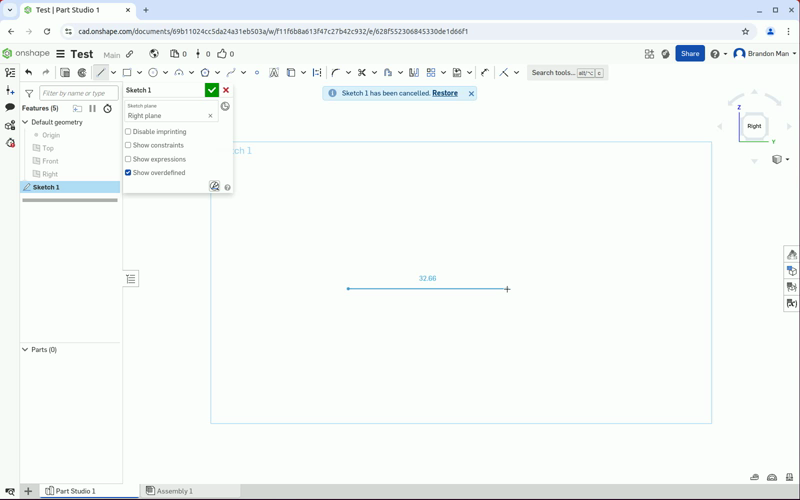
click(507, 288)
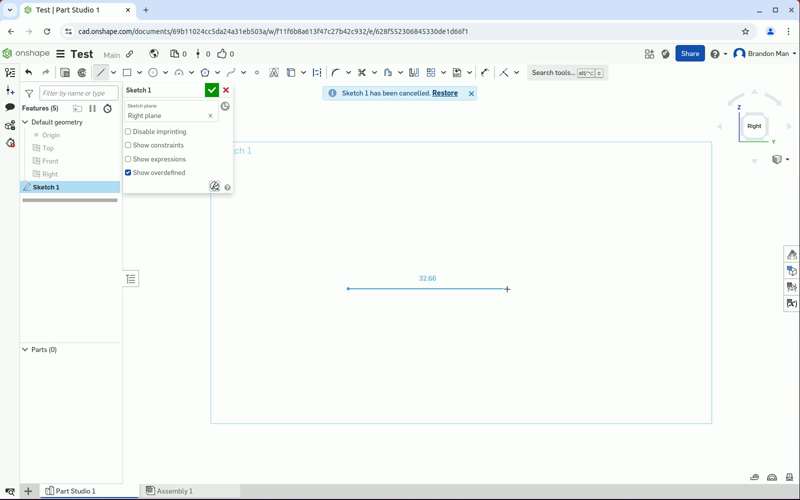
key_up(shift)
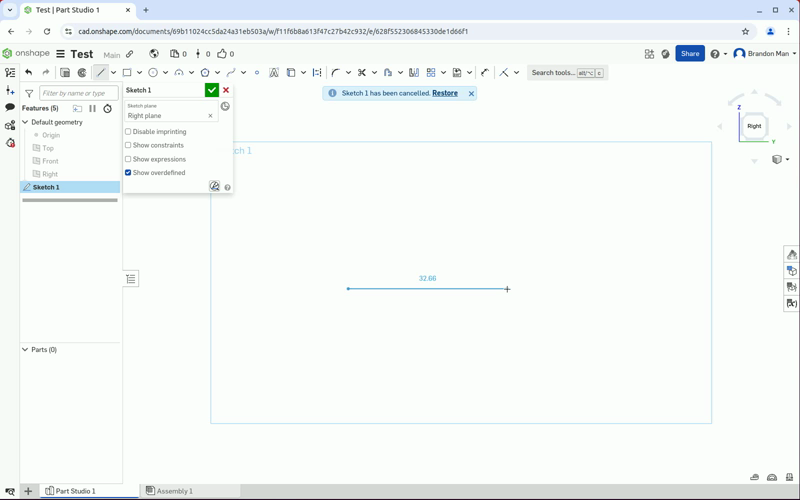
key(esc)
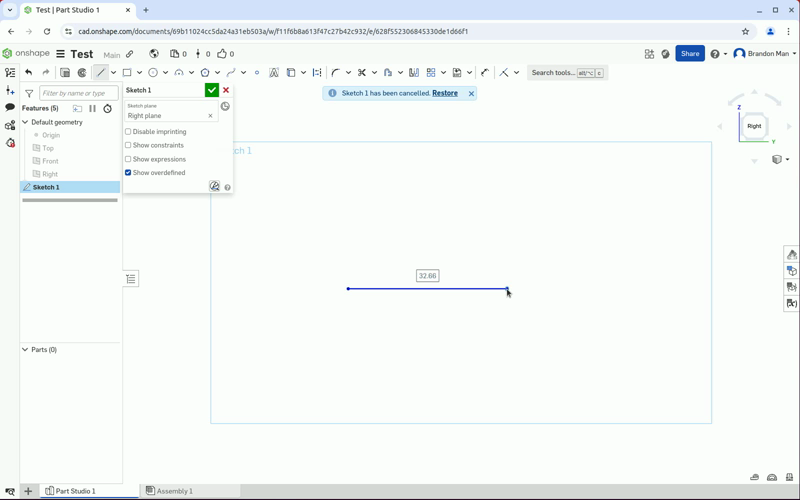
key(a)
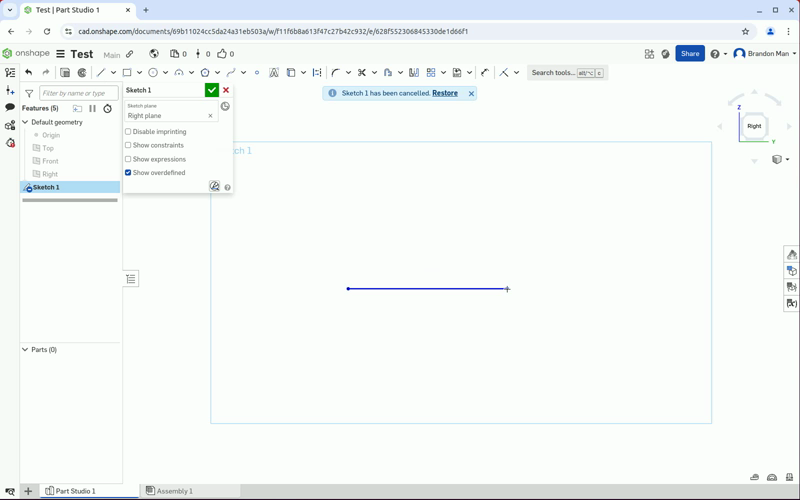
mouse_move(507, 288)
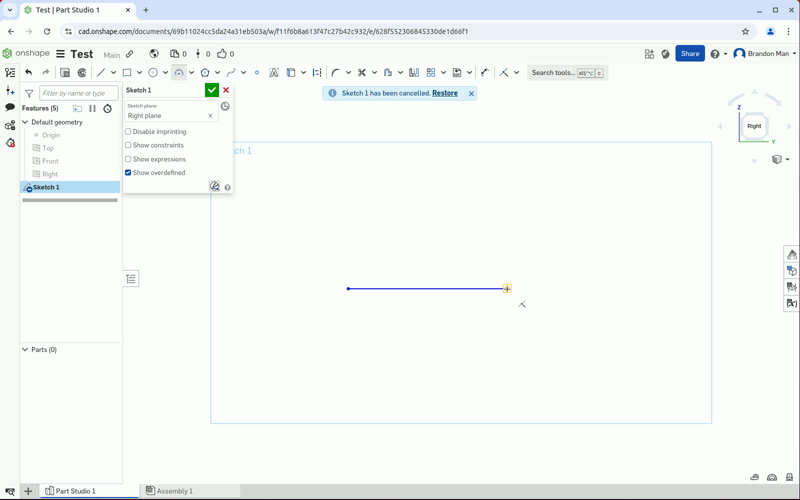
click(507, 288)
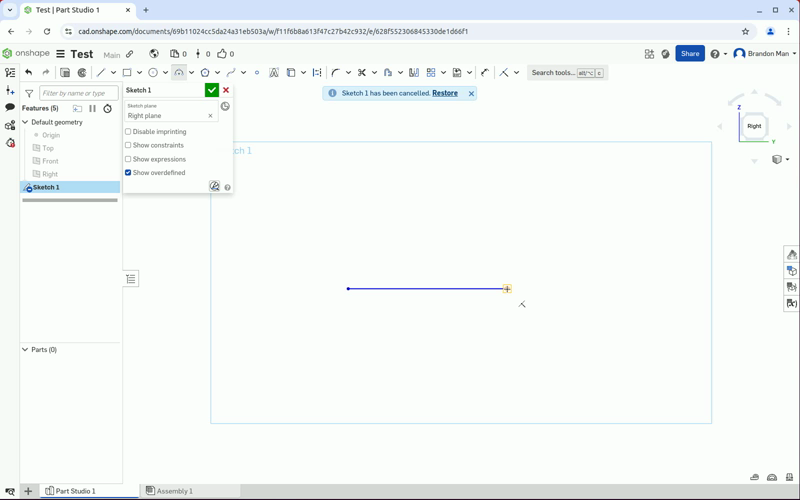
key_down(shift)
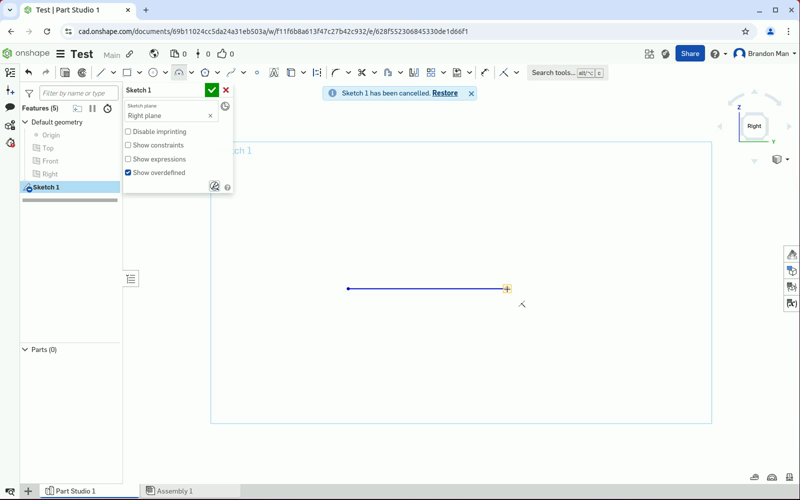
mouse_move(475, 257)
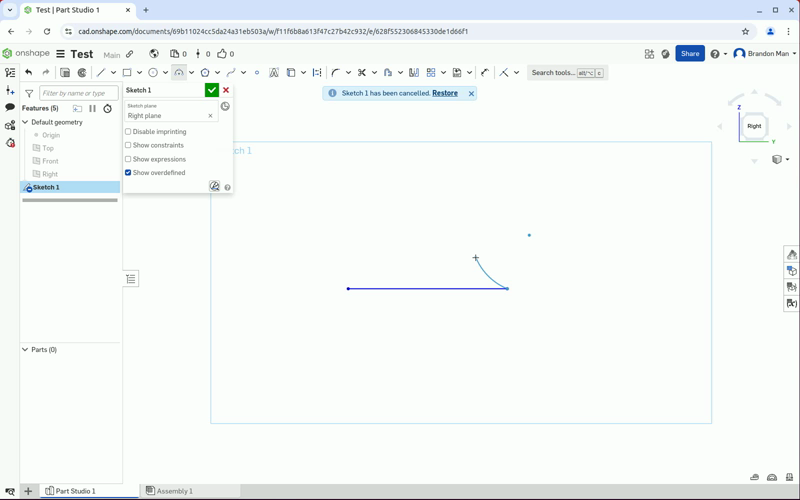
click(475, 257)
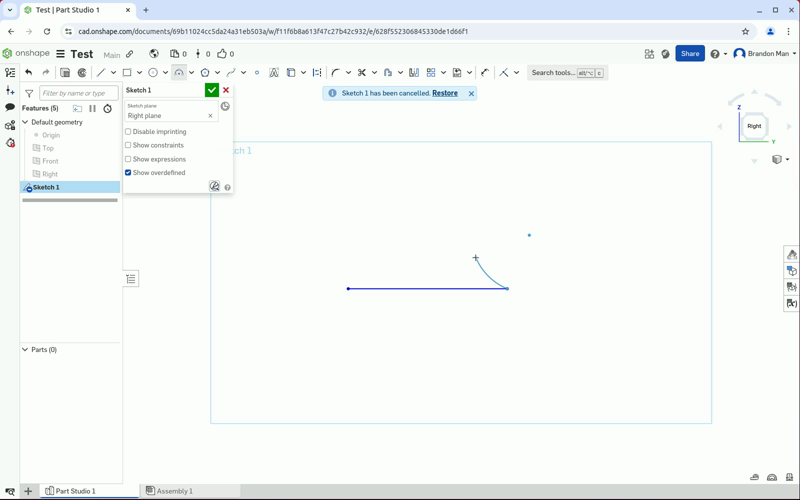
mouse_move(484, 279)
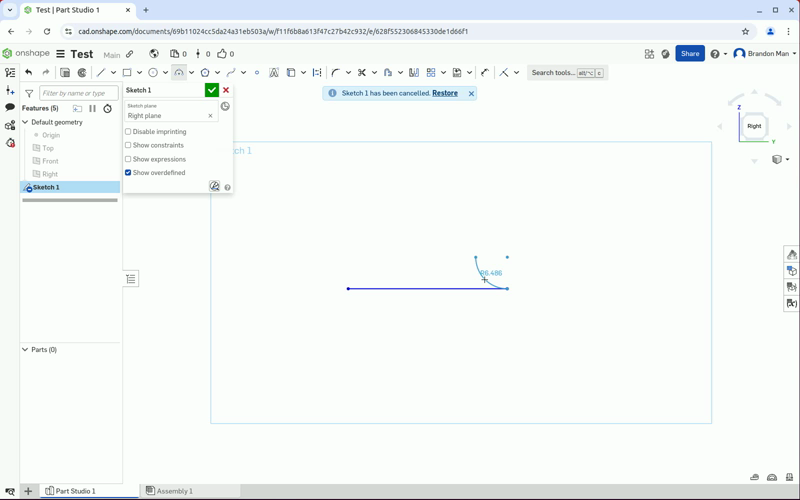
click(484, 279)
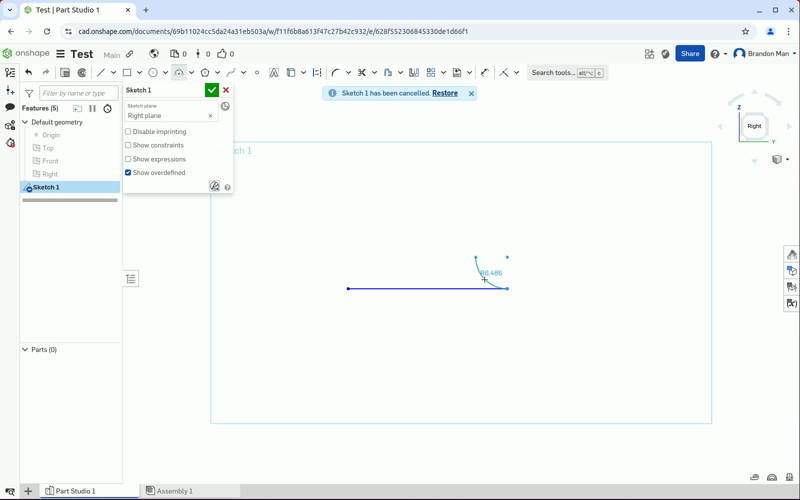
key_up(shift)
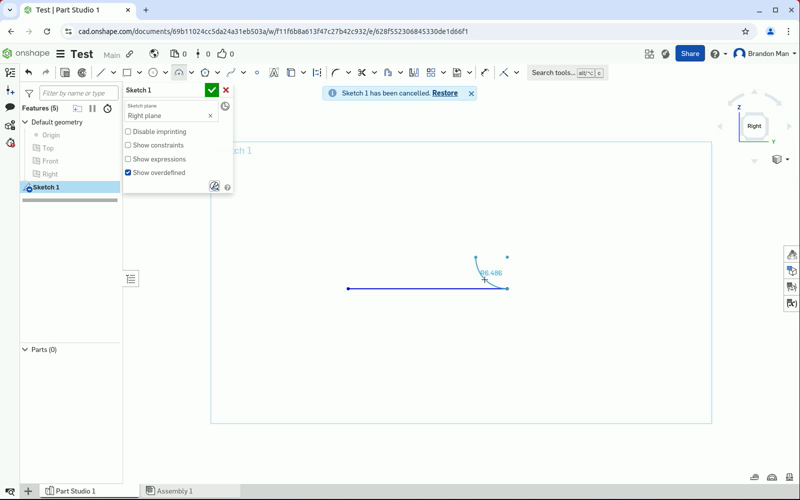
key(esc)
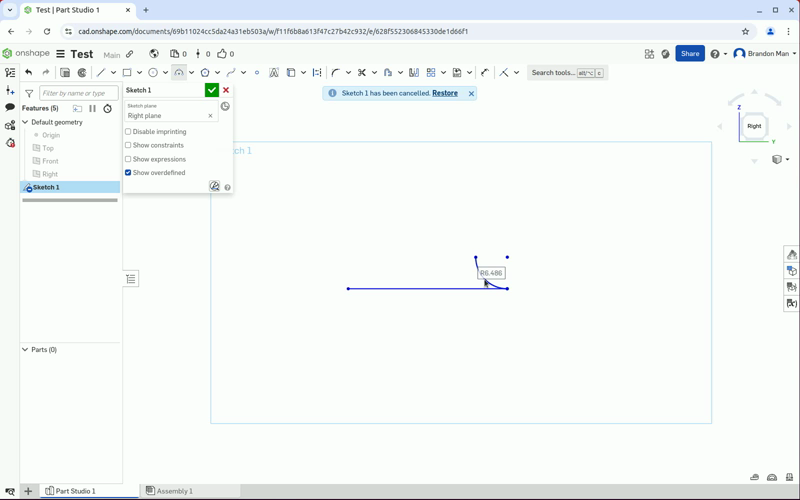
key(l)
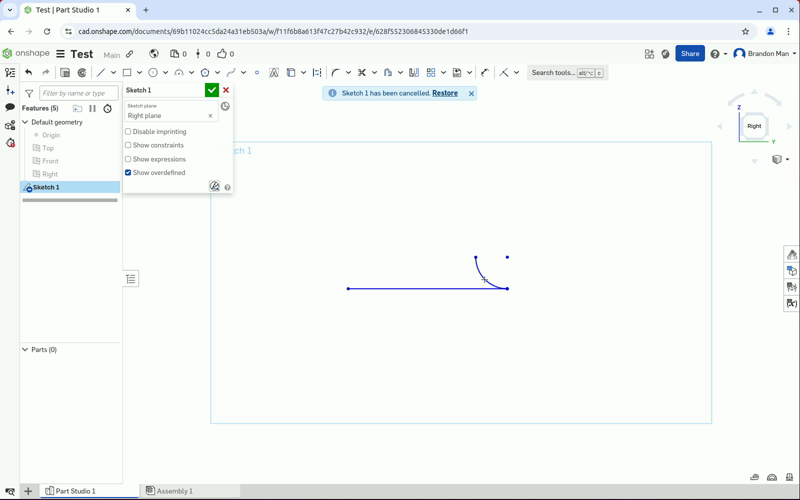
mouse_move(475, 257)
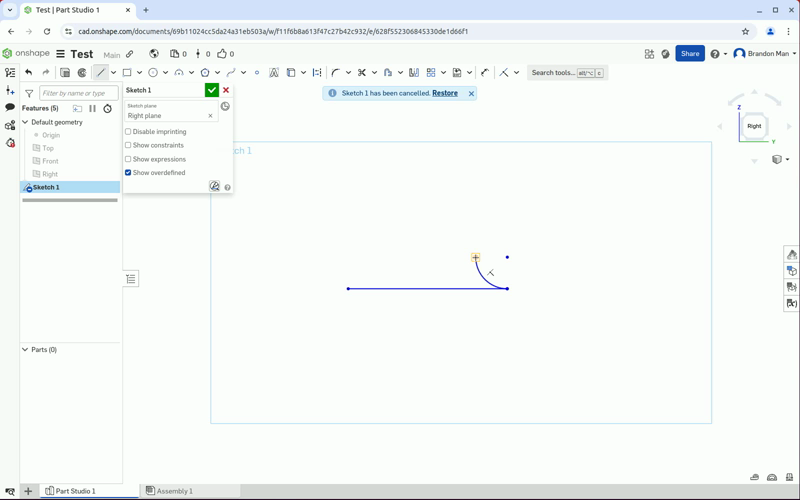
click(475, 257)
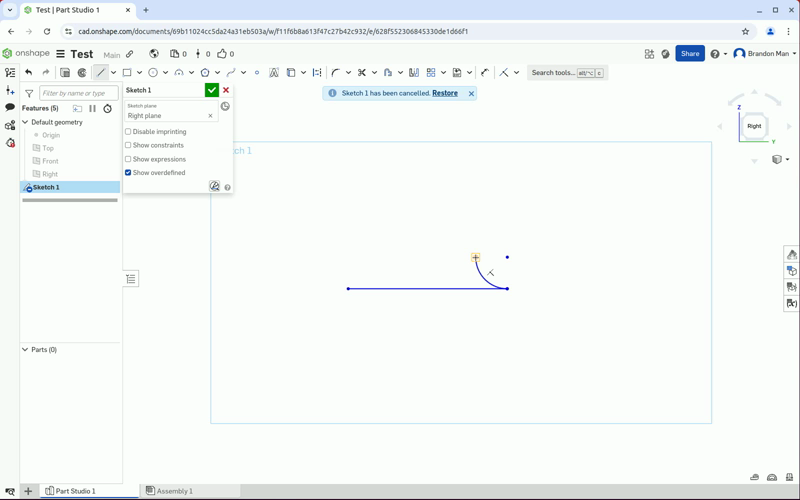
key_down(shift)
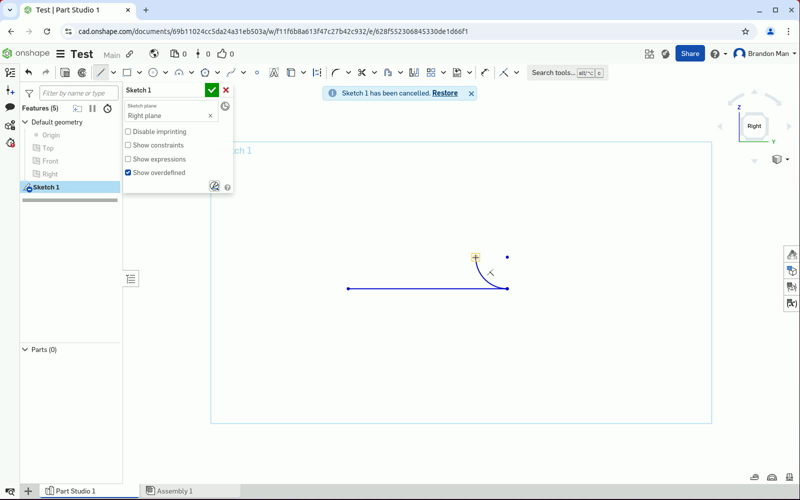
mouse_move(365, 257)
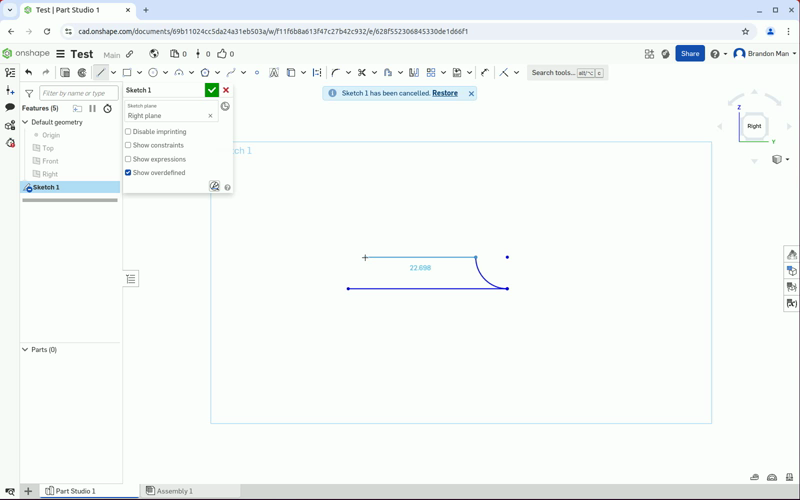
click(365, 257)
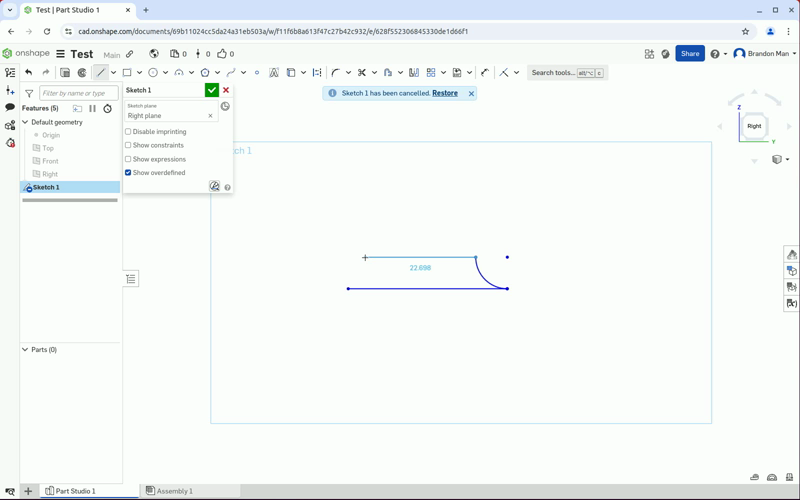
key_up(shift)
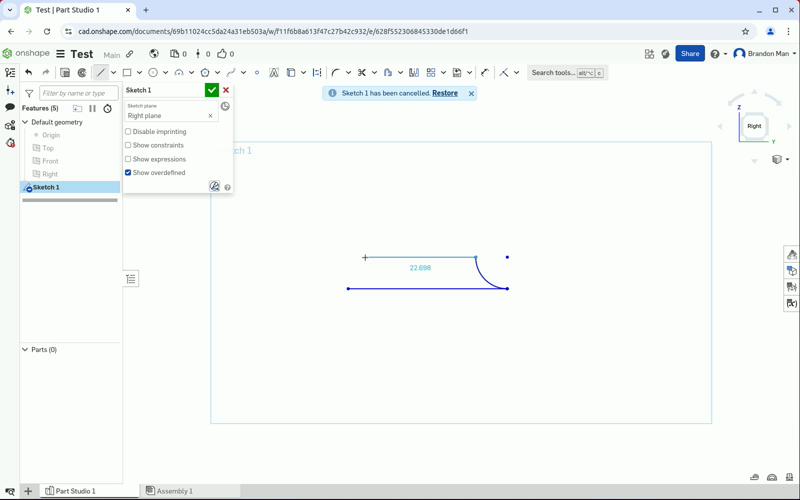
mouse_move(395, 257)
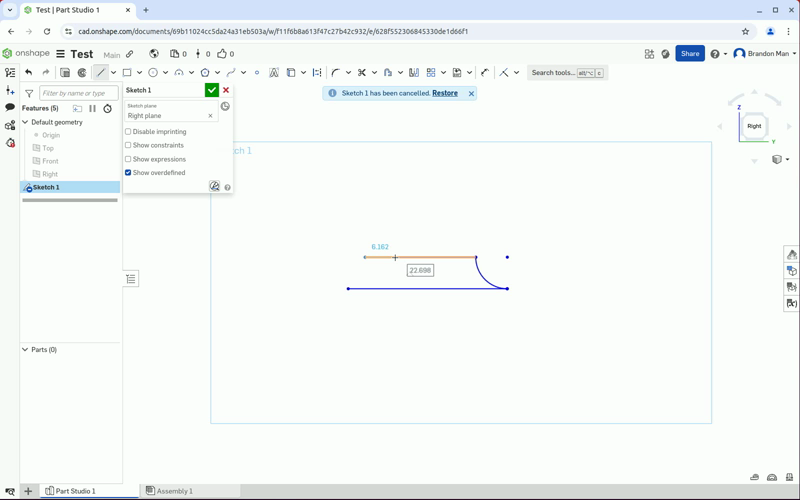
key_down(shift)
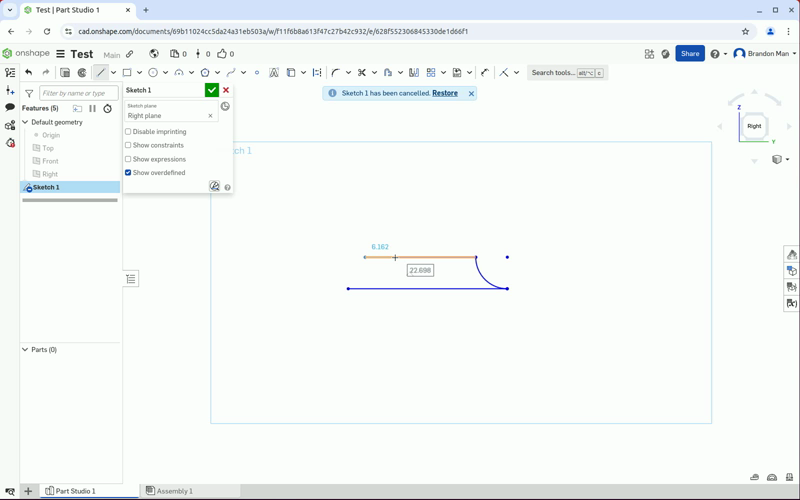
mouse_move(348, 288)
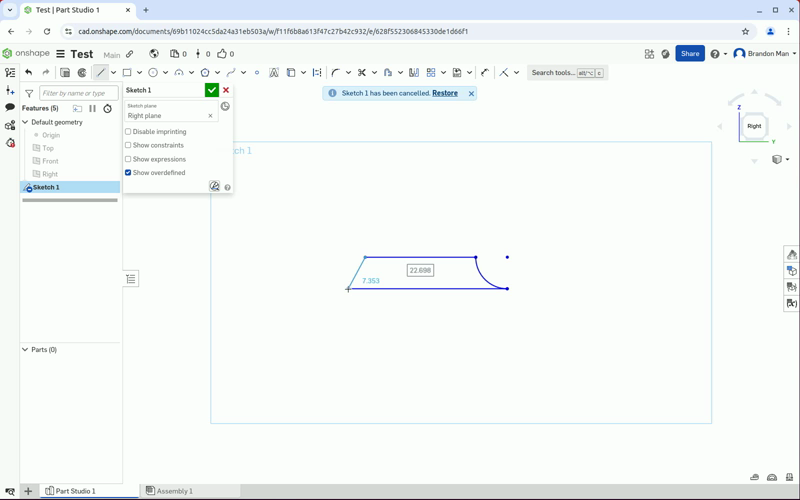
key_up(shift)
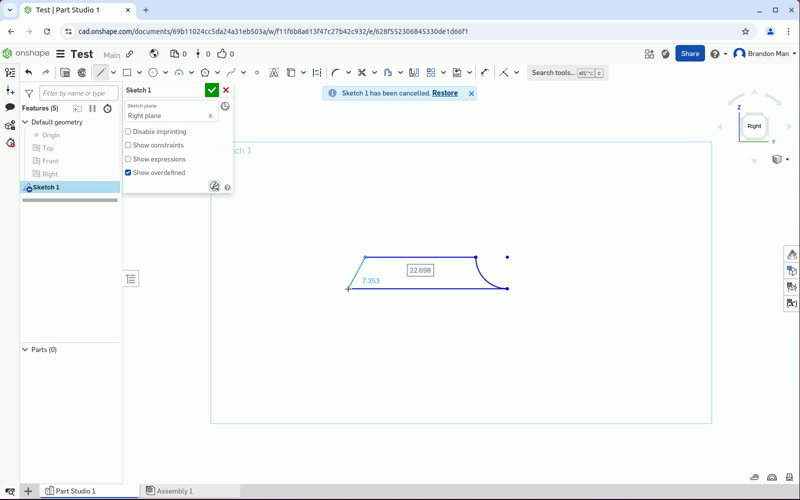
click(348, 288)
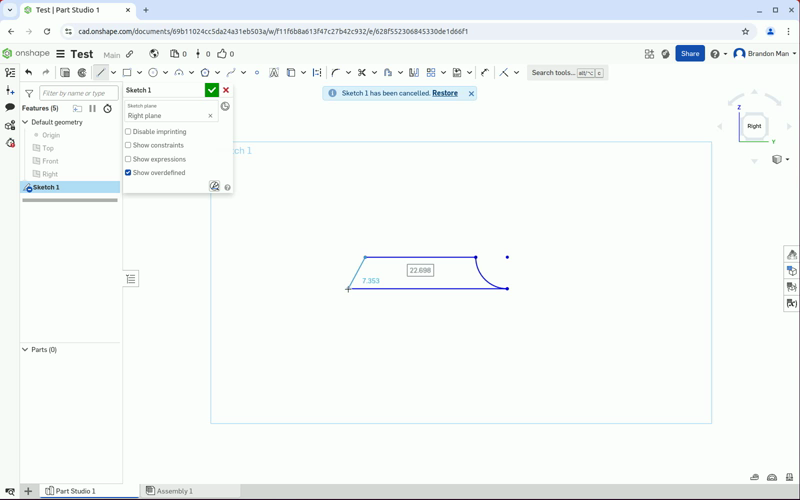
key(esc)
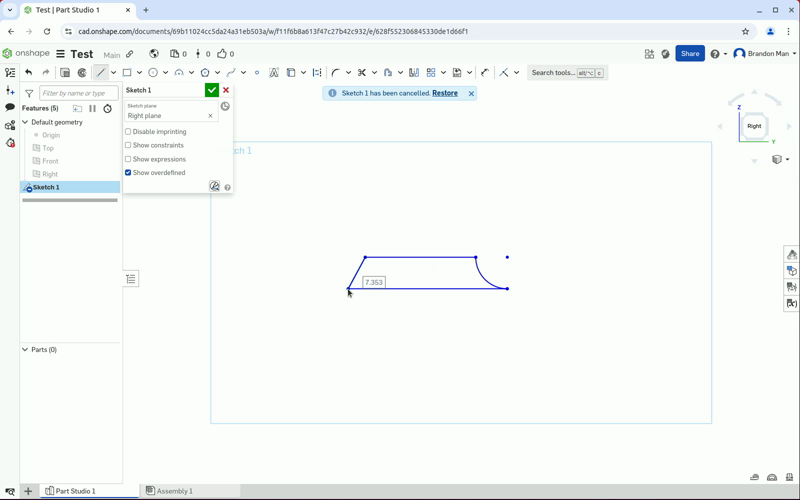
mouse_move(406, 262)
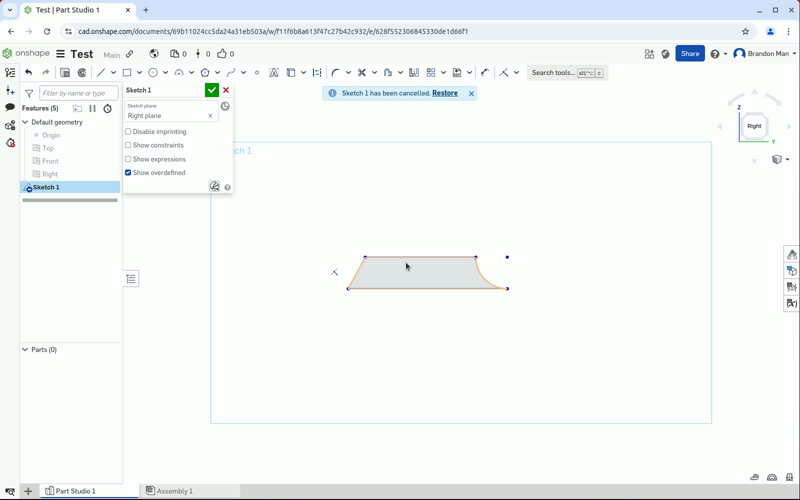
click(406, 262)
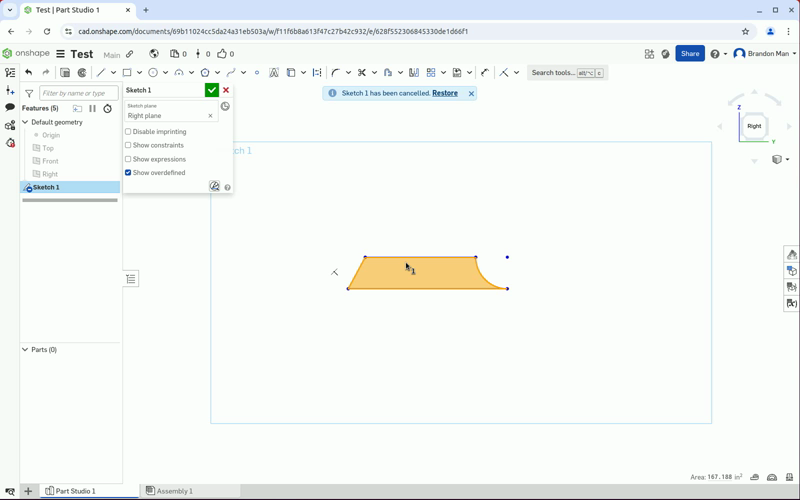
mouse_move(73, 352)
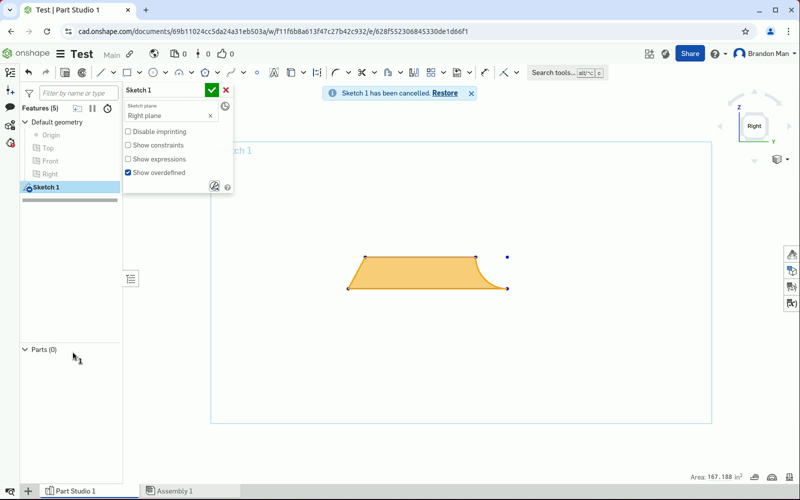
key(shift+y)
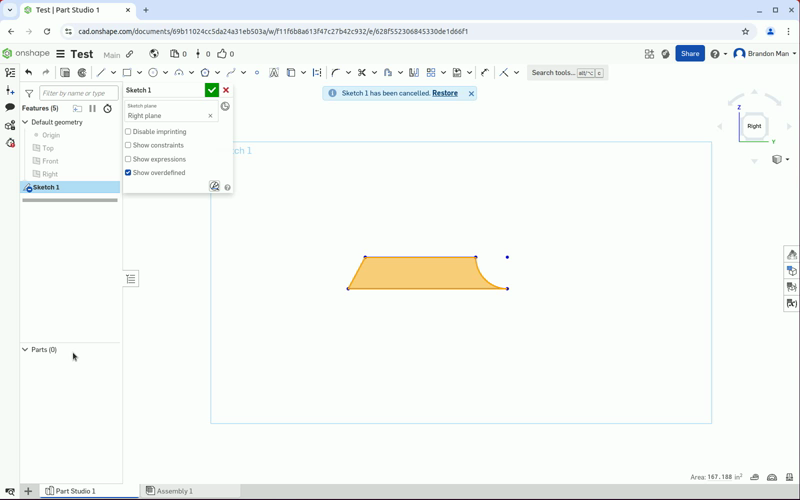
key(shift+e)
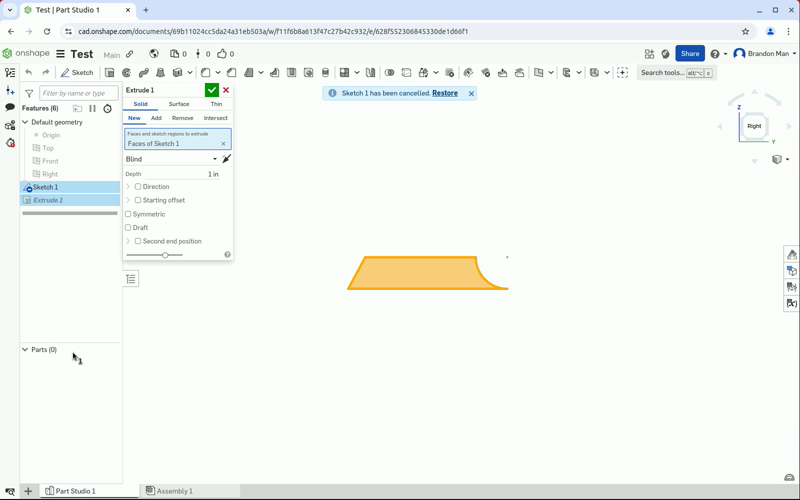
mouse_move(143, 106)
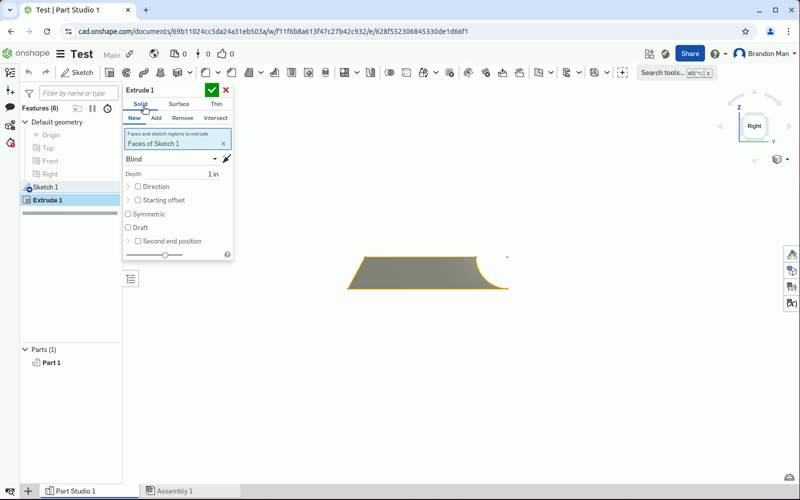
click(143, 106)
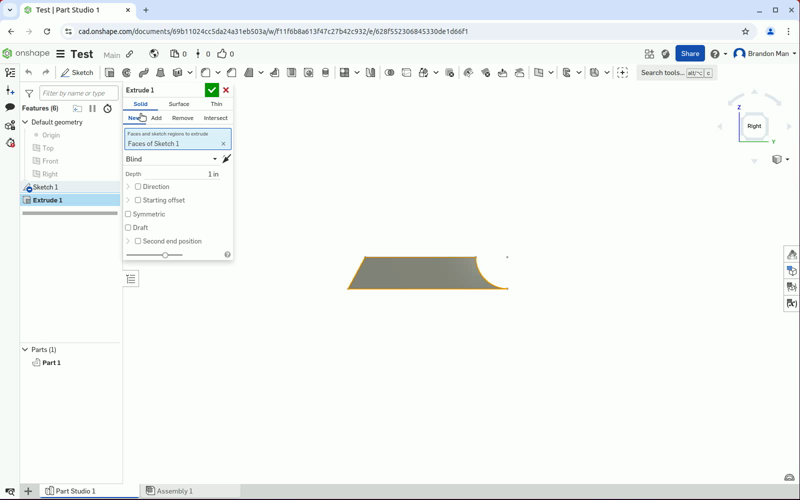
mouse_move(137, 120)
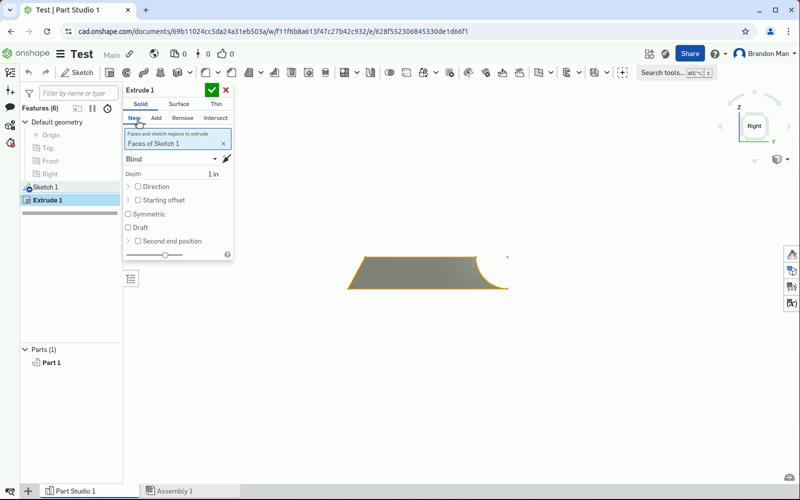
click(137, 120)
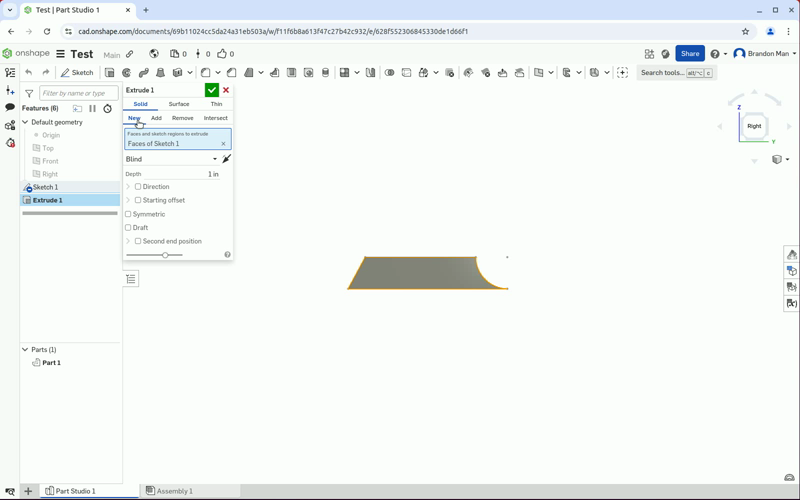
key(tab, 4)
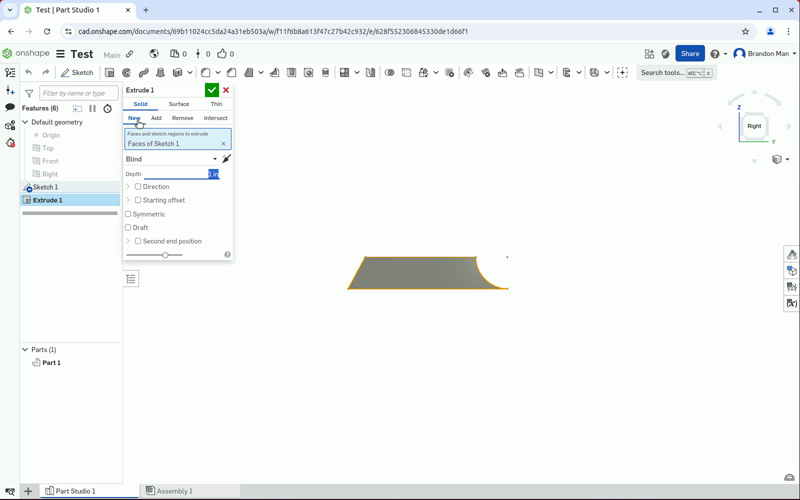
text(-3.851)
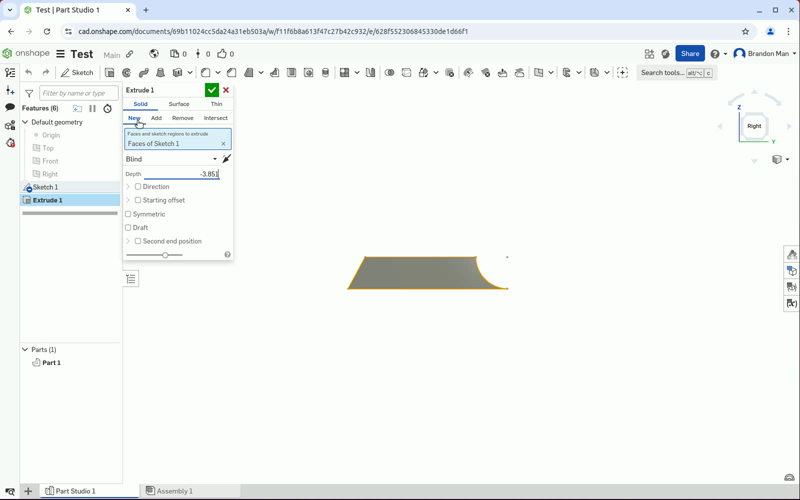
key(enter)
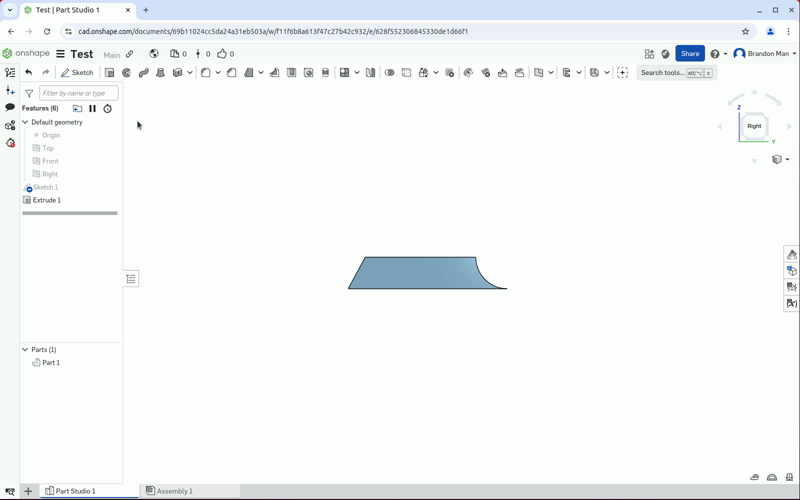
key(shift+h)
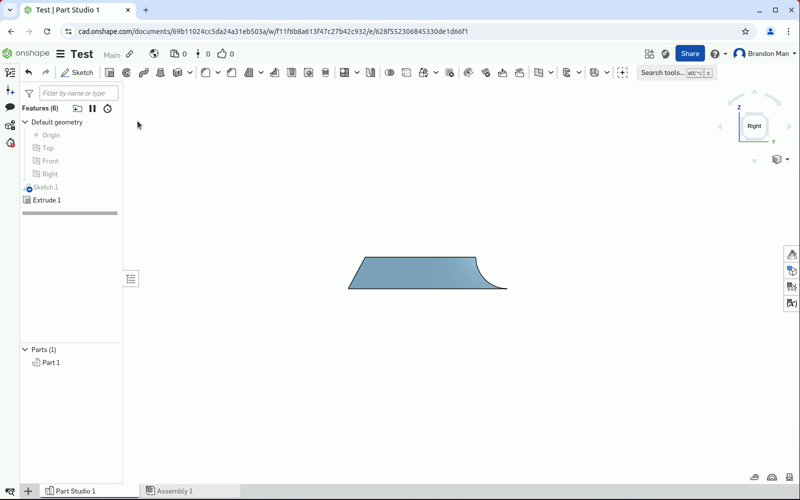
key(shift+h)
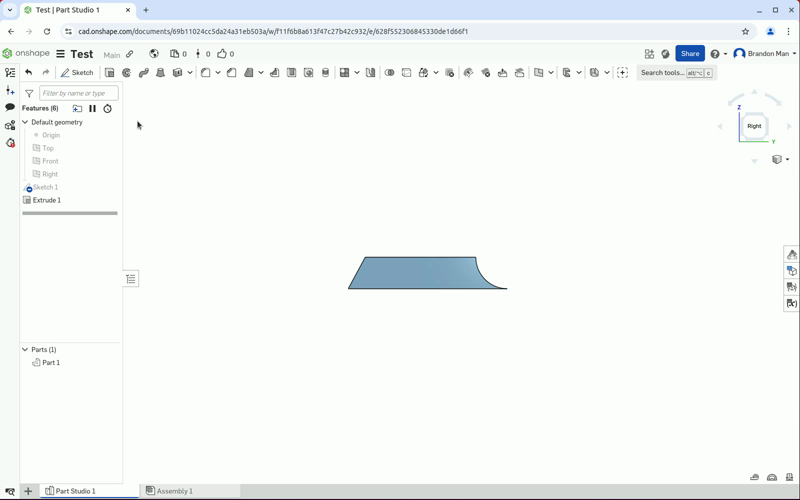
mouse_move(73, 189)
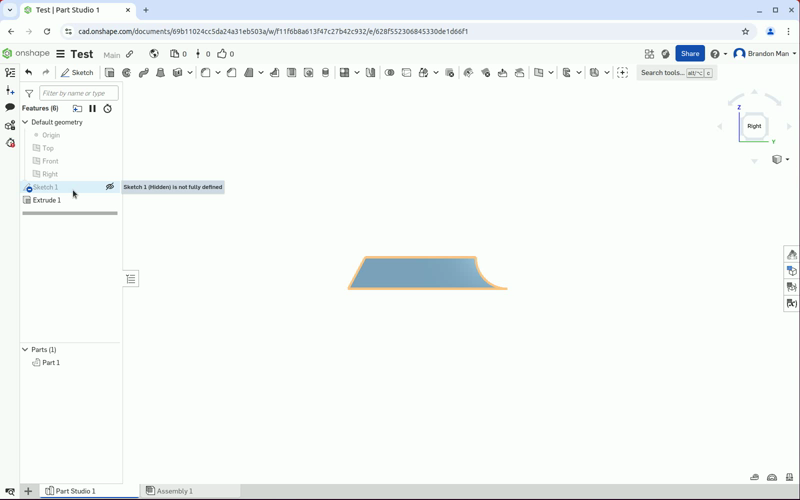
click(73, 189)
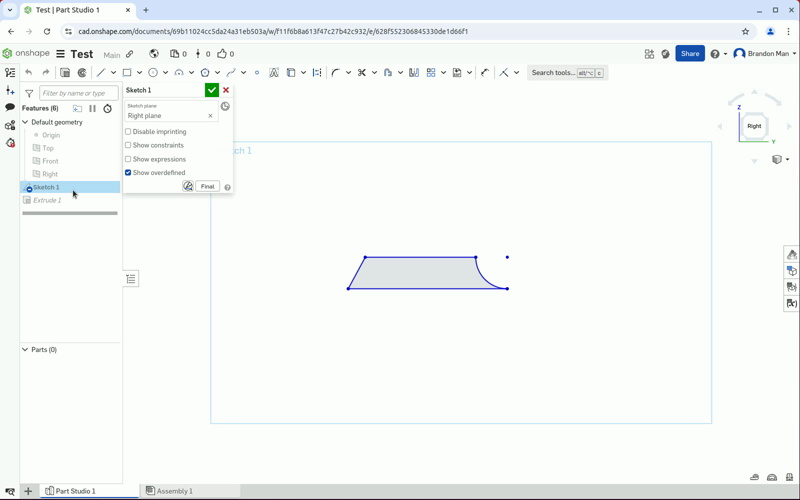
mouse_move(229, 92)
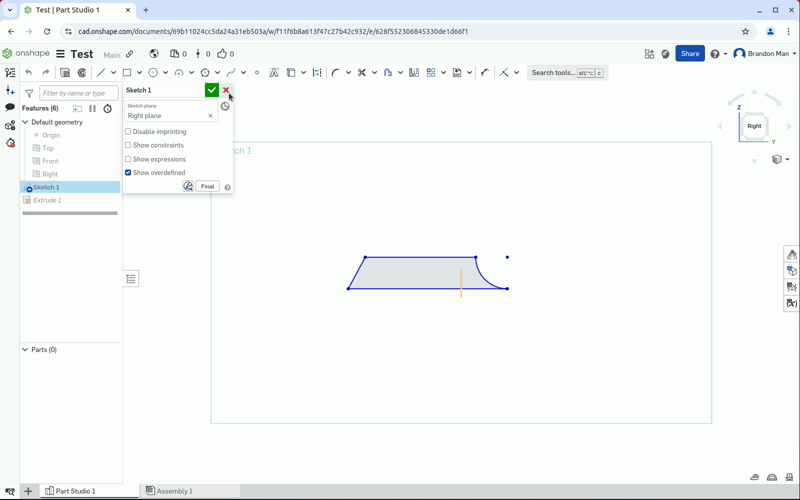
click(229, 92)
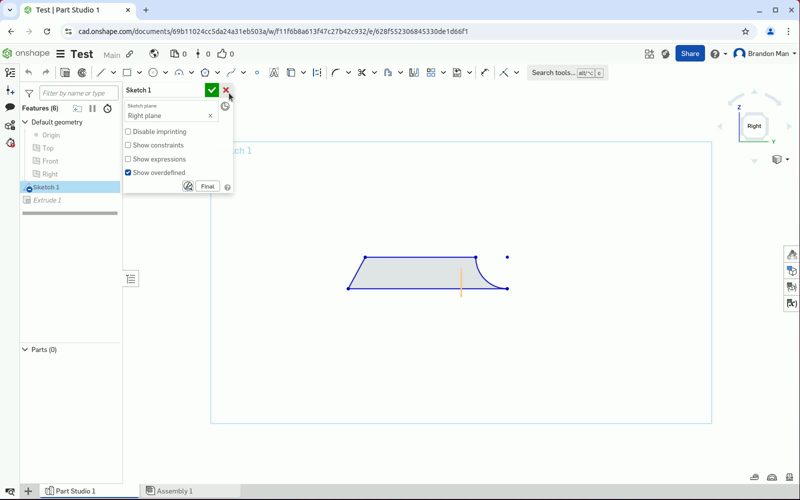
key(shift+s)
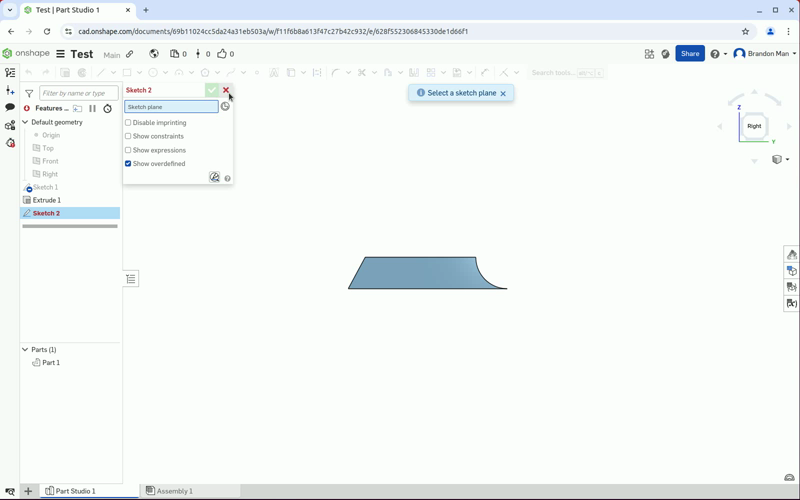
mouse_move(73, 176)
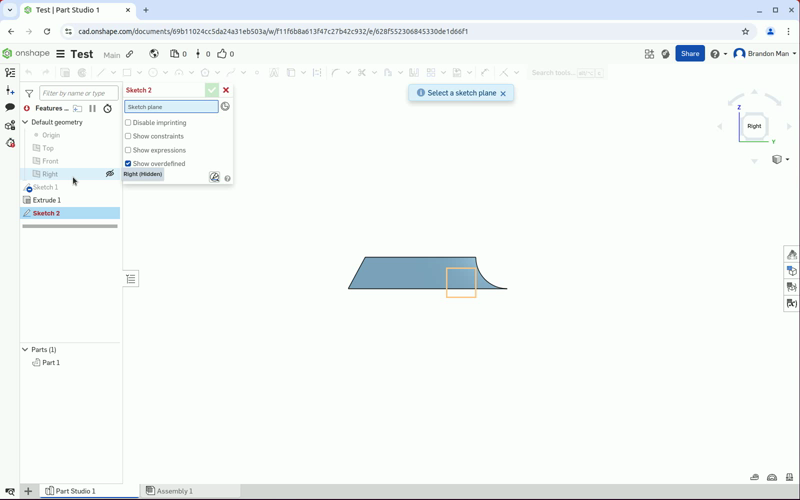
click(73, 176)
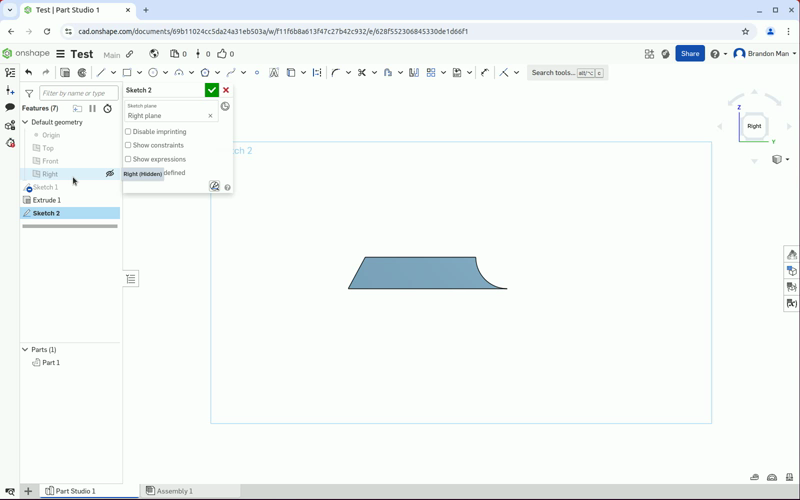
mouse_move(73, 352)
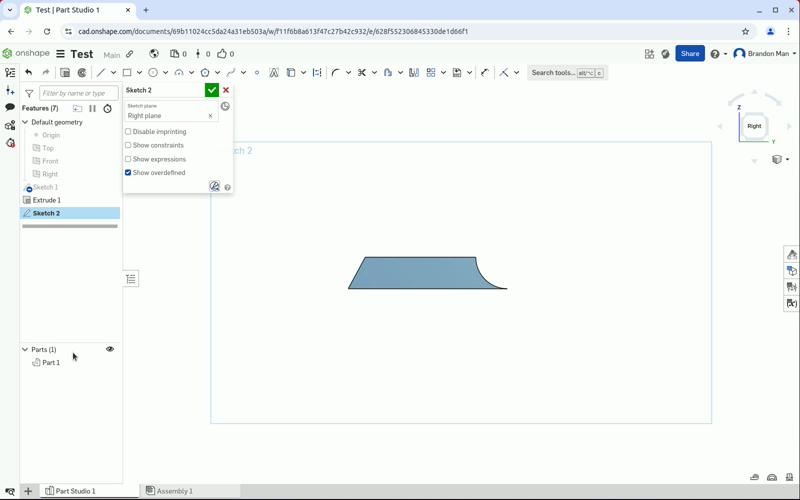
key(y)
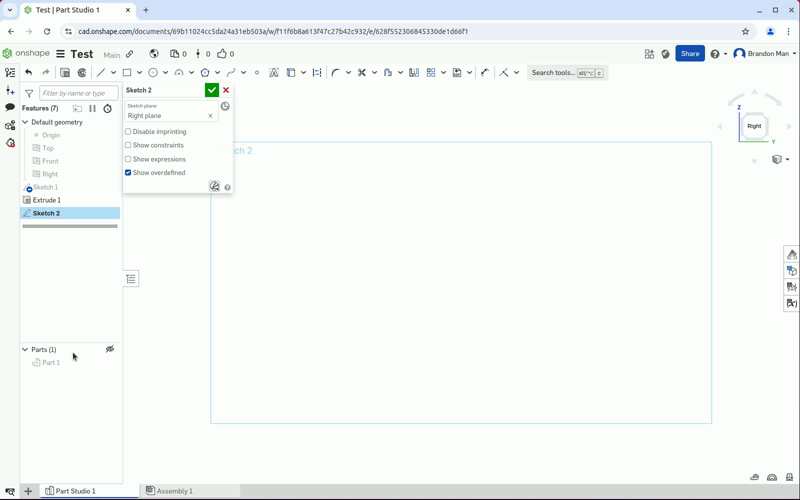
key(l)
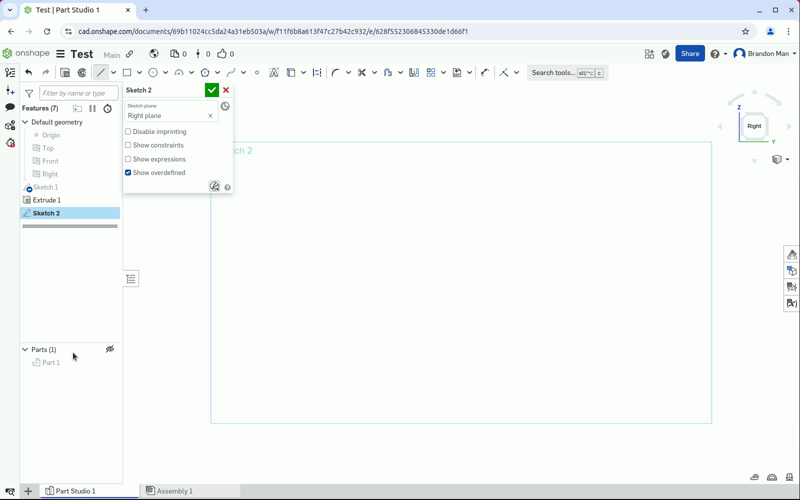
key_down(shift)
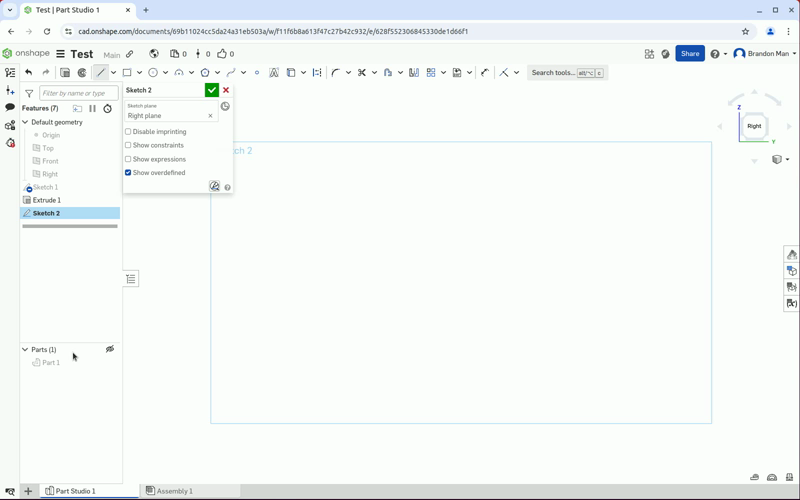
mouse_move(364, 257)
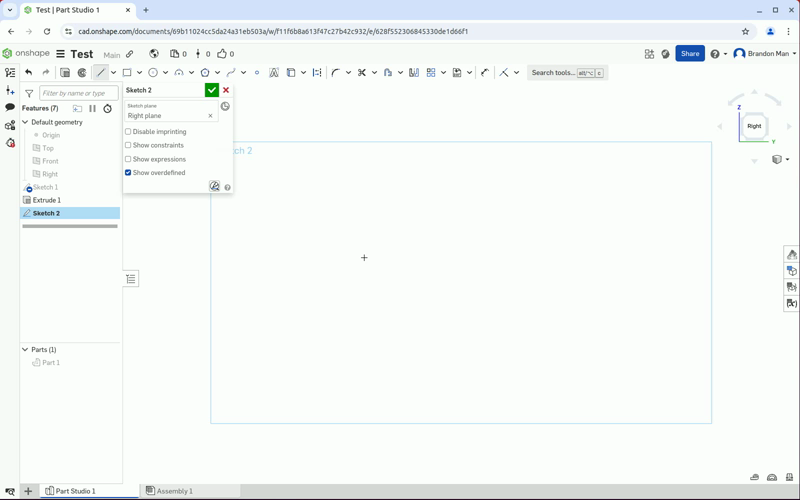
click(364, 257)
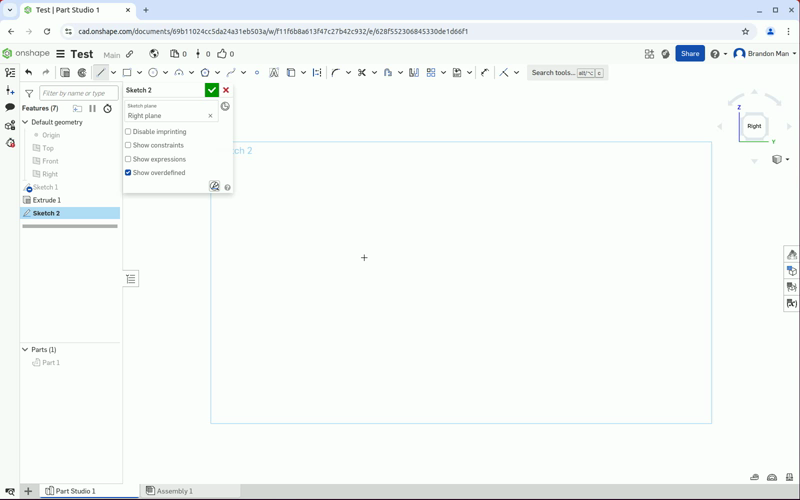
key_up(shift)
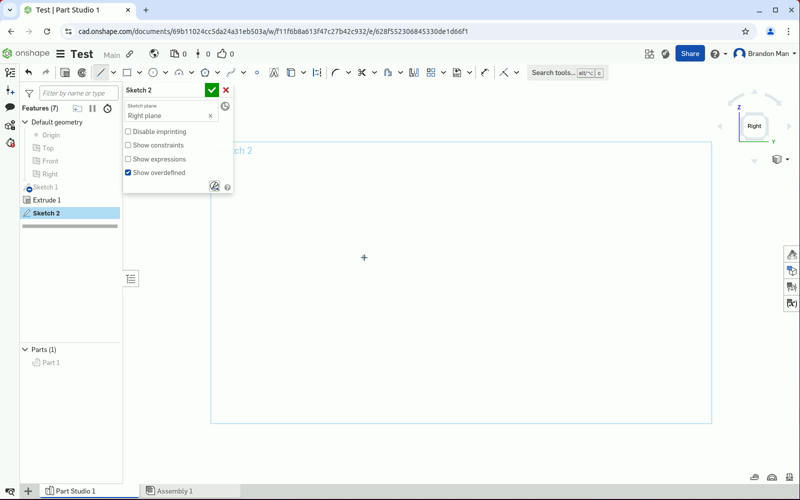
key_down(shift)
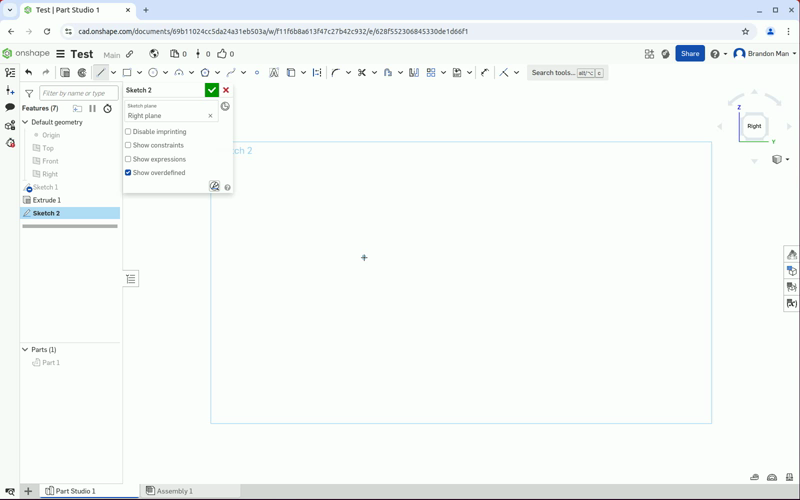
mouse_move(475, 257)
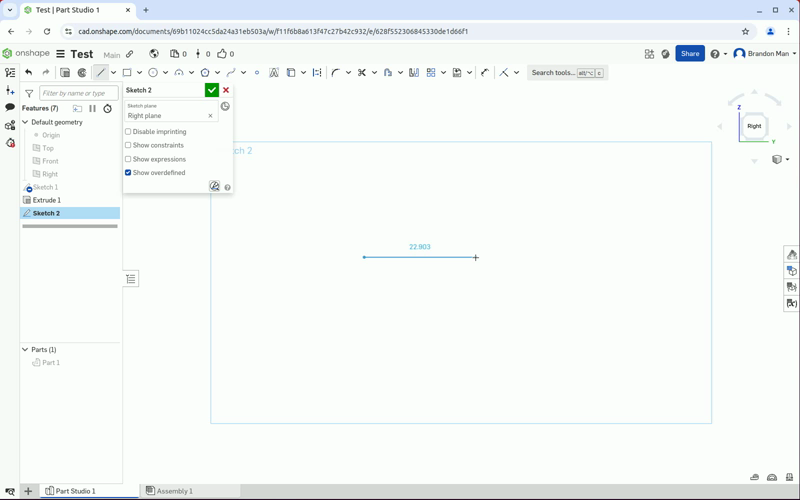
click(475, 257)
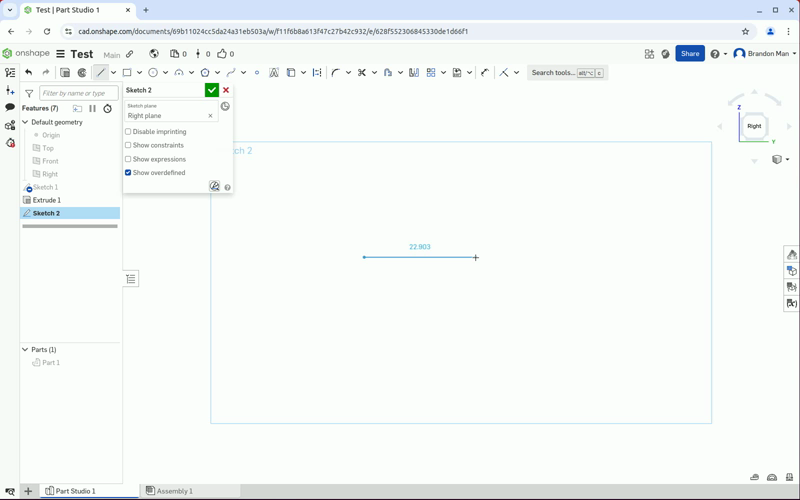
key_up(shift)
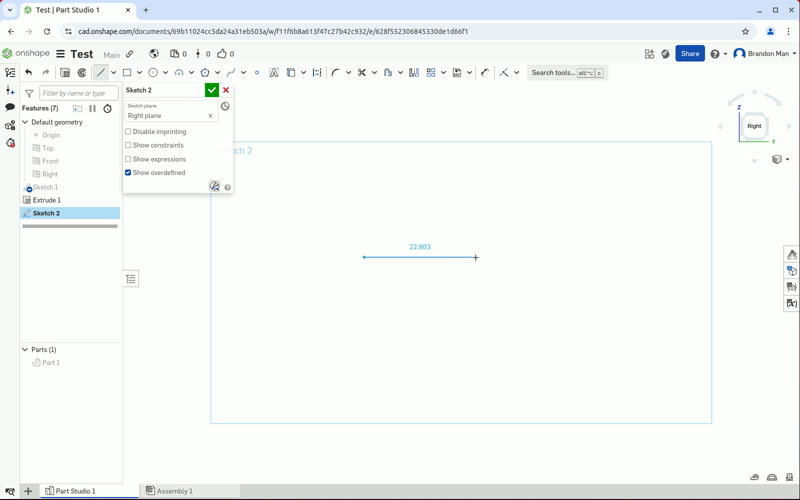
key(esc)
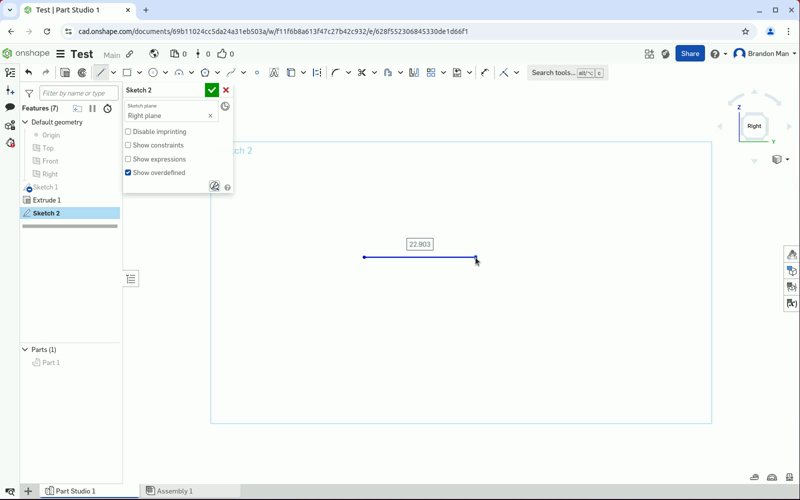
key(a)
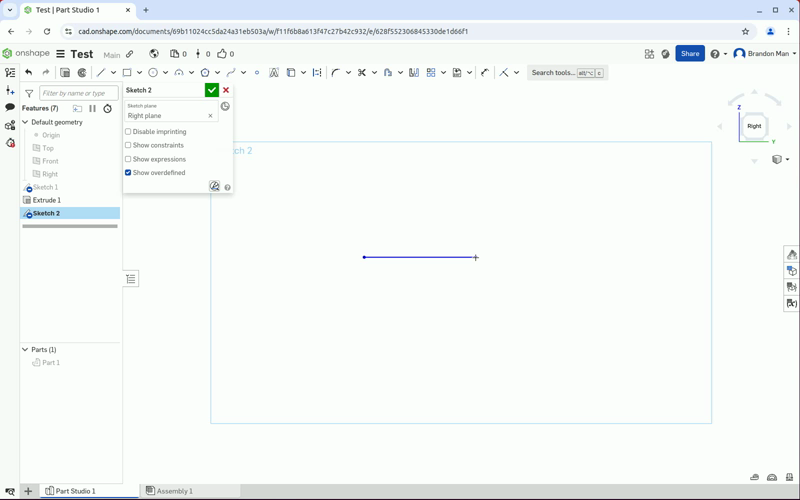
mouse_move(475, 257)
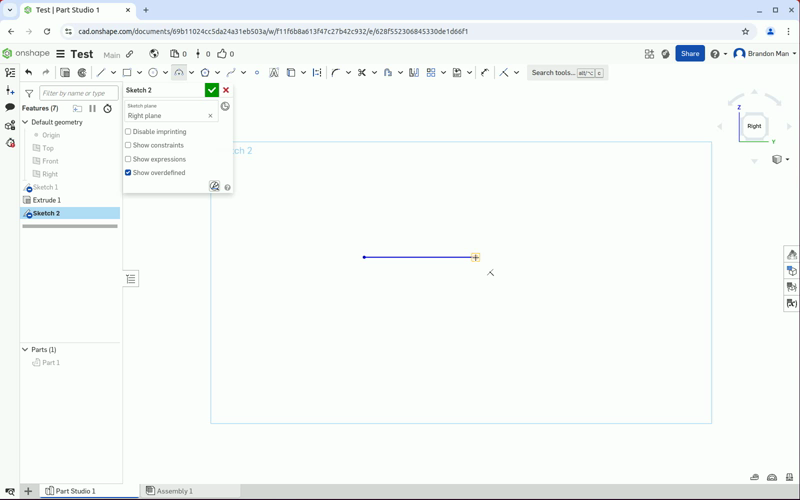
click(475, 257)
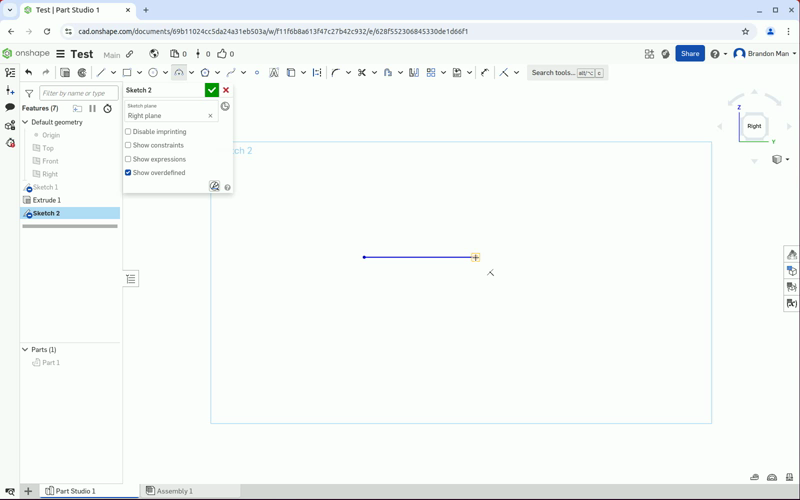
key_down(shift)
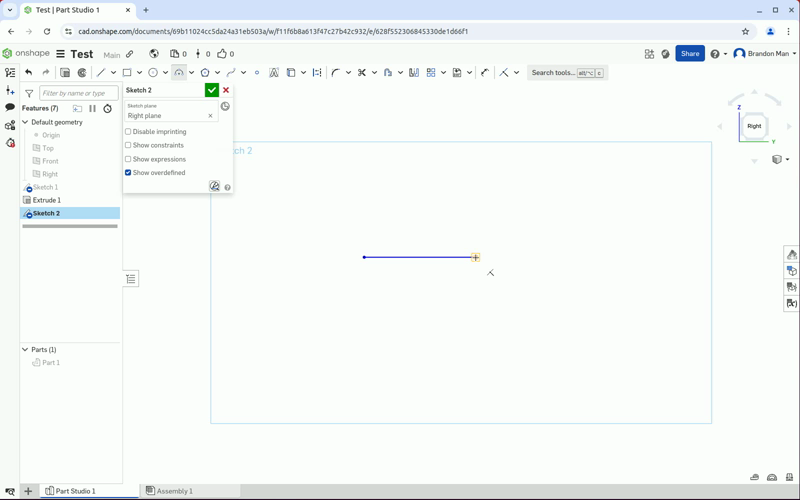
mouse_move(507, 225)
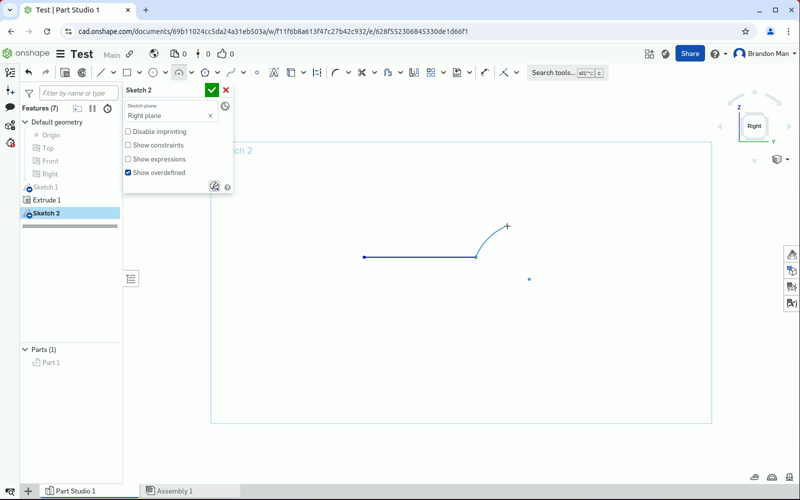
click(507, 225)
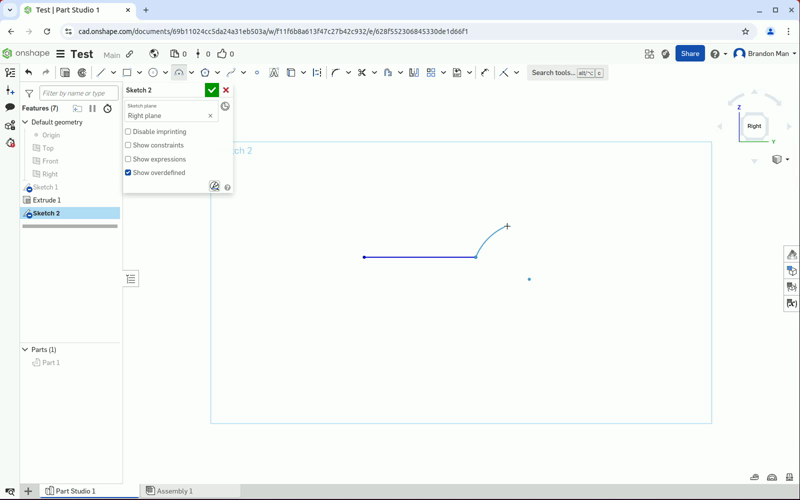
mouse_move(485, 234)
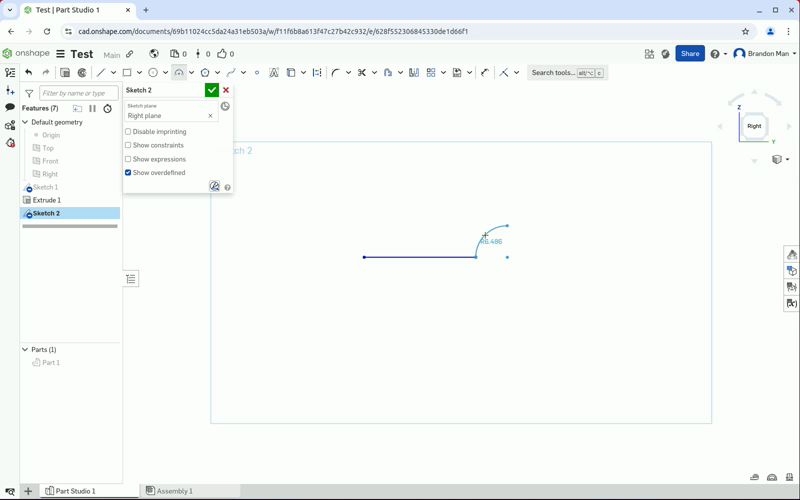
click(485, 234)
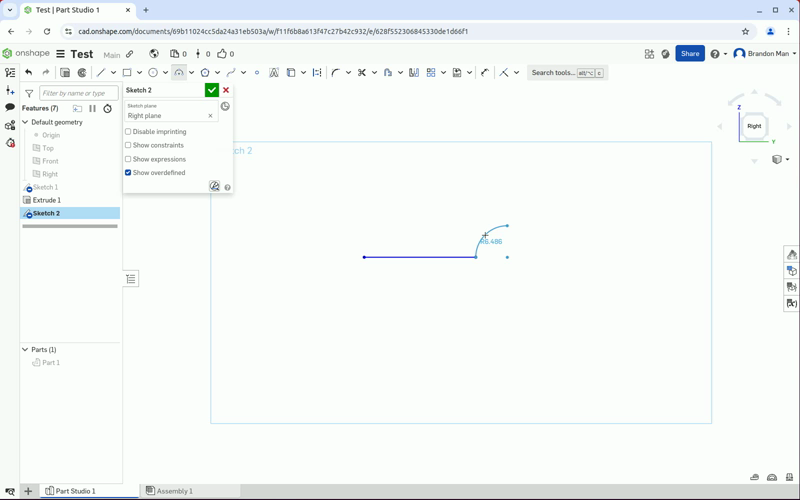
key_up(shift)
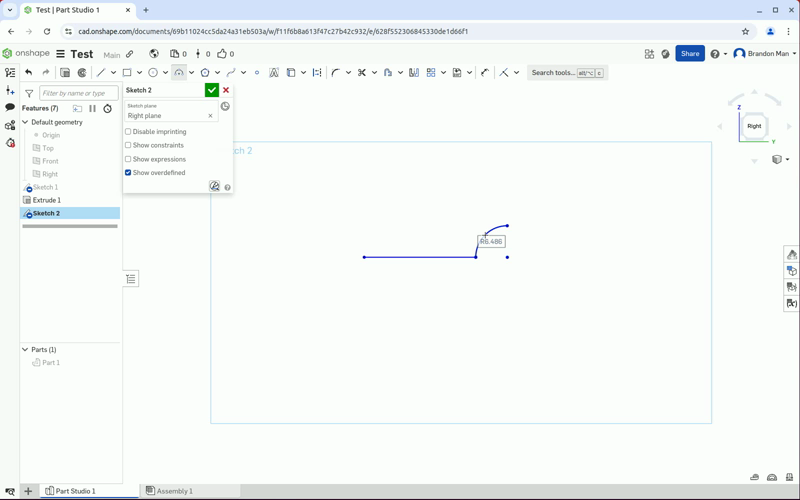
key(esc)
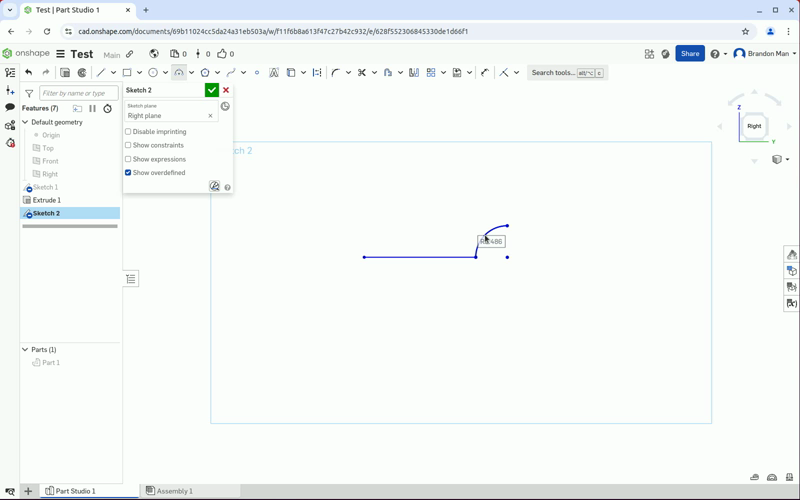
key(l)
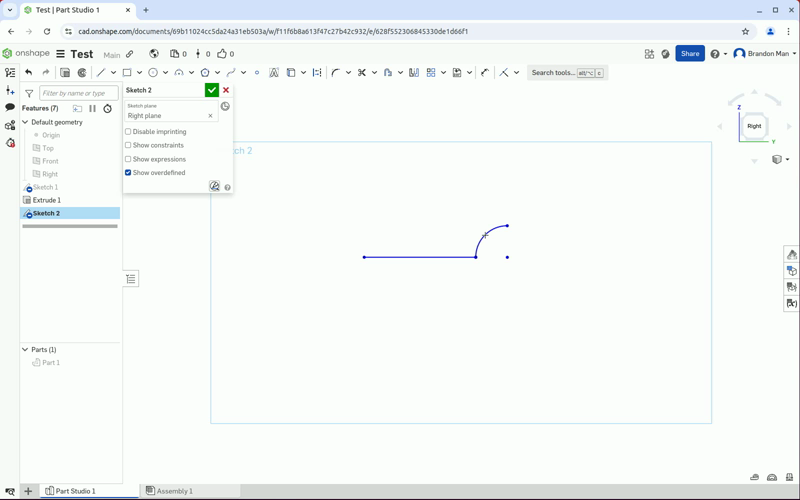
mouse_move(507, 225)
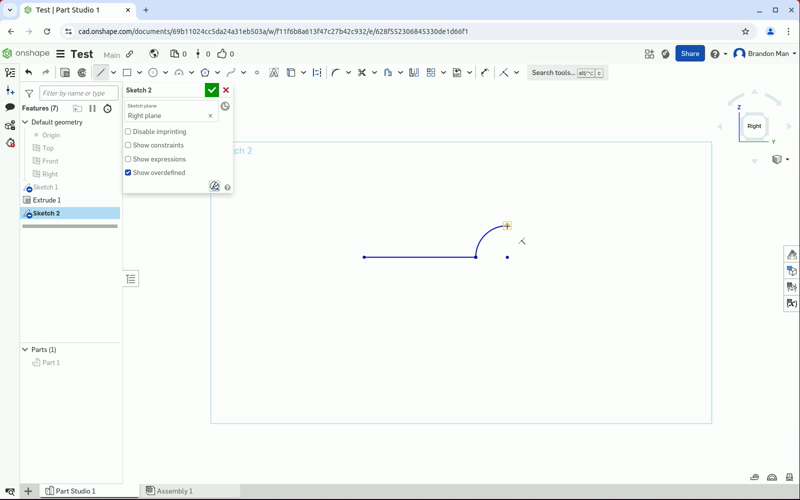
click(507, 225)
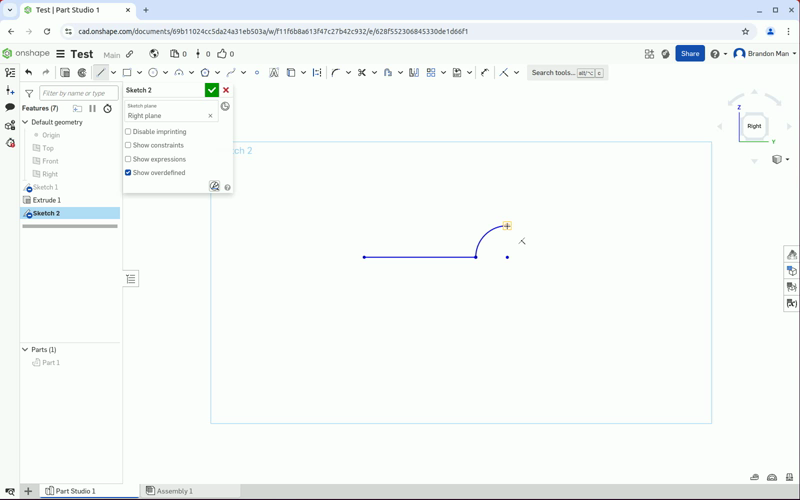
key_down(shift)
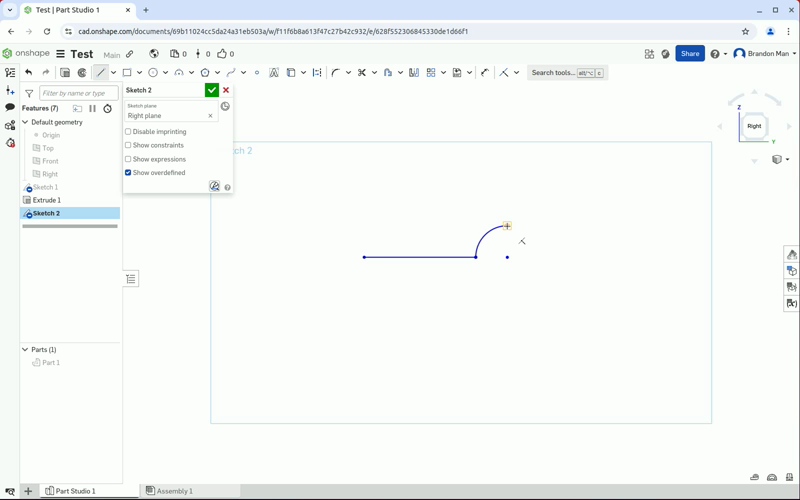
mouse_move(381, 225)
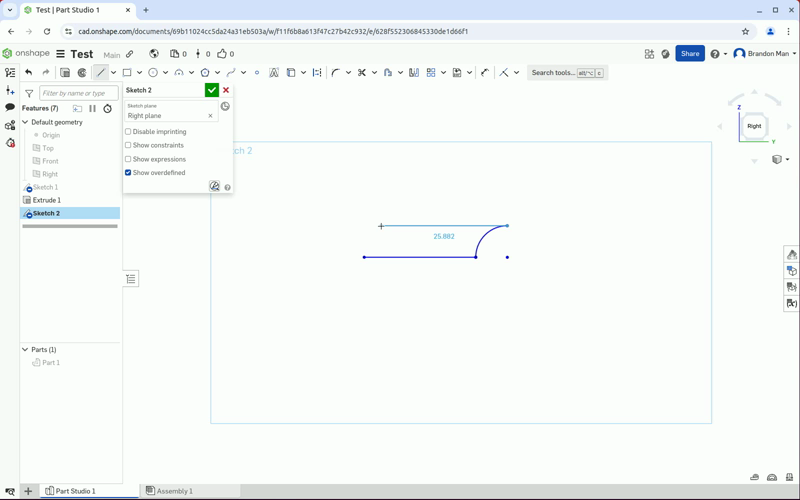
click(381, 225)
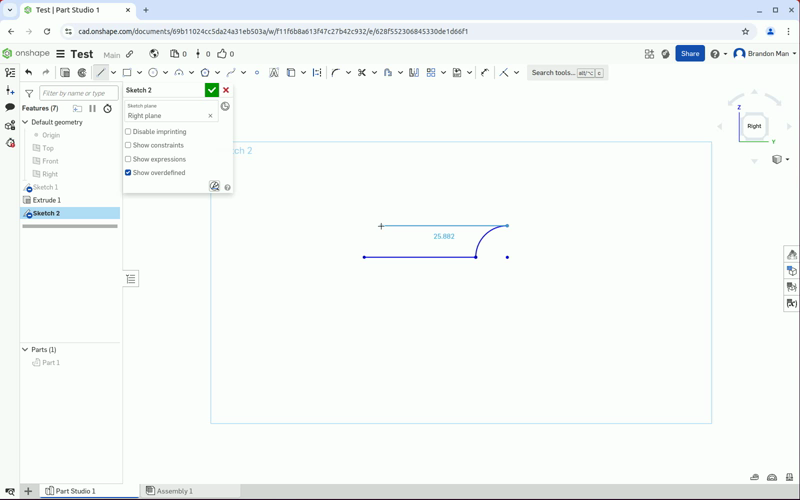
key_up(shift)
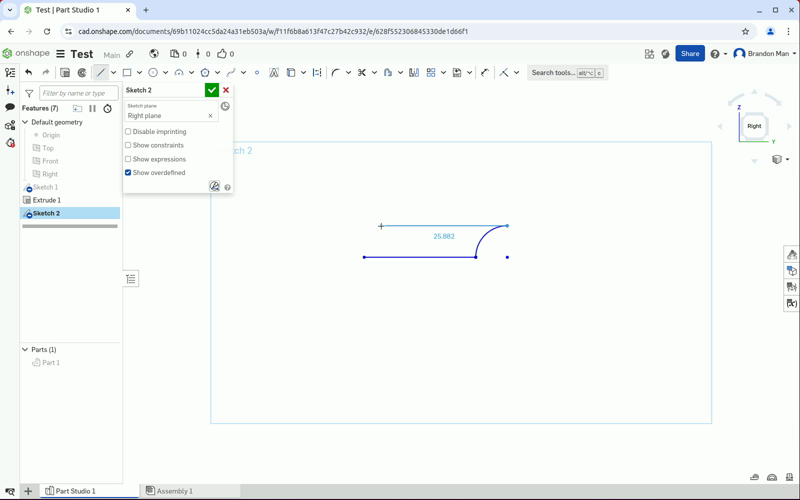
mouse_move(411, 225)
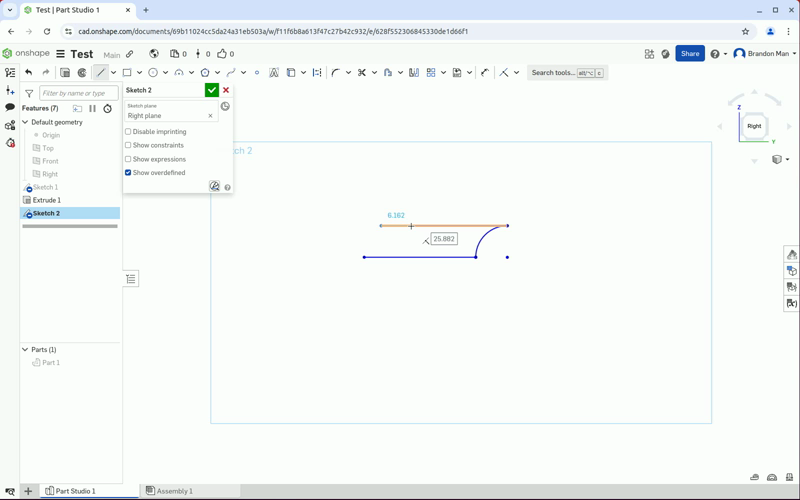
key_down(shift)
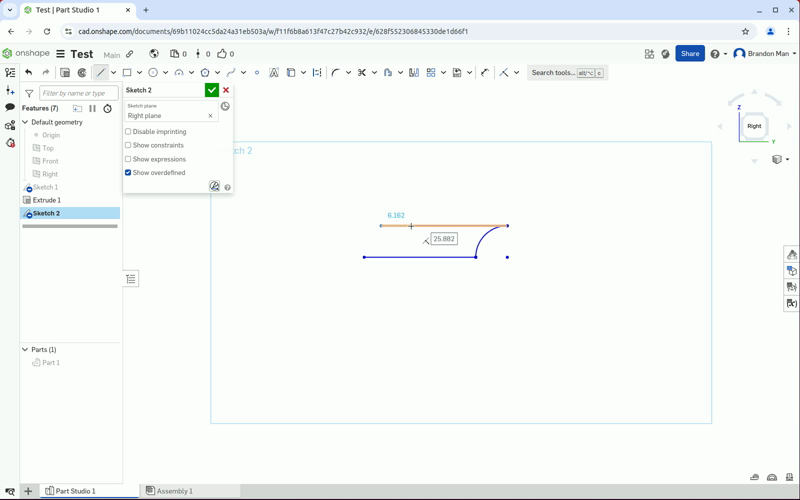
mouse_move(364, 257)
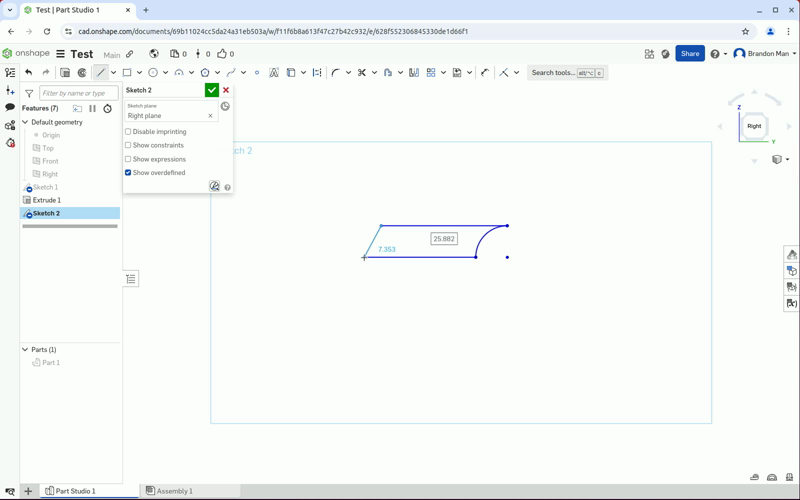
key_up(shift)
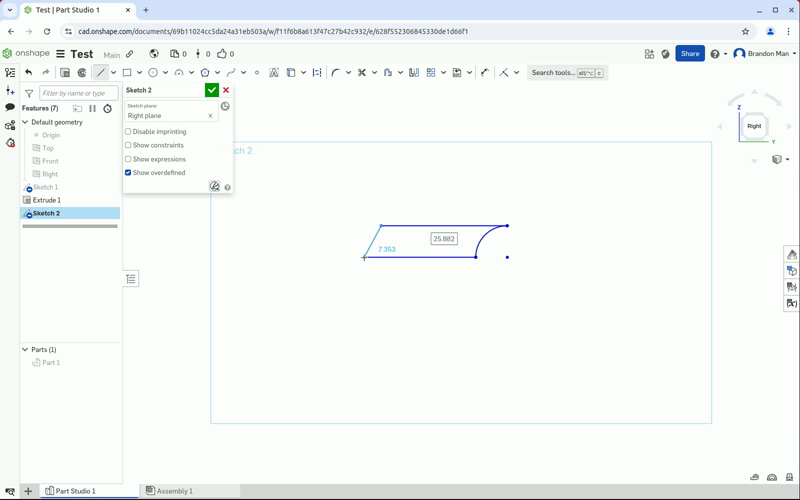
click(364, 257)
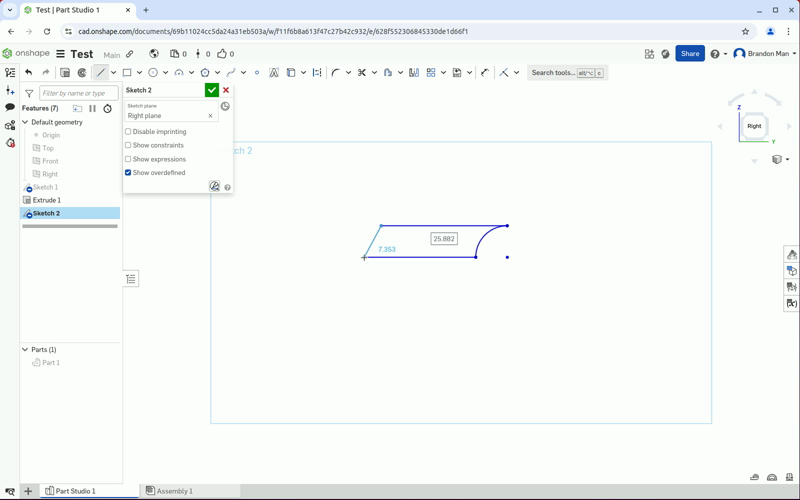
key(esc)
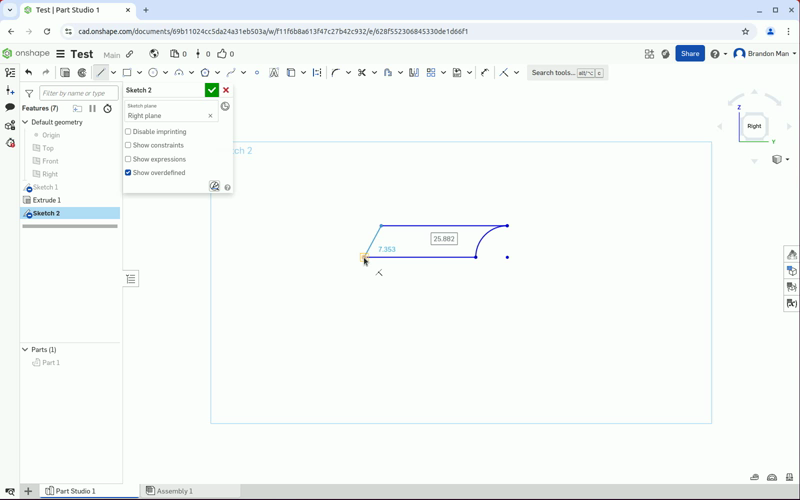
mouse_move(392, 229)
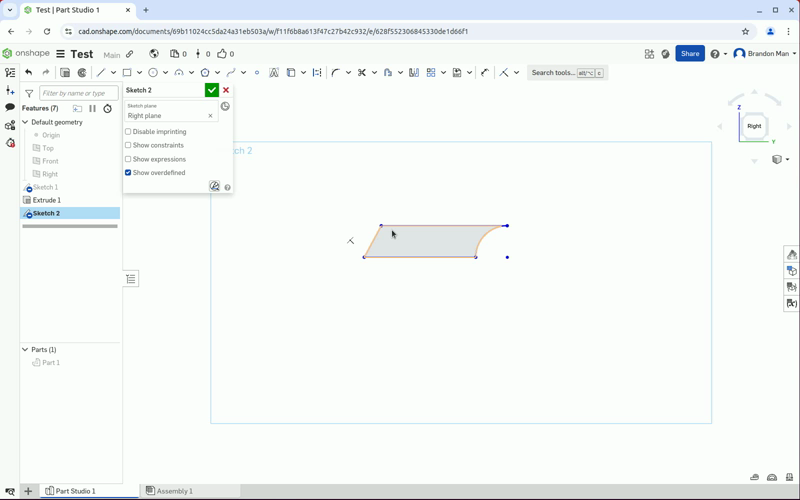
click(392, 229)
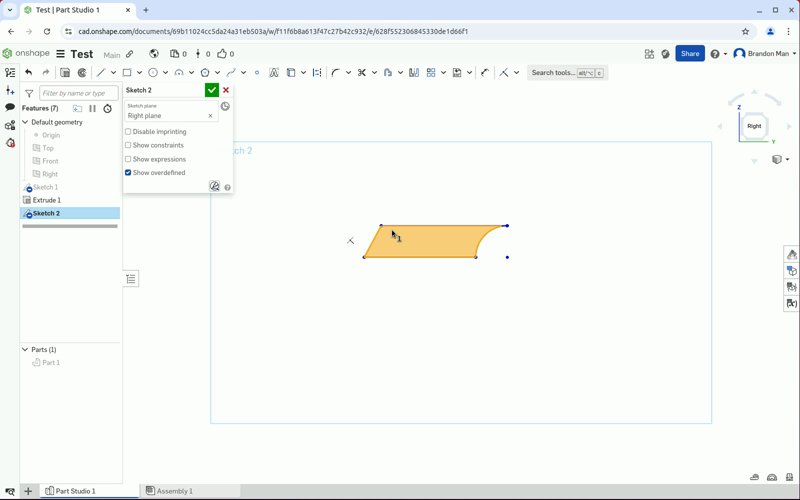
mouse_move(73, 352)
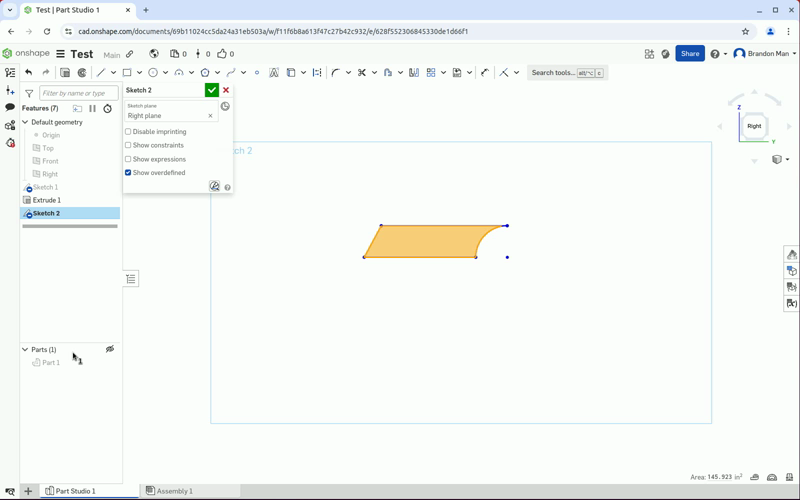
key(shift+y)
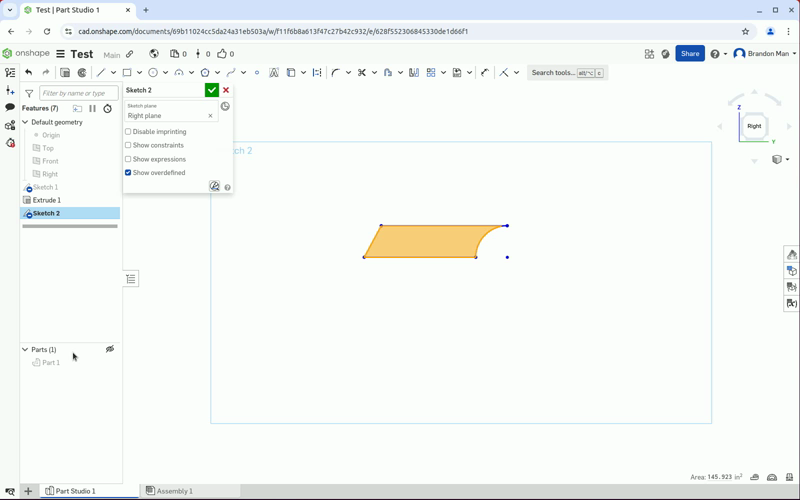
key(shift+e)
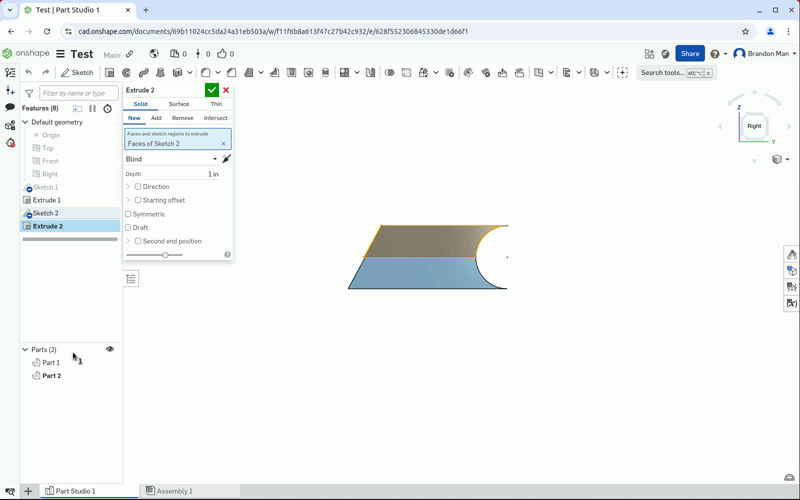
mouse_move(143, 106)
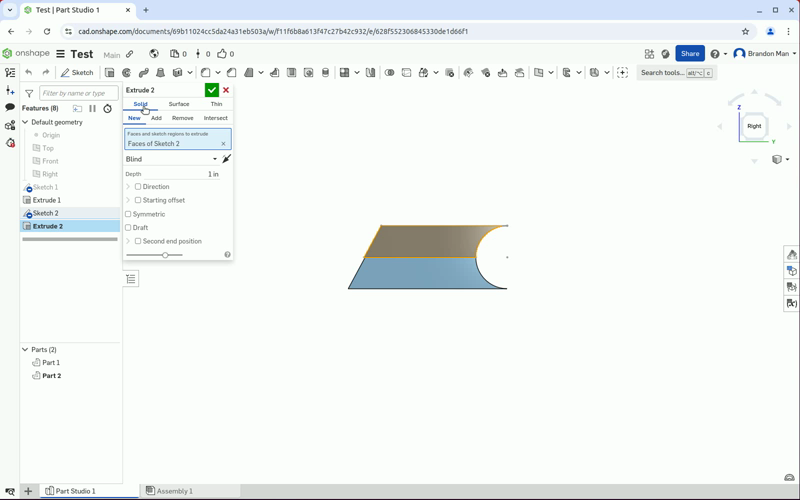
click(143, 106)
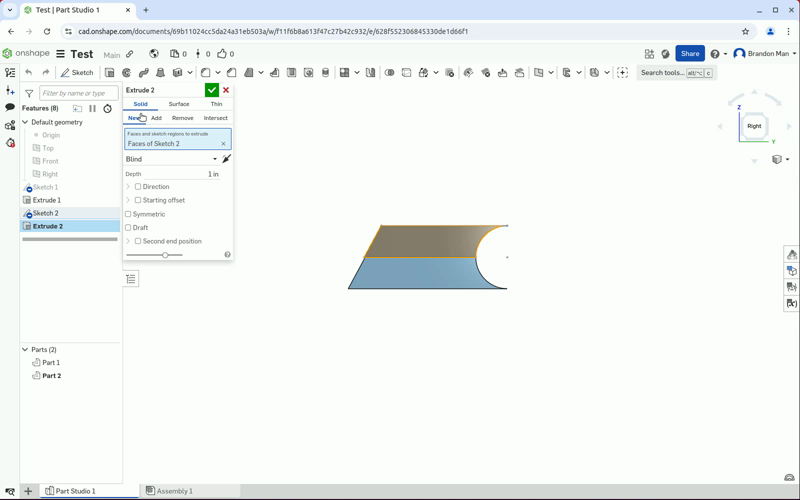
mouse_move(137, 120)
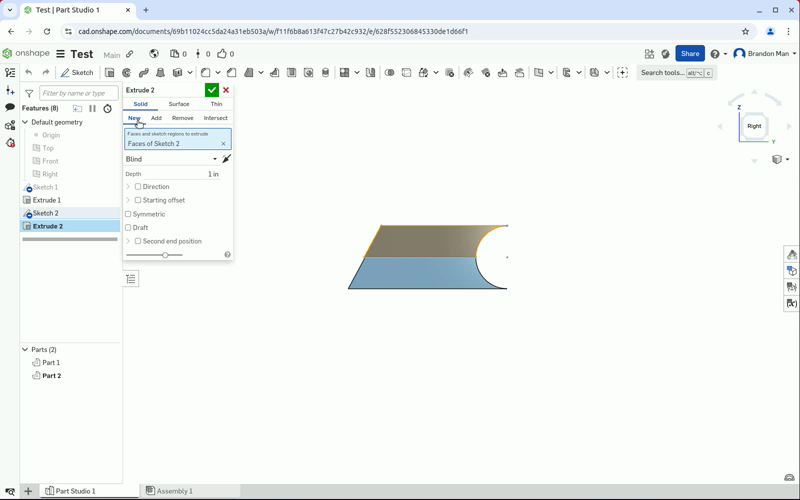
click(137, 120)
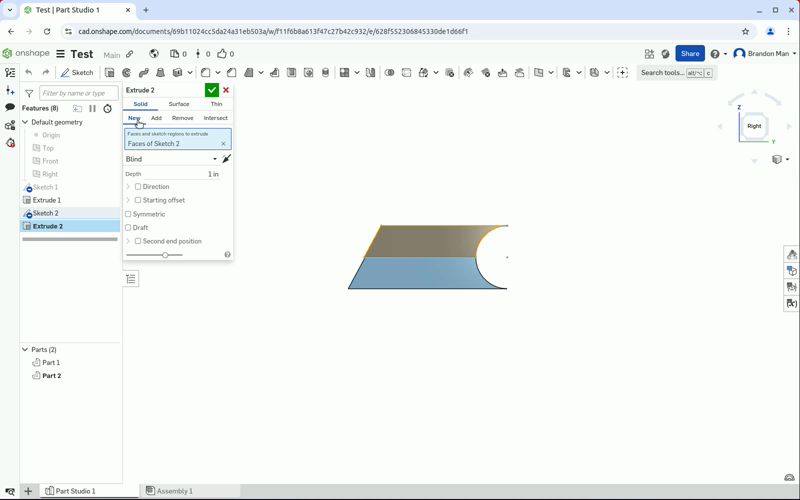
key(tab, 4)
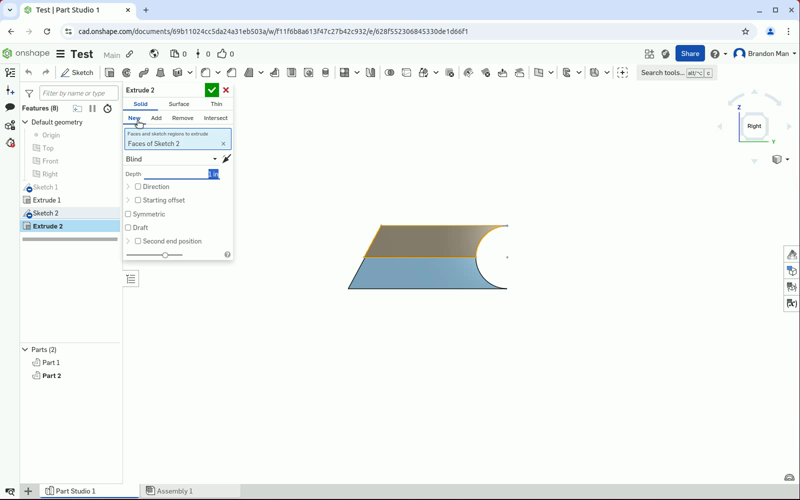
text(-3.851)
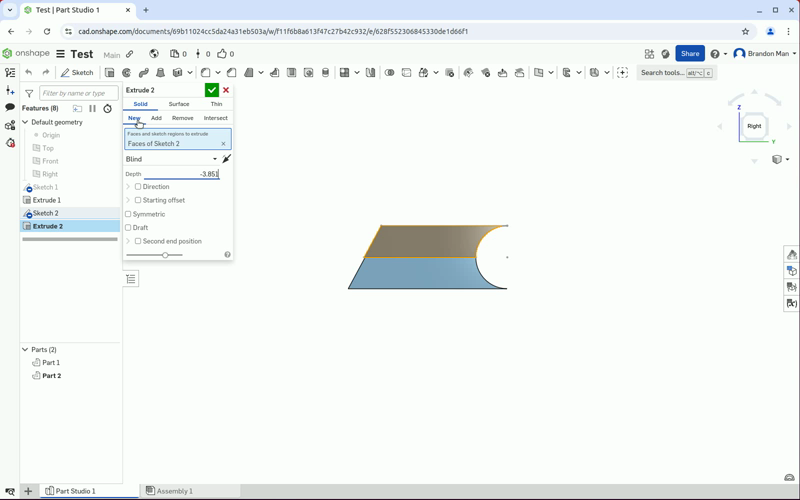
key(enter)
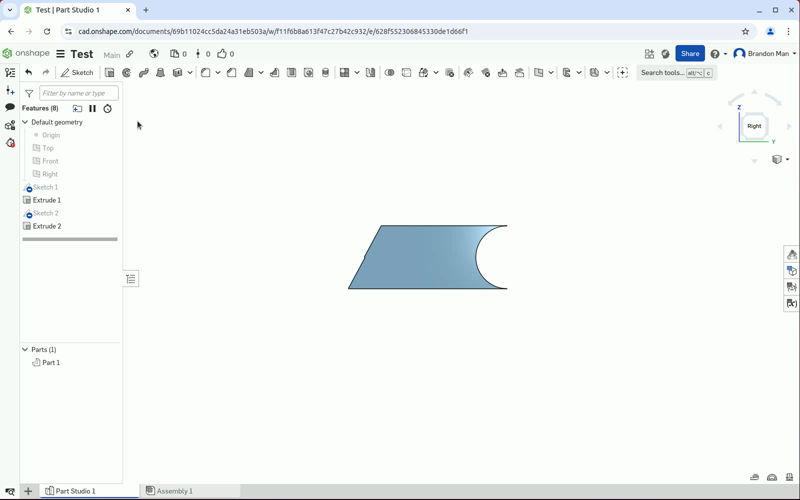
key(shift+h)
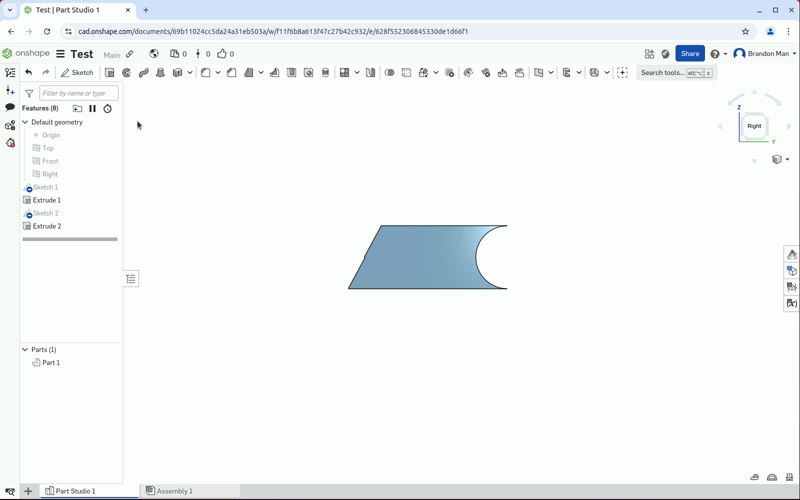
key(shift+h)
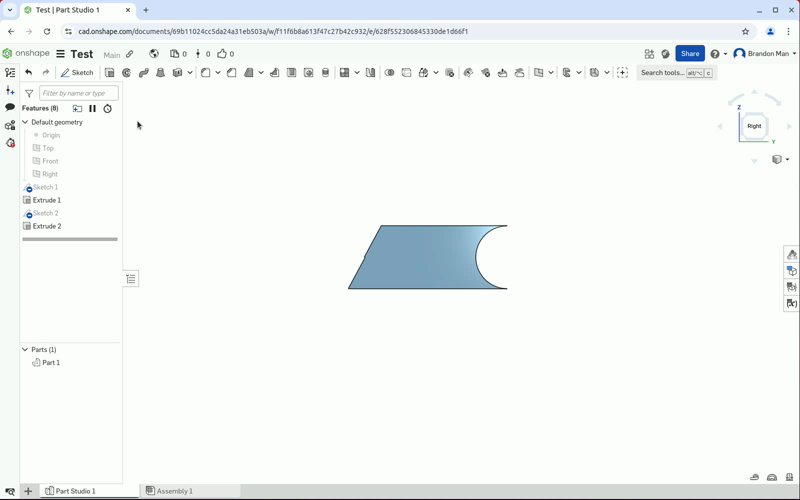
mouse_move(73, 189)
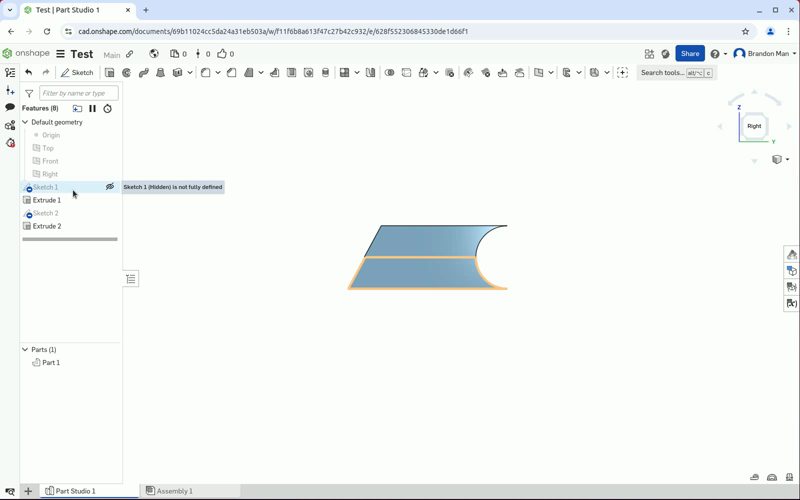
click(73, 189)
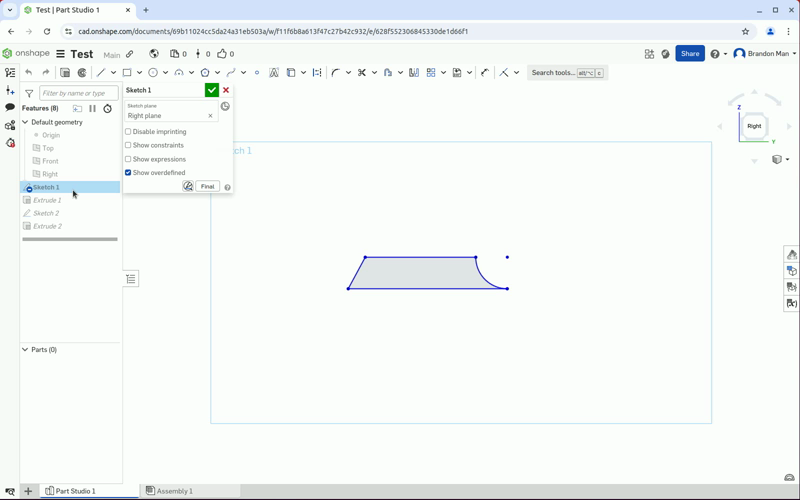
mouse_move(229, 92)
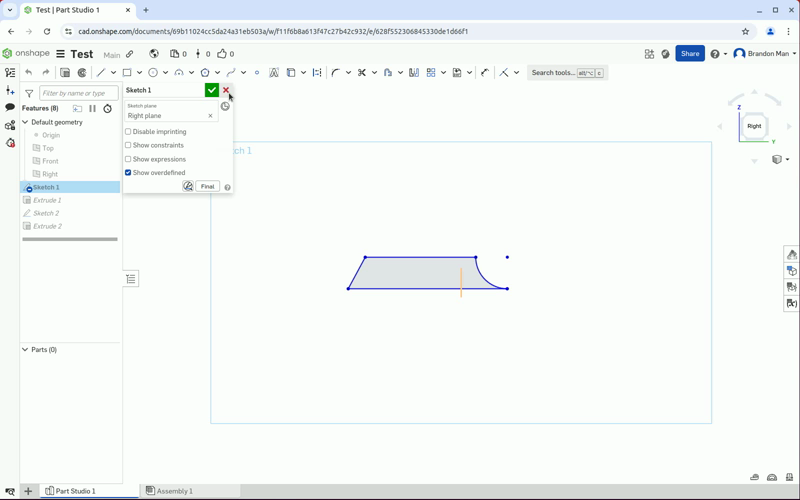
click(229, 92)
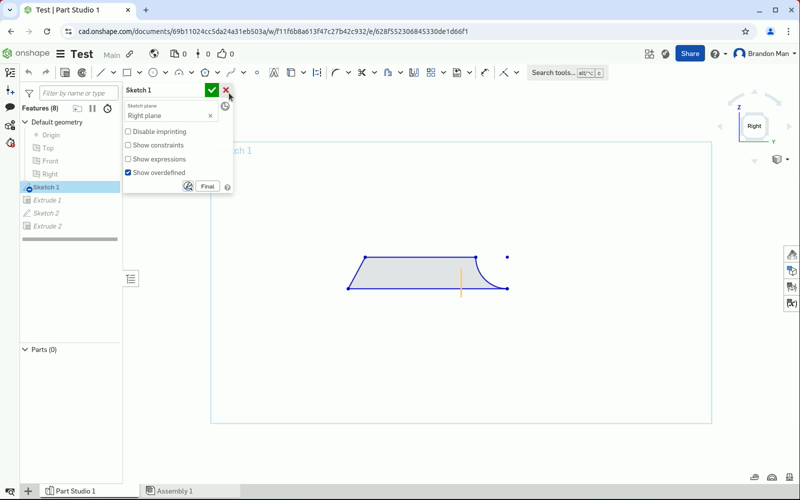
key(shift+s)
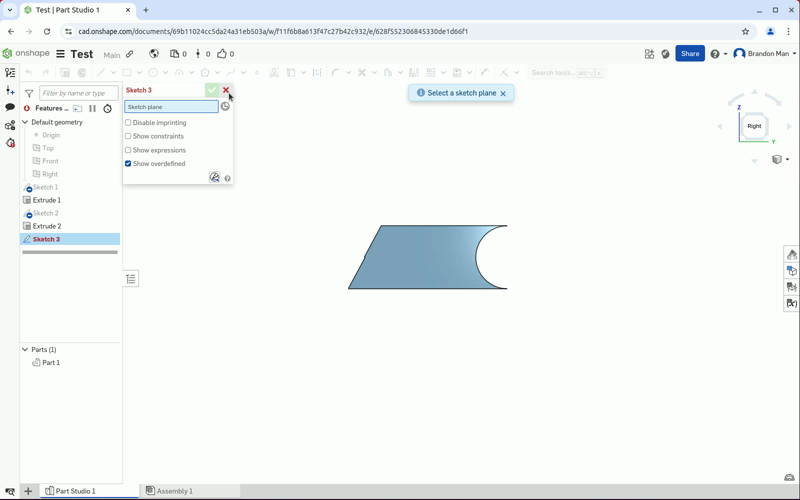
mouse_move(73, 176)
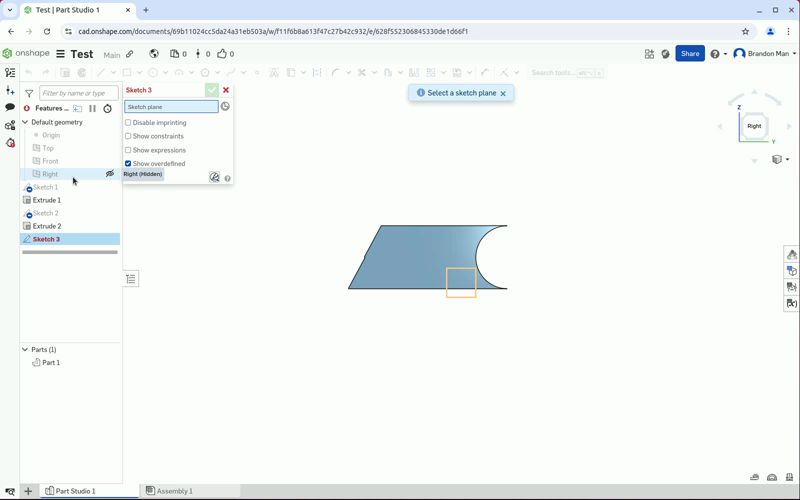
click(73, 176)
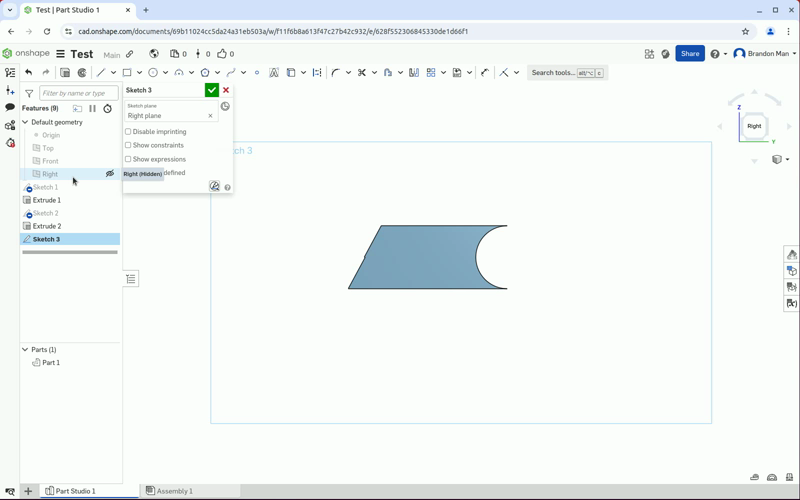
mouse_move(73, 352)
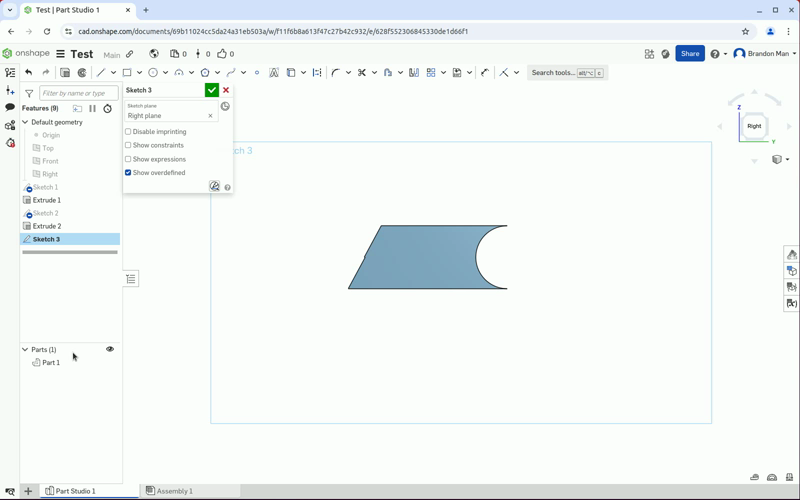
key(y)
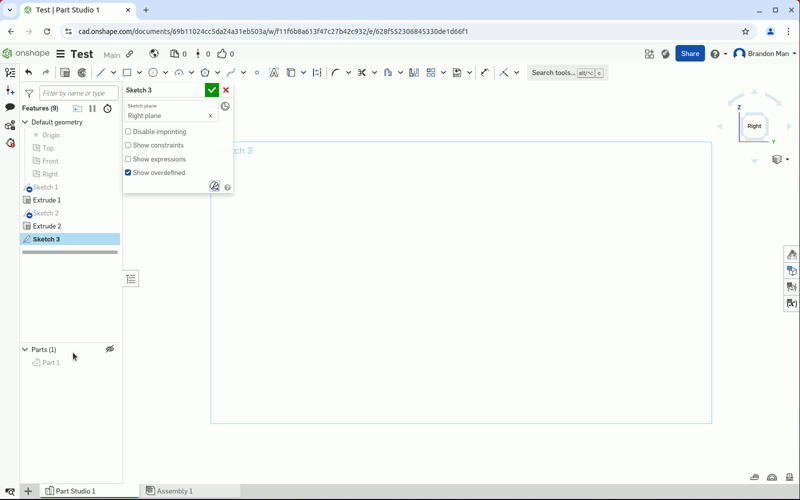
key(l)
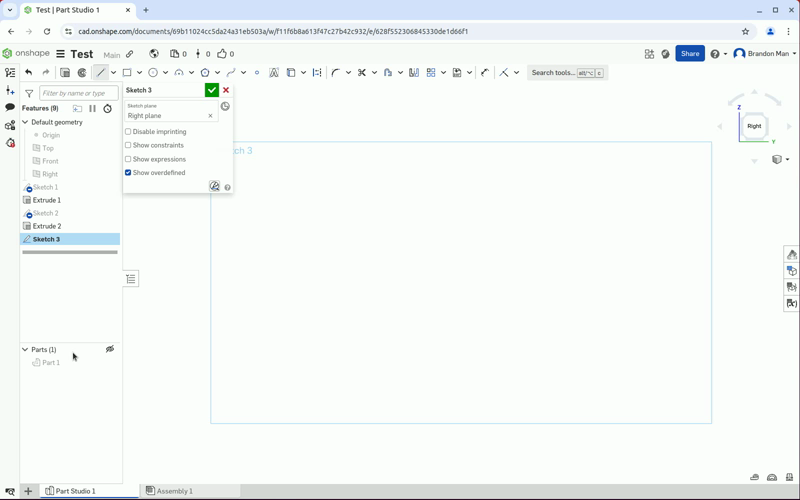
key_down(shift)
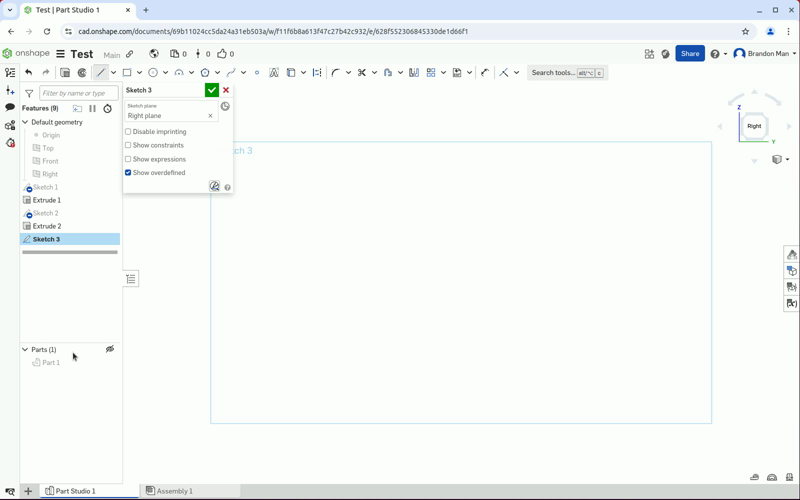
mouse_move(476, 257)
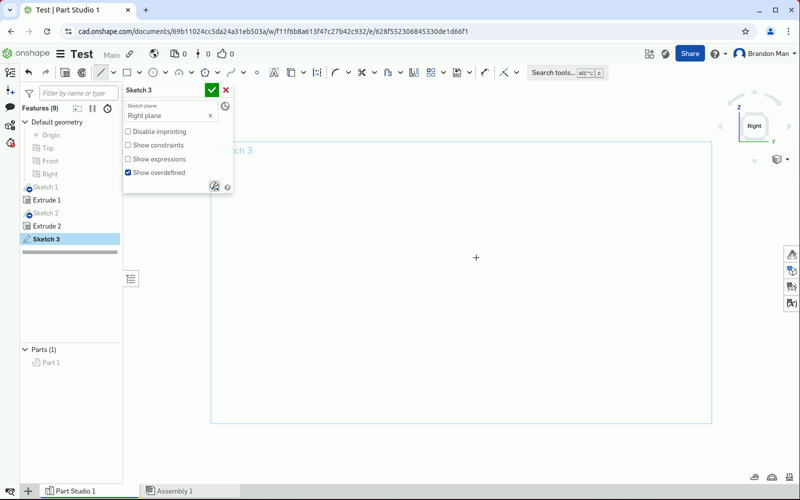
click(476, 257)
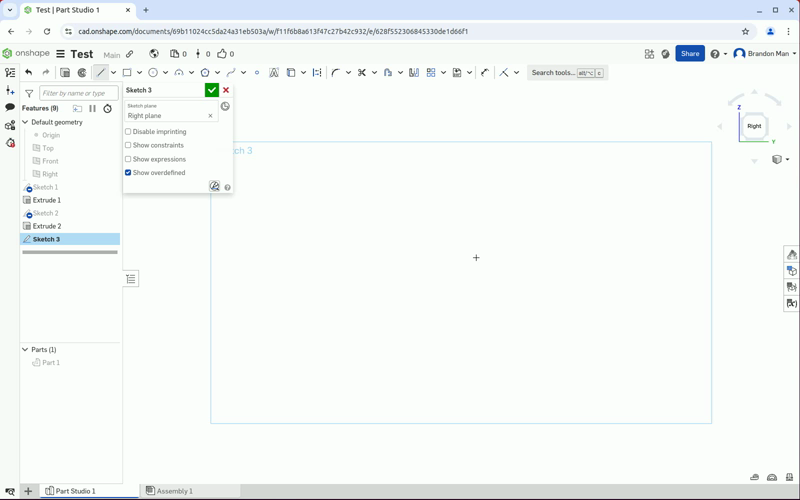
key_up(shift)
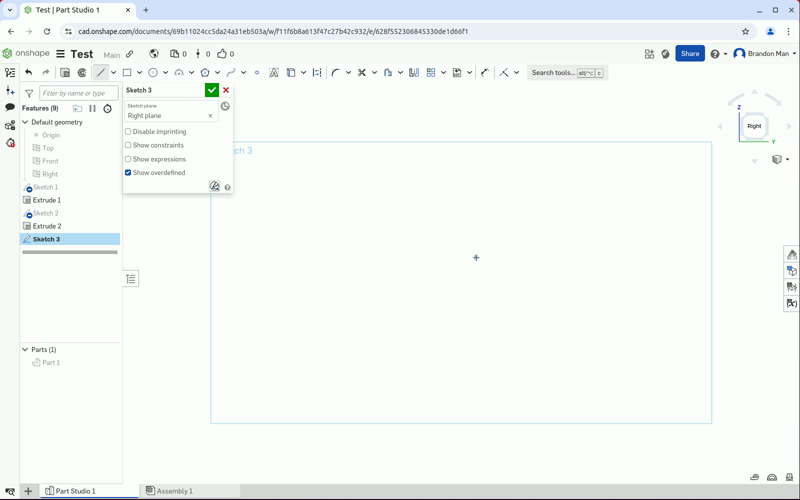
key_down(shift)
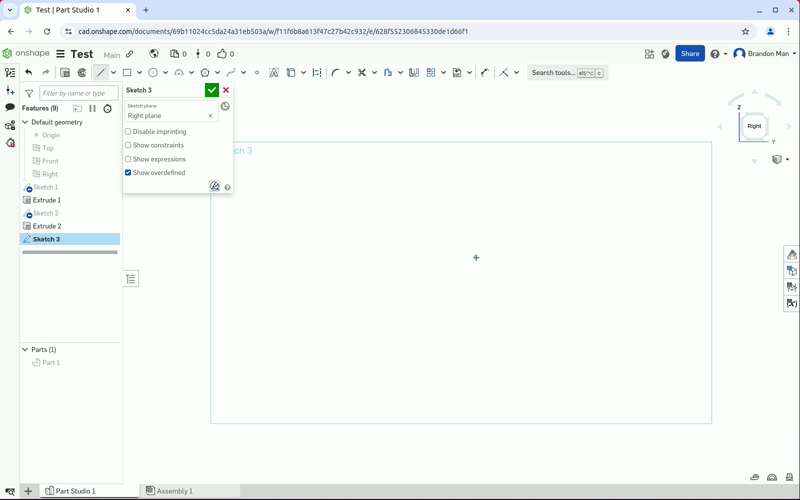
mouse_move(540, 257)
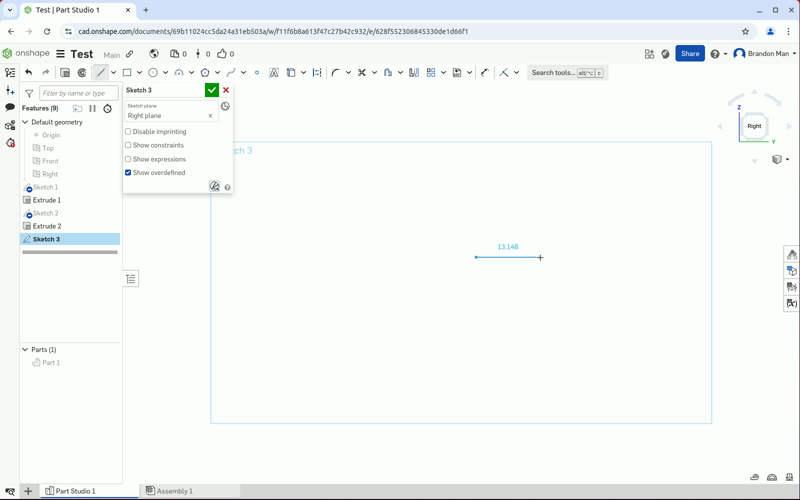
click(540, 257)
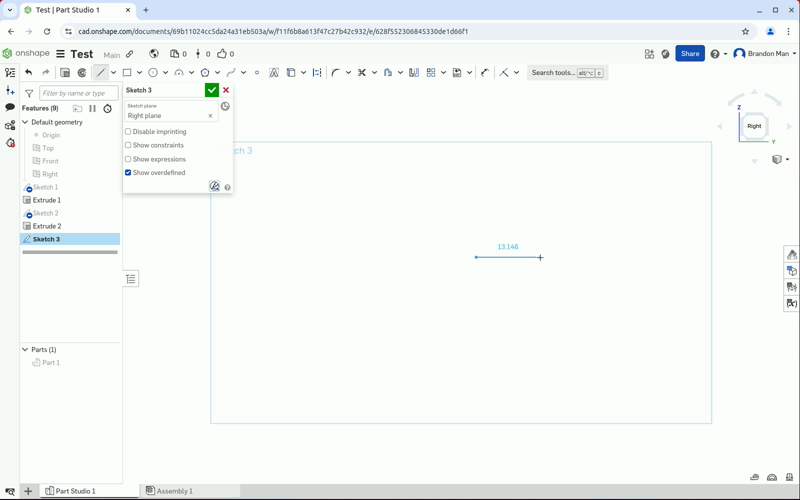
key_up(shift)
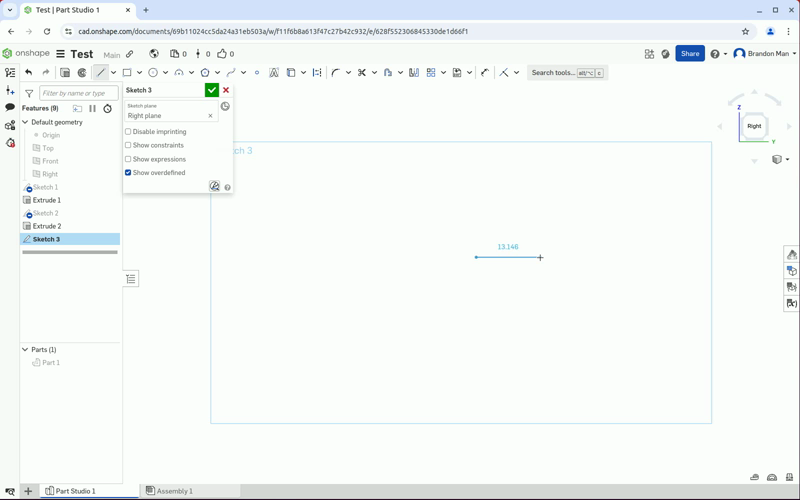
key(esc)
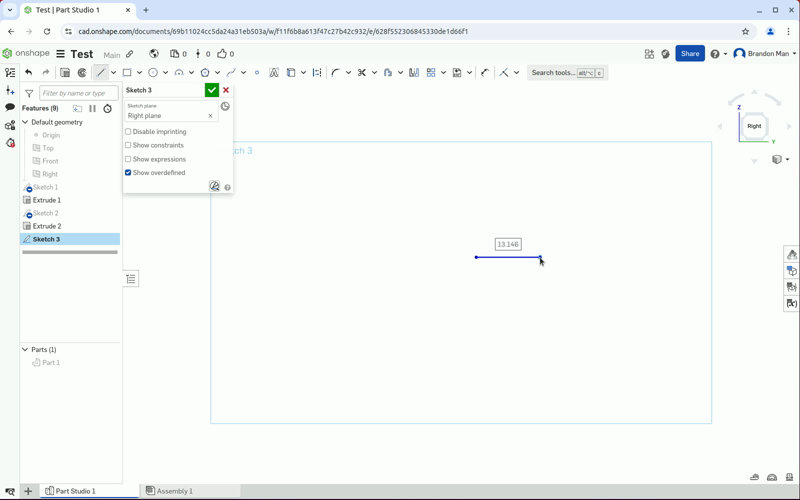
key(a)
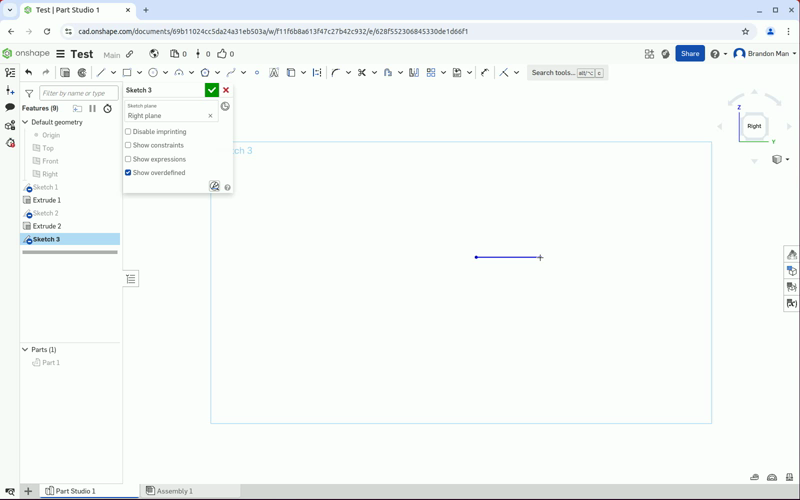
mouse_move(540, 257)
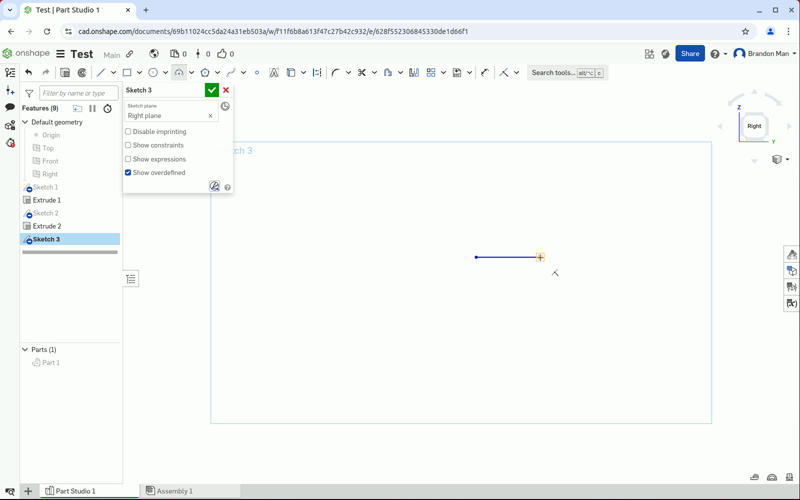
click(540, 257)
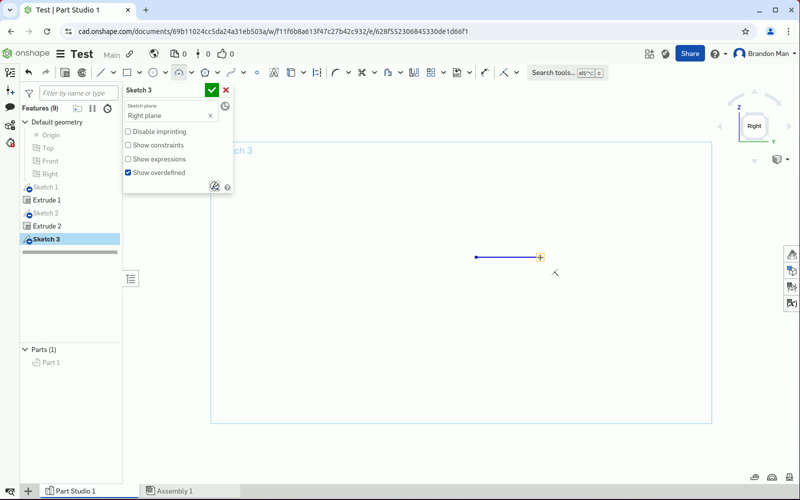
mouse_move(476, 257)
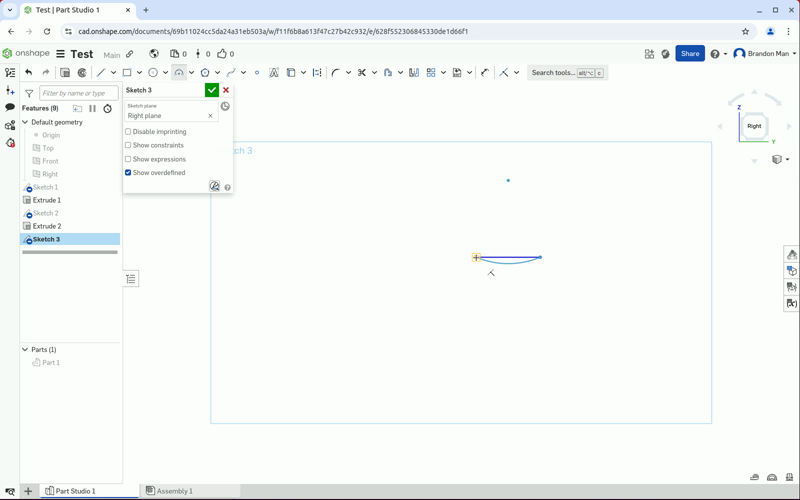
click(476, 257)
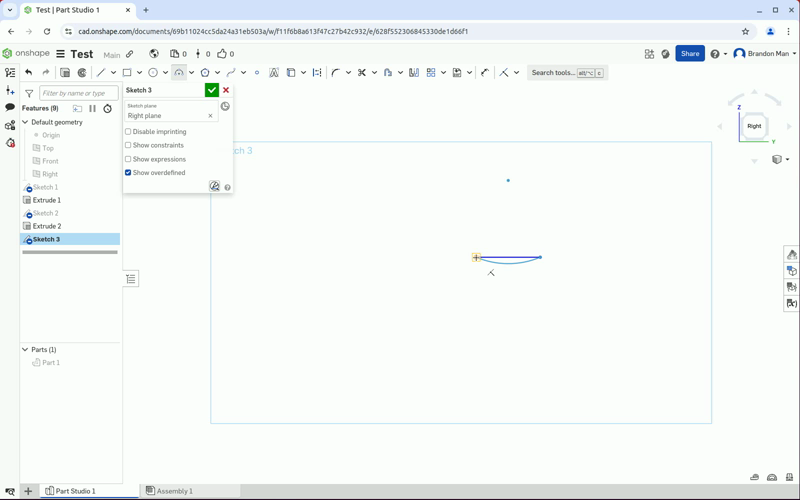
key_down(shift)
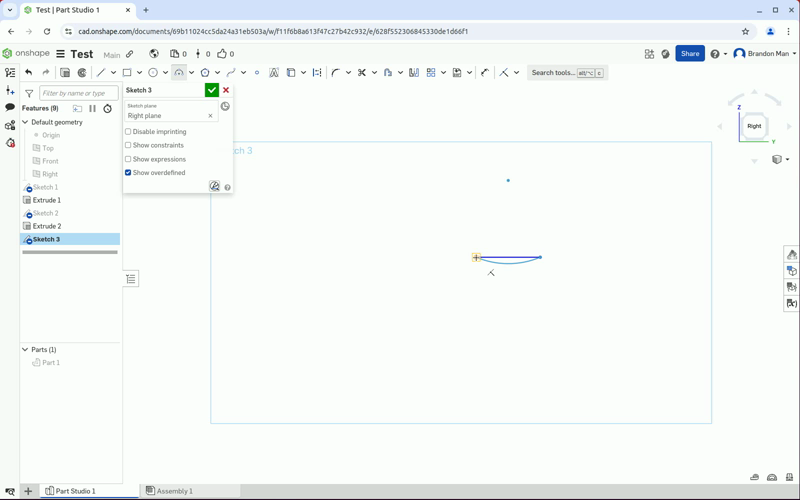
mouse_move(507, 225)
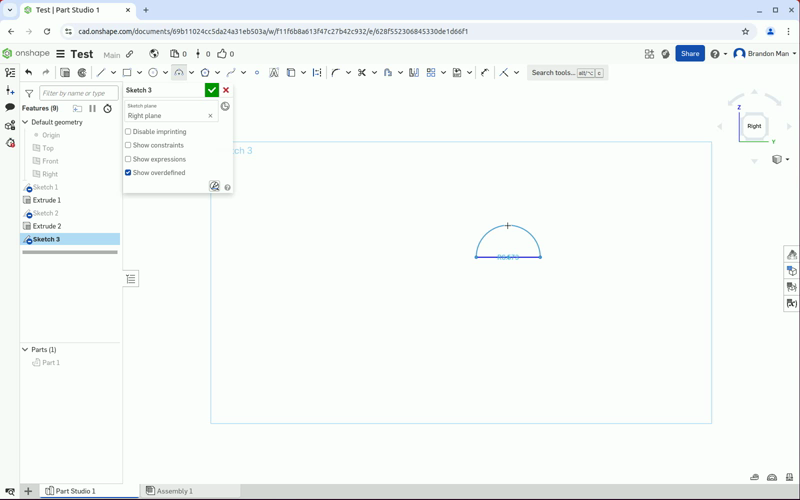
click(507, 225)
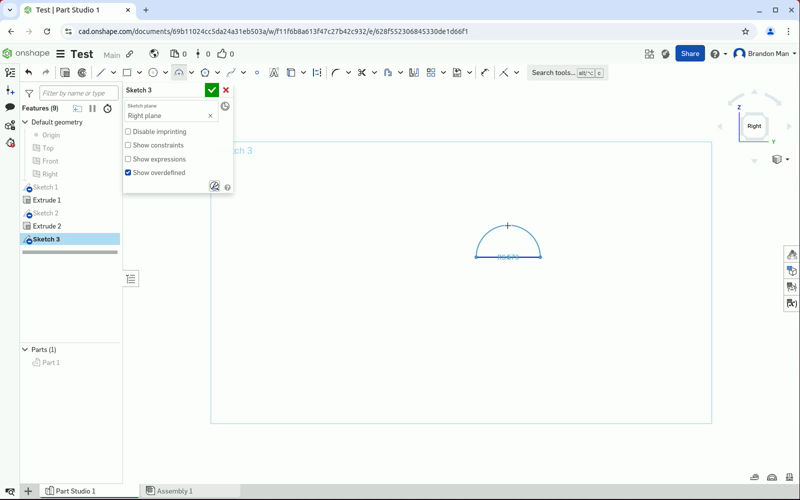
key_up(shift)
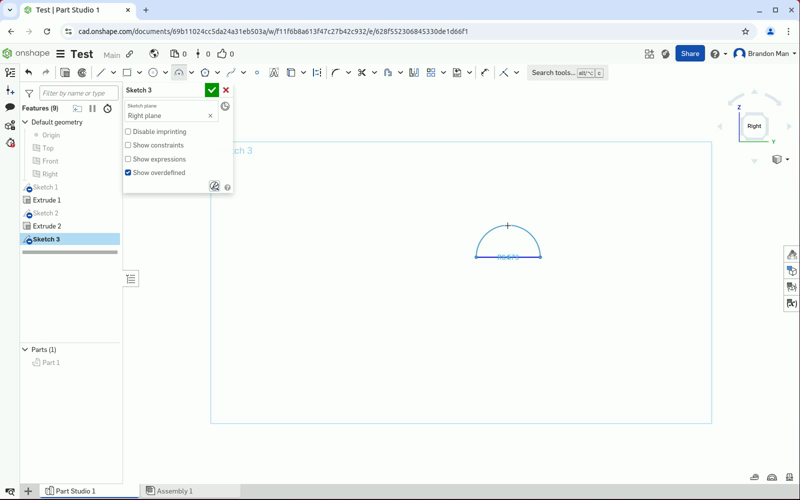
key(esc)
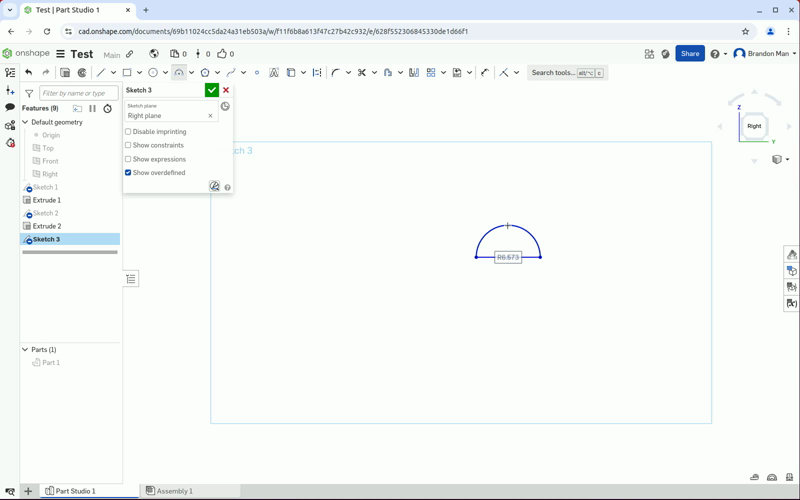
mouse_move(517, 248)
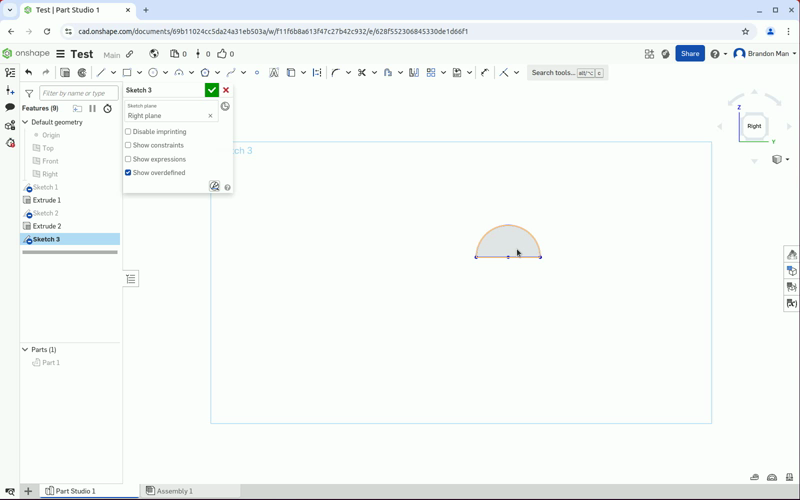
scroll(6)
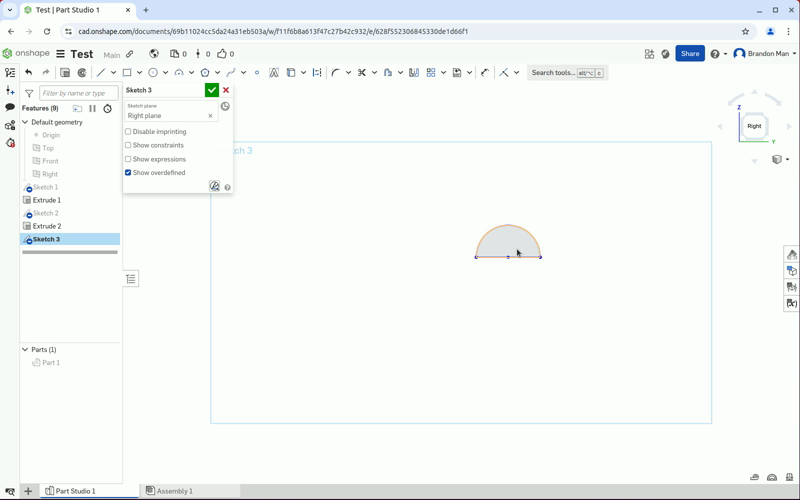
scroll(6)
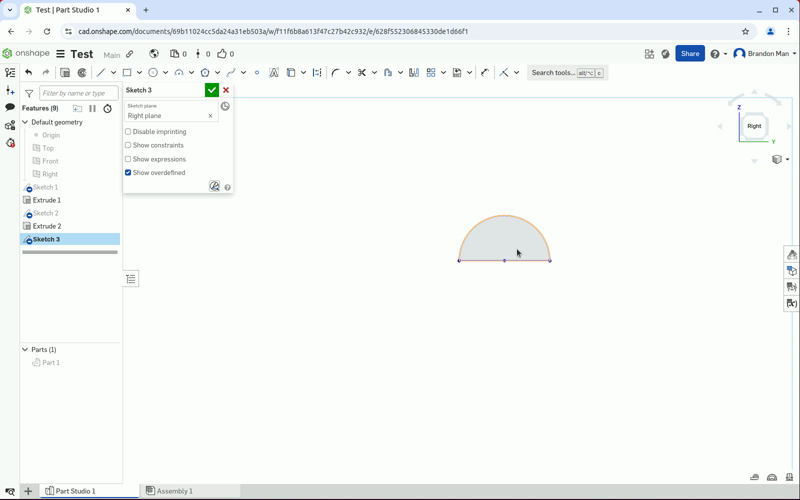
scroll(6)
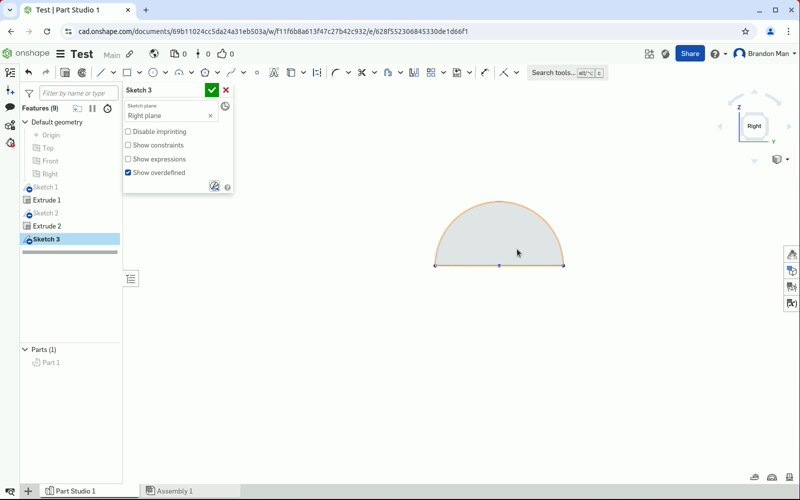
scroll(6)
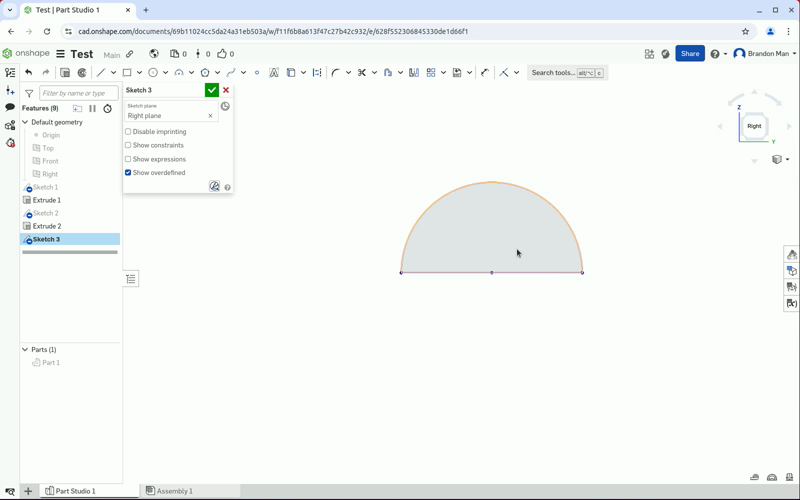
scroll(6)
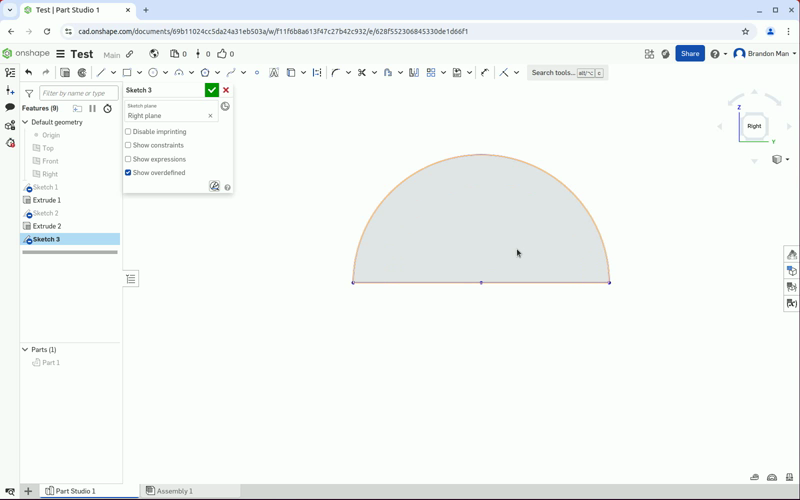
scroll(6)
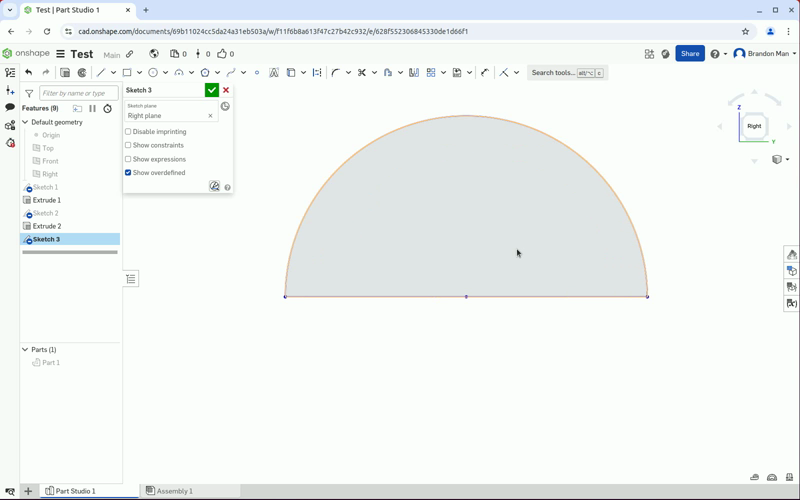
scroll(6)
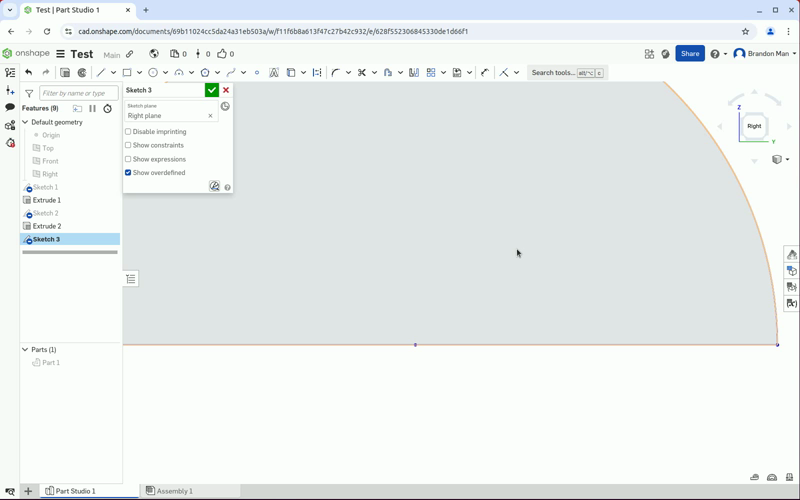
click(517, 248)
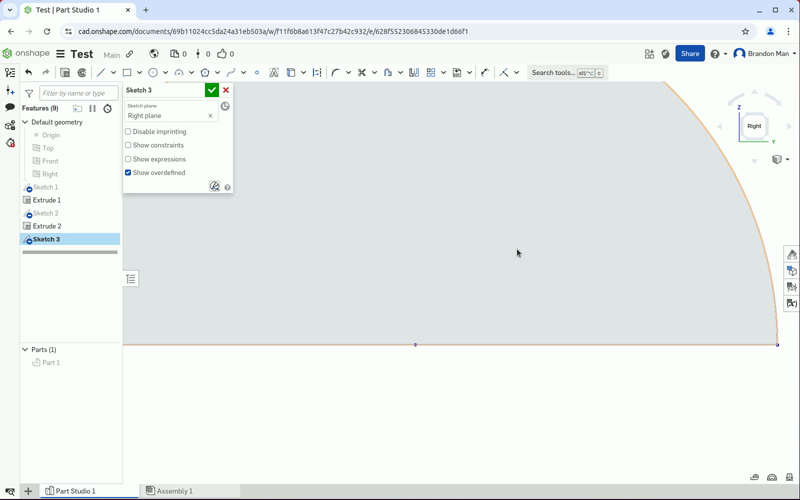
scroll(-6)
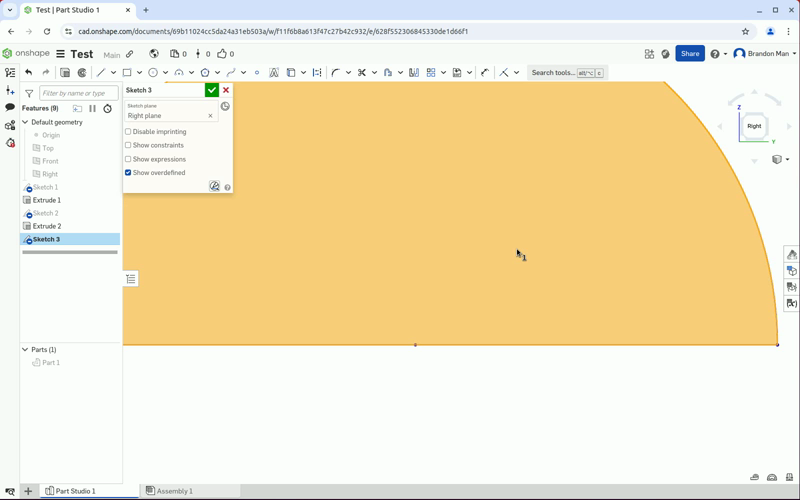
scroll(-6)
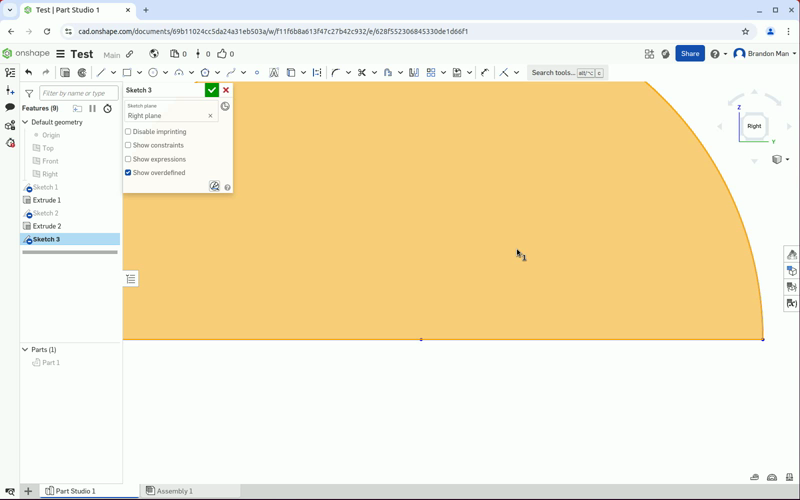
scroll(-6)
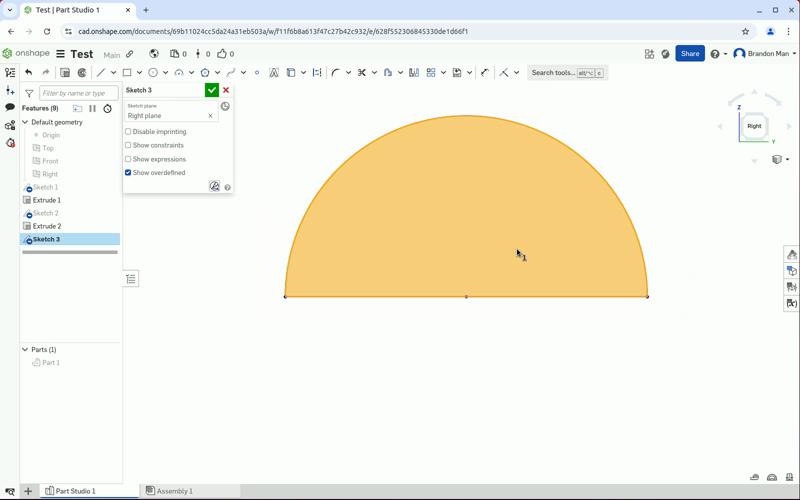
scroll(-6)
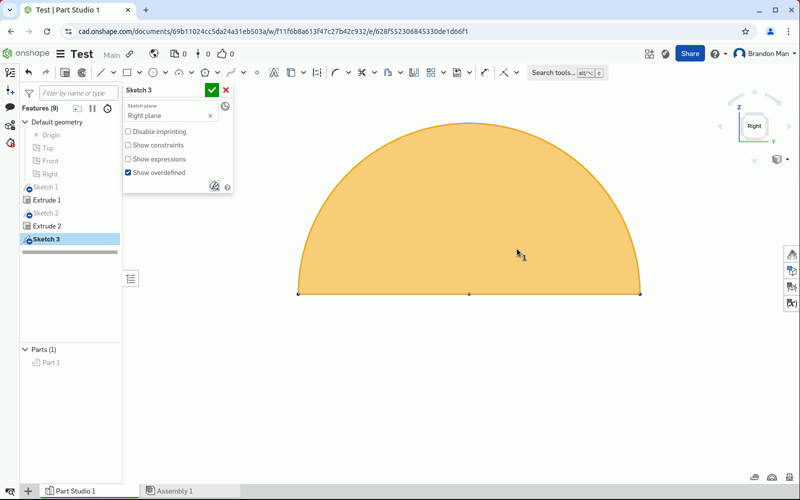
scroll(-6)
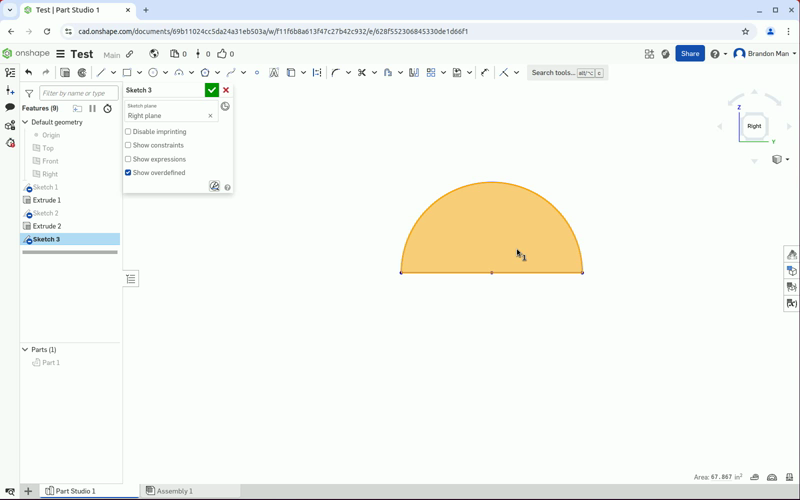
scroll(-6)
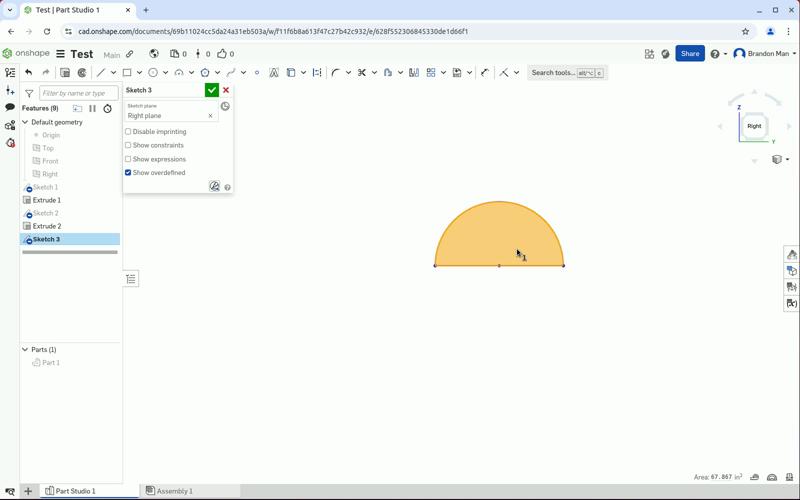
scroll(-6)
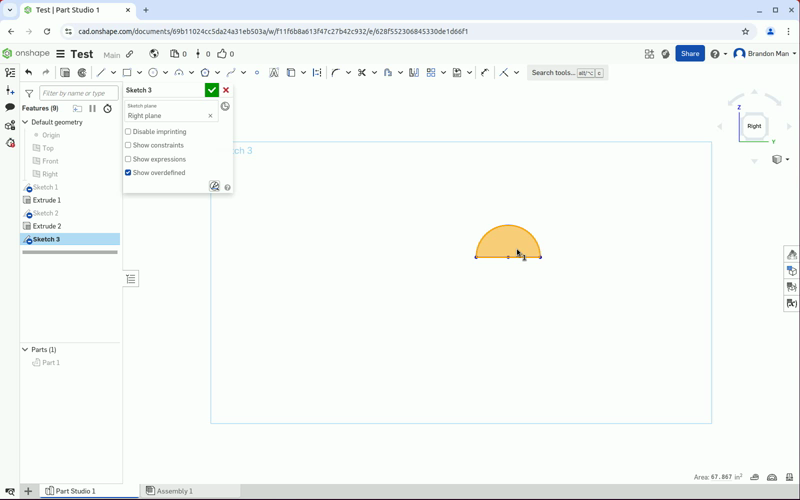
mouse_move(73, 352)
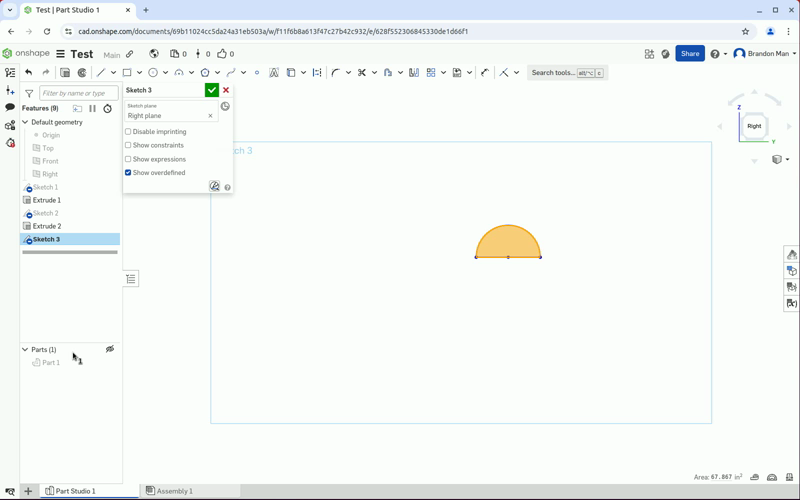
key(shift+y)
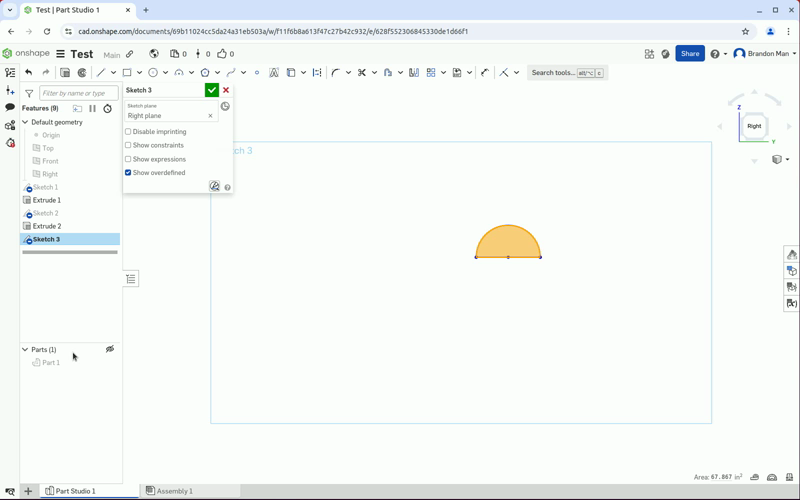
key(shift+e)
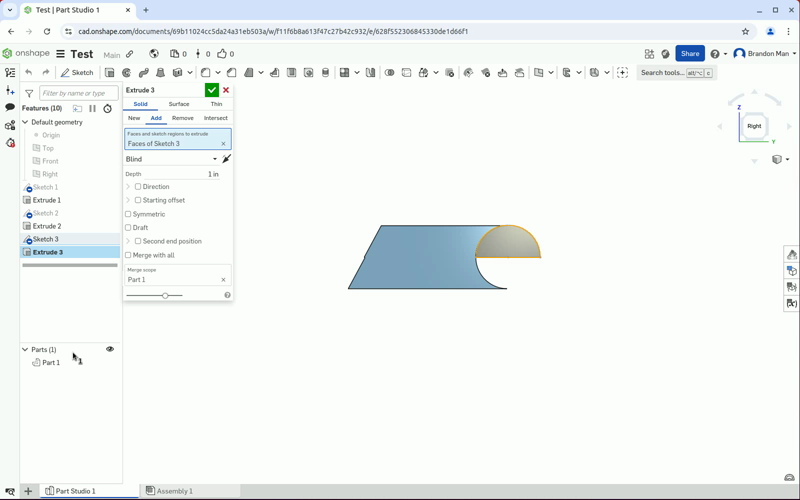
mouse_move(143, 106)
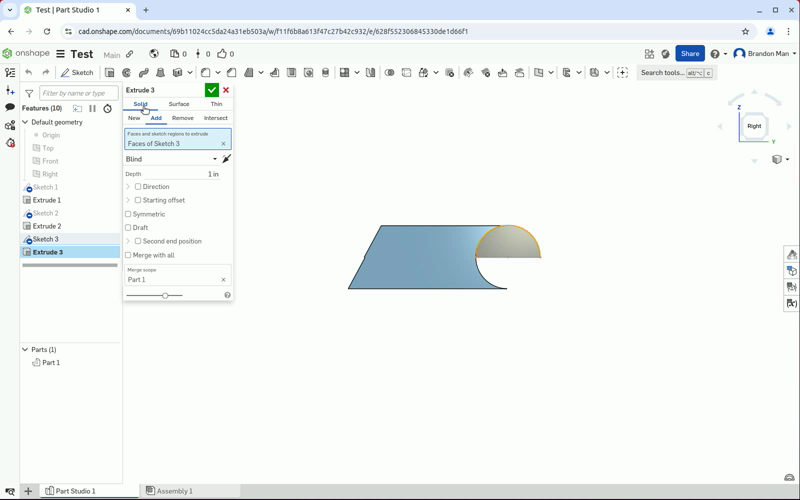
click(143, 106)
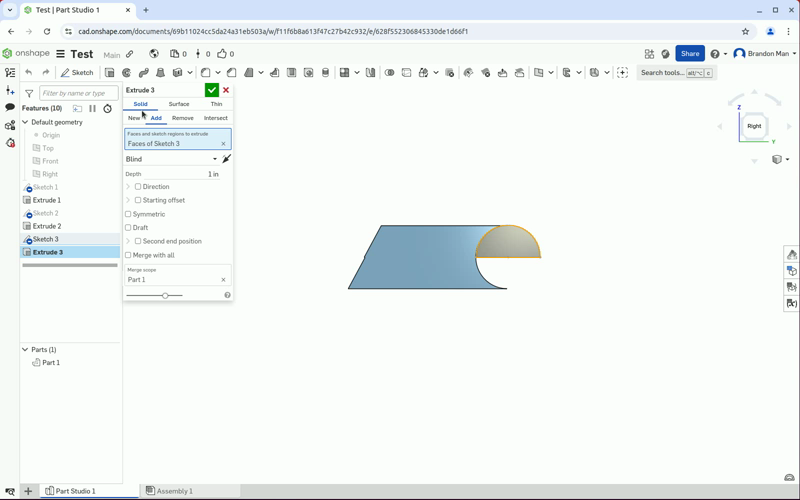
mouse_move(137, 120)
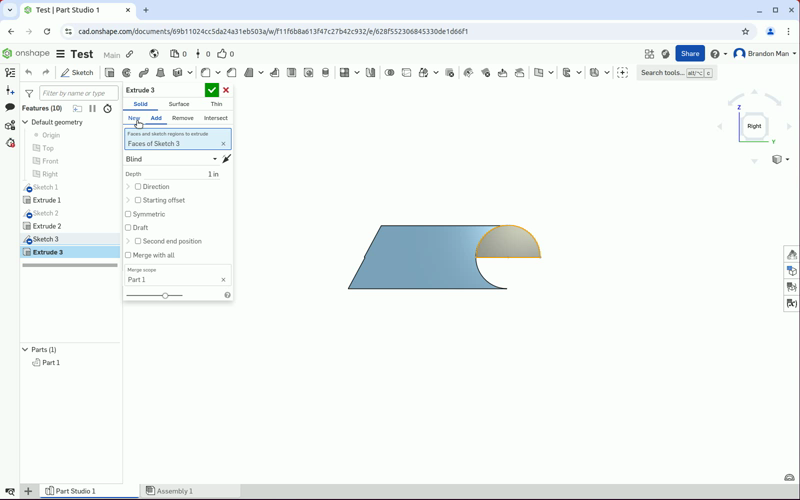
click(137, 120)
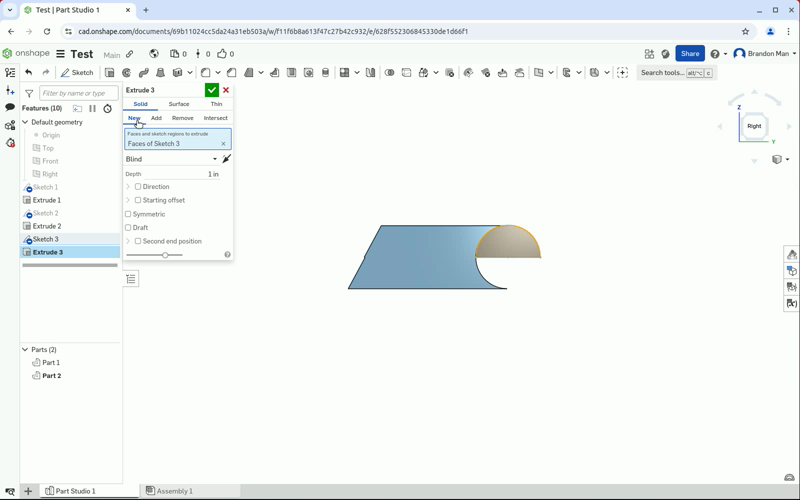
key(tab, 4)
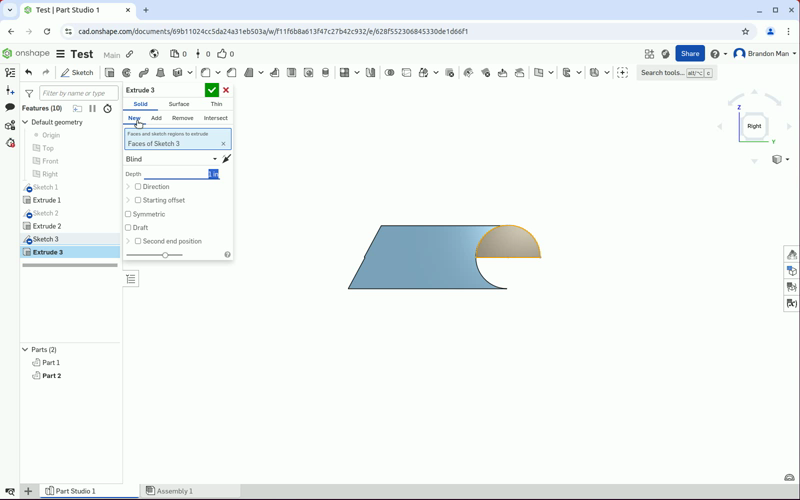
text(-3.37)
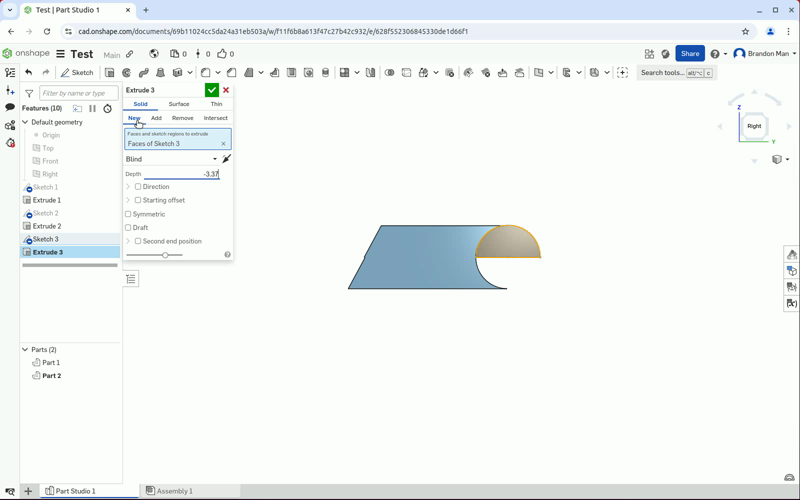
key(enter)
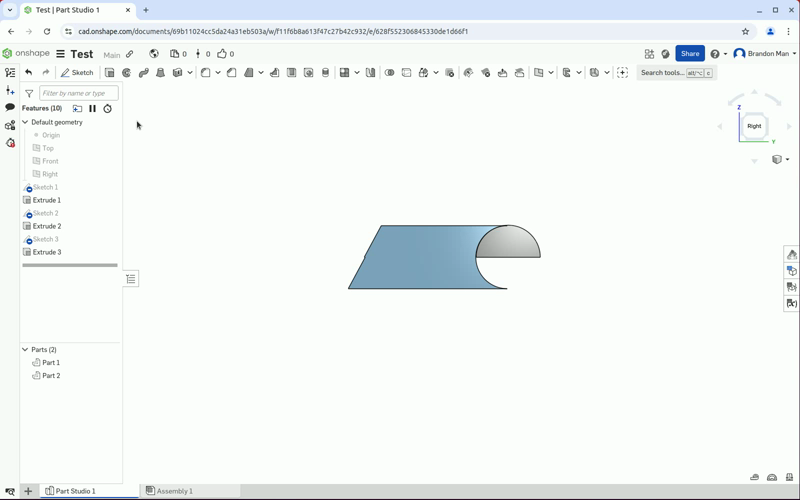
key(shift+h)
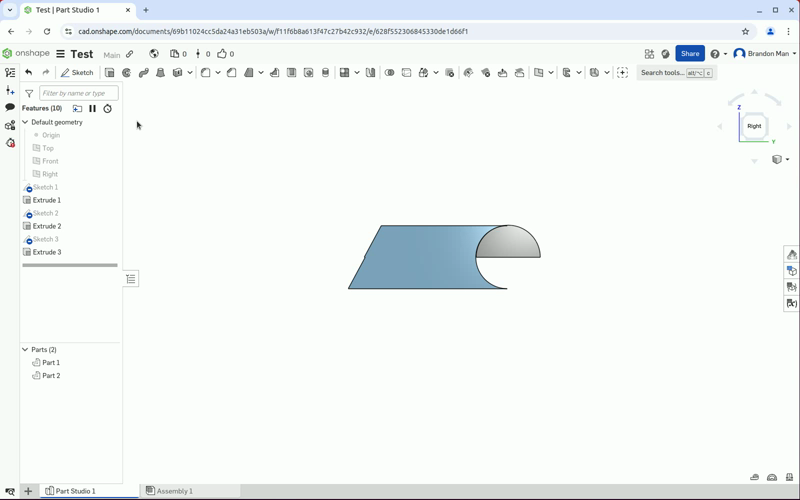
key(shift+h)
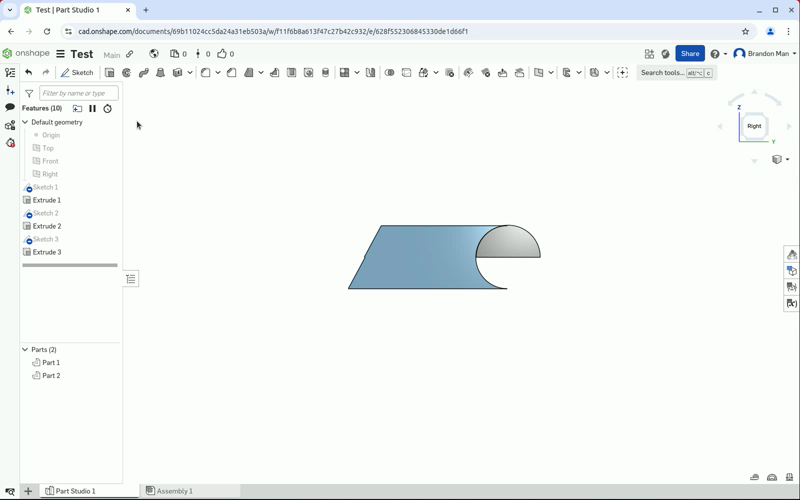
mouse_move(73, 189)
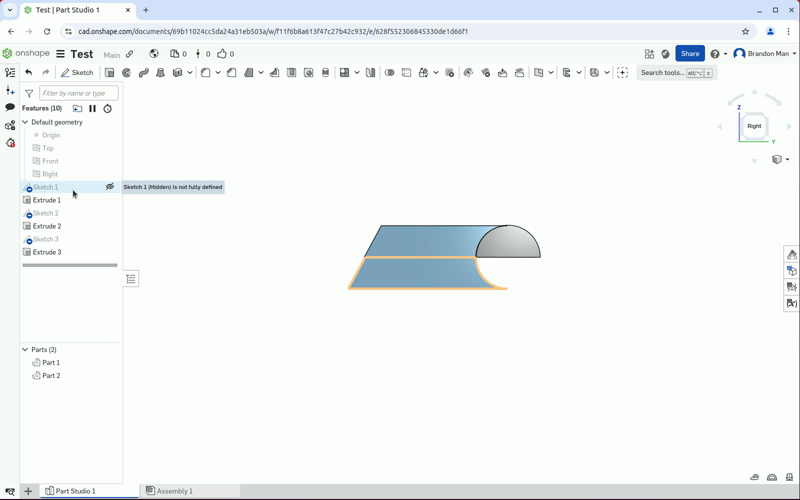
click(73, 189)
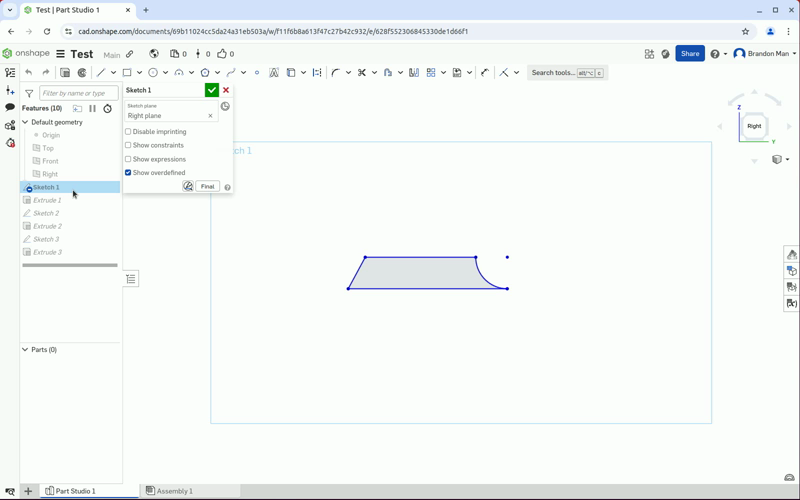
mouse_move(229, 92)
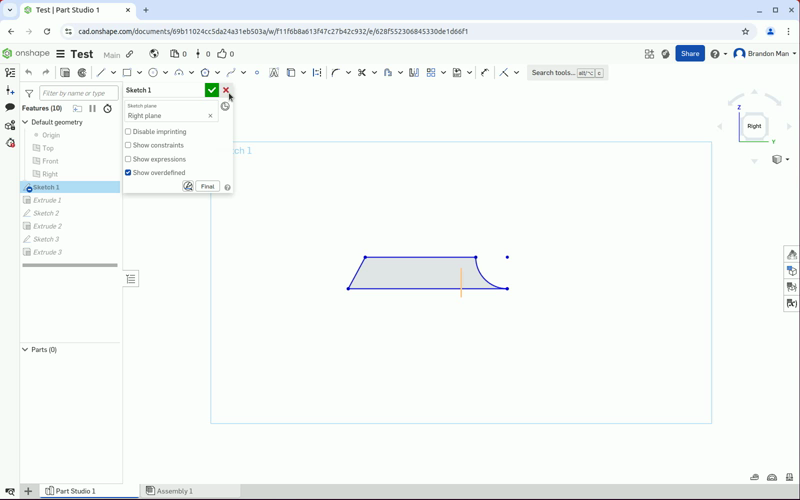
click(229, 92)
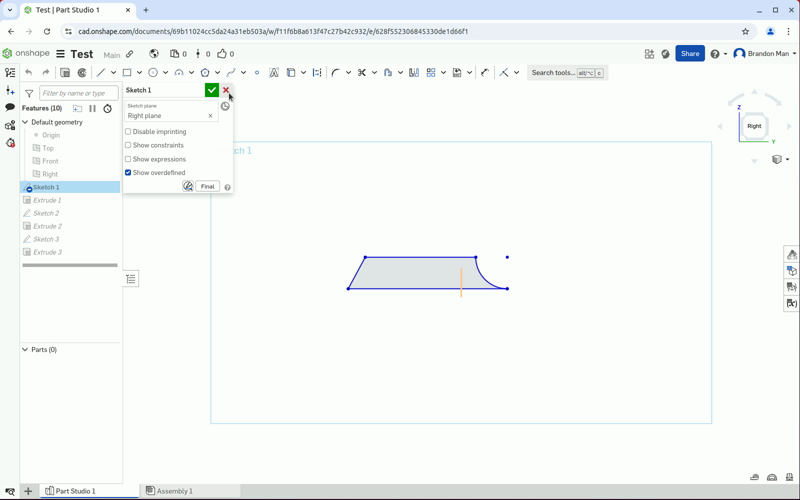
key(shift+s)
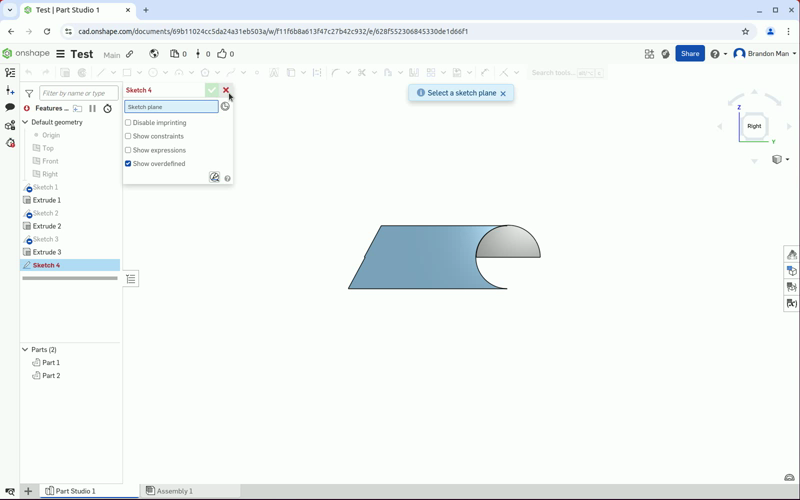
mouse_move(73, 176)
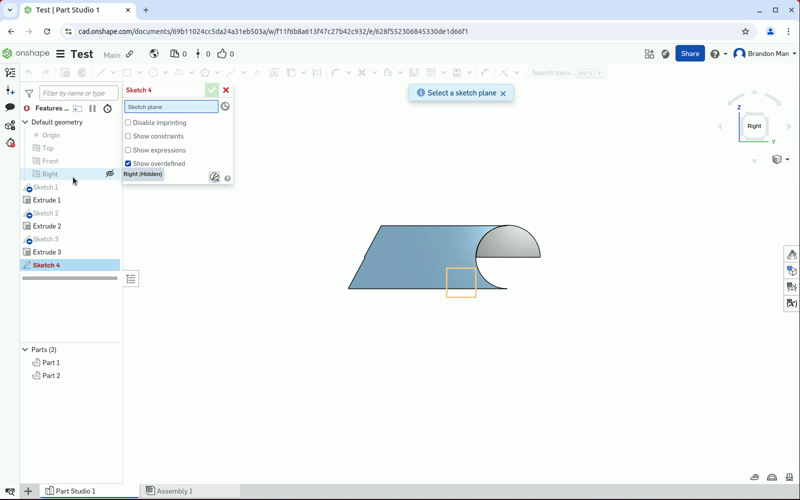
click(73, 176)
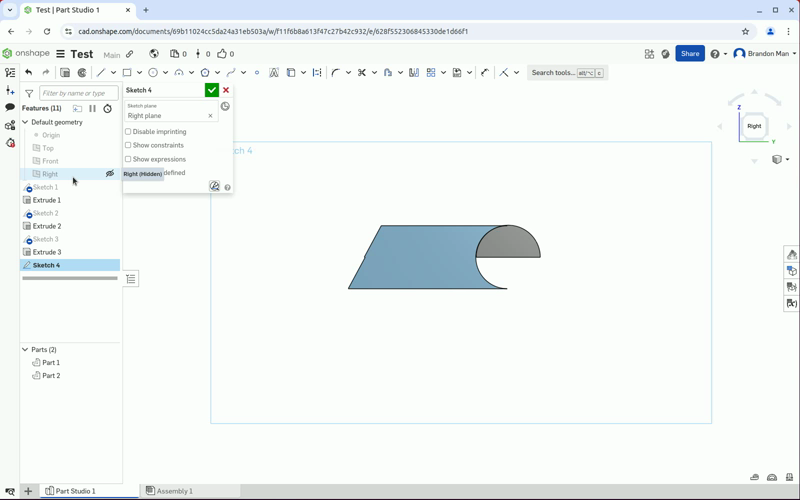
mouse_move(73, 352)
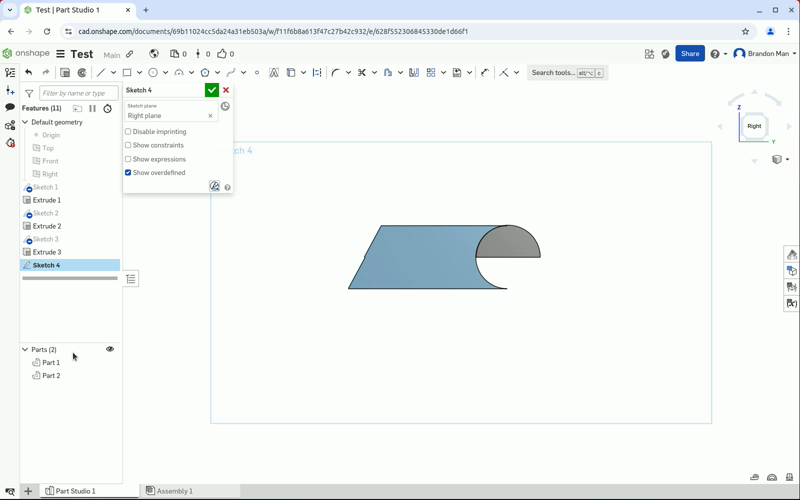
key(y)
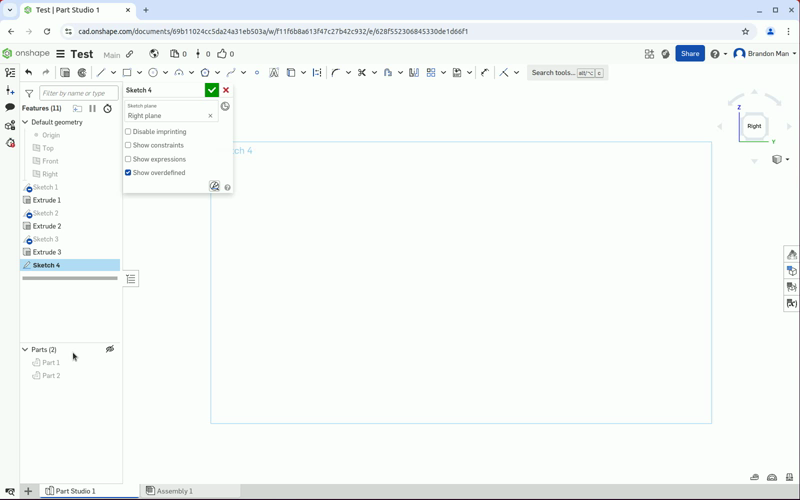
key(a)
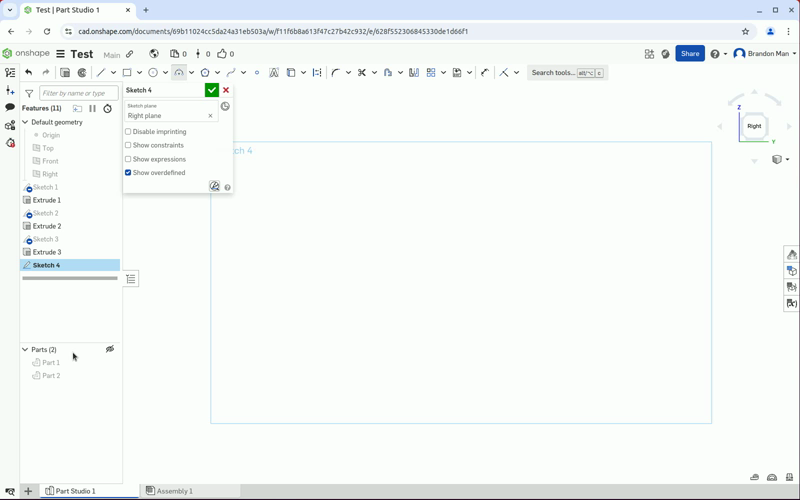
key_down(shift)
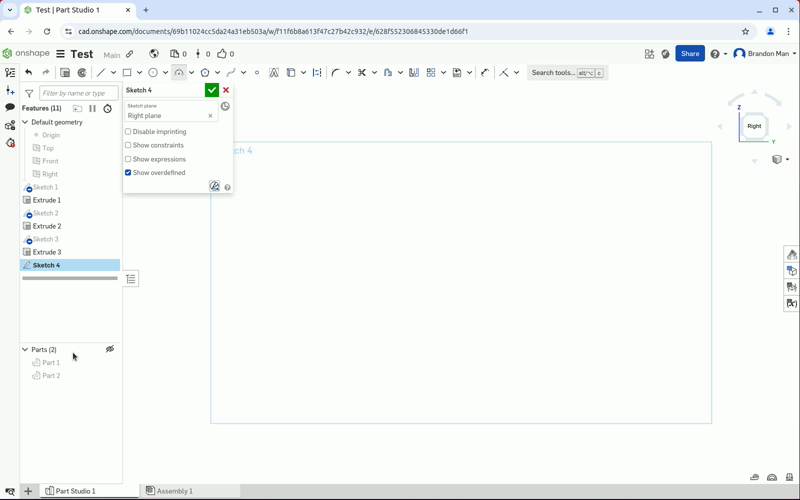
mouse_move(476, 257)
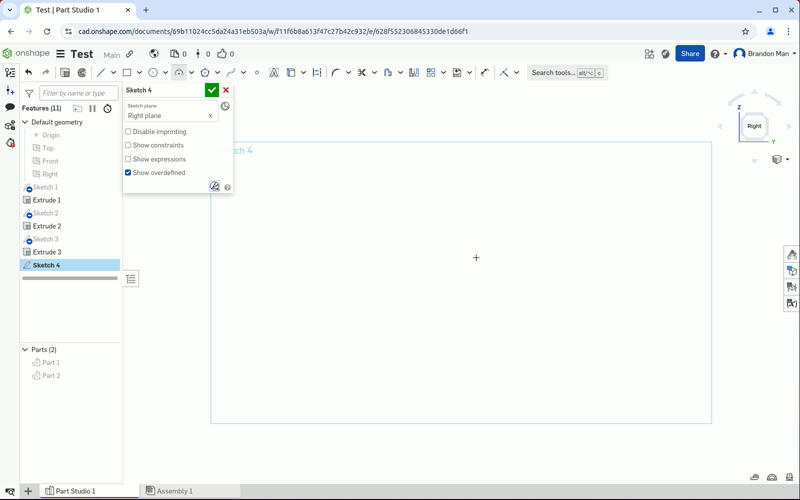
click(476, 257)
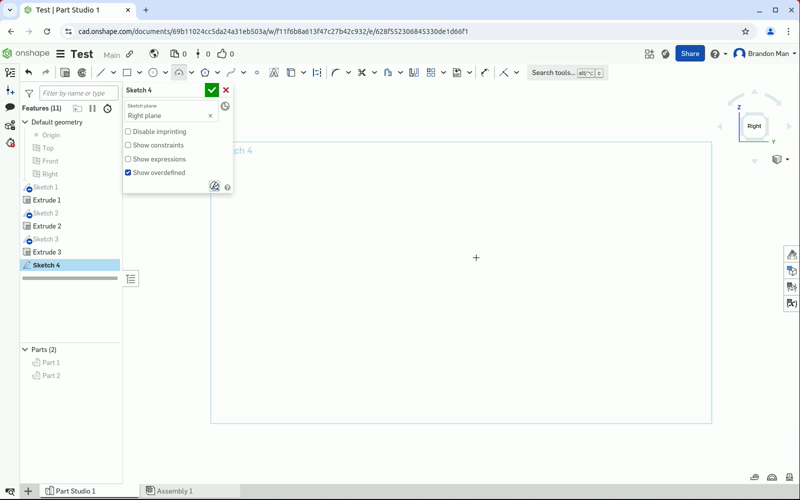
key_up(shift)
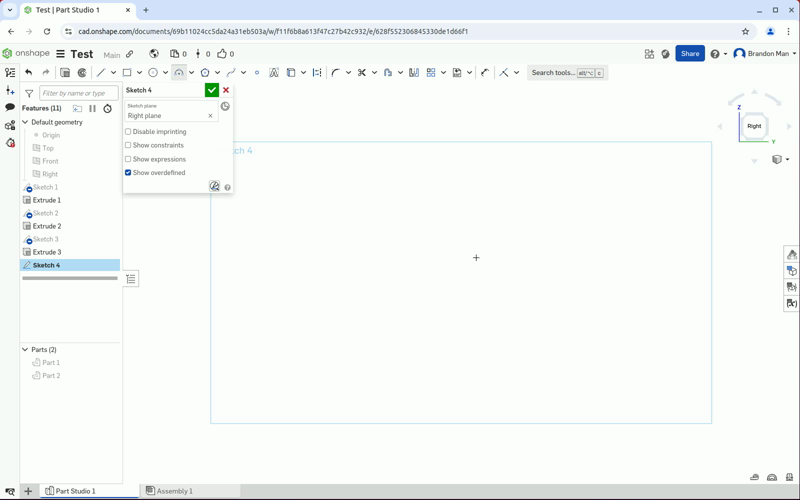
key_down(shift)
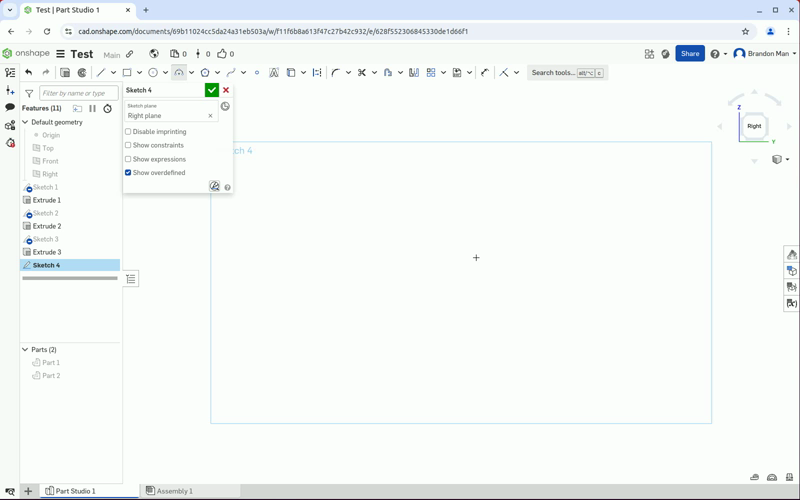
mouse_move(540, 257)
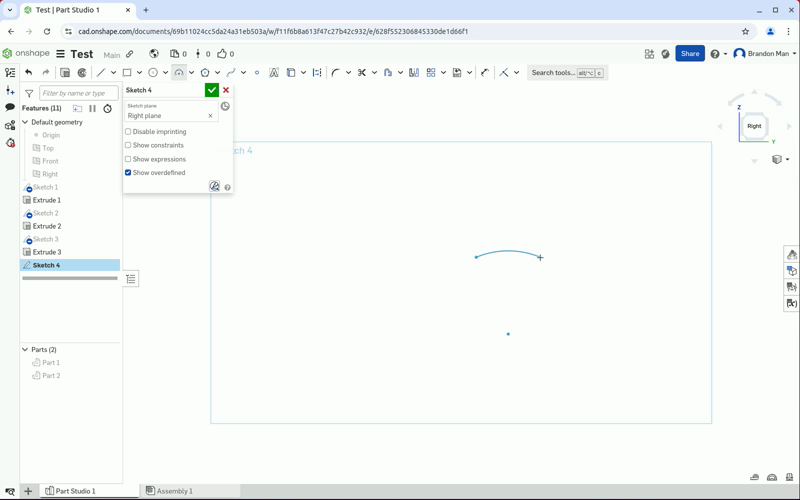
click(540, 257)
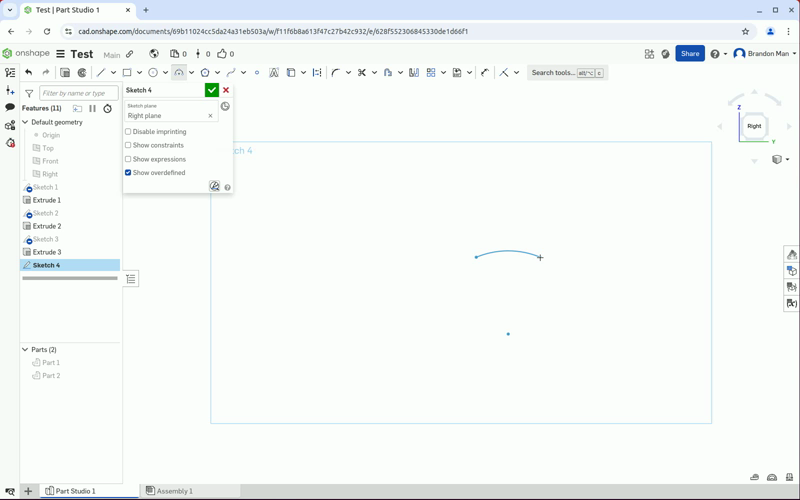
mouse_move(507, 288)
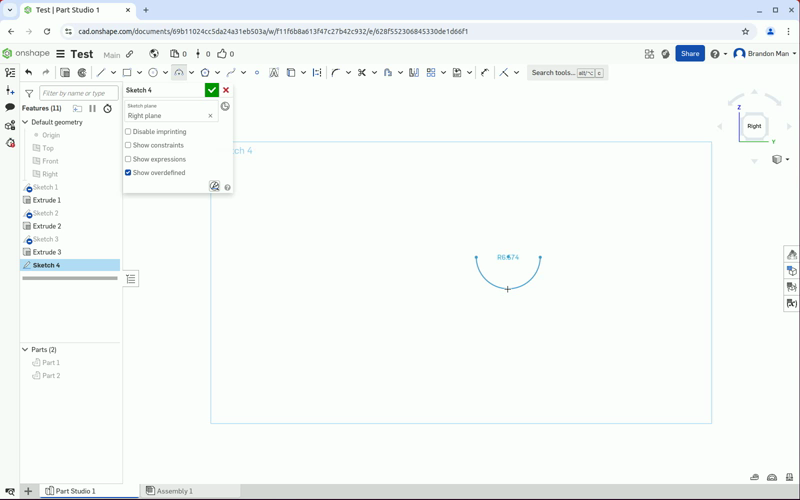
click(507, 288)
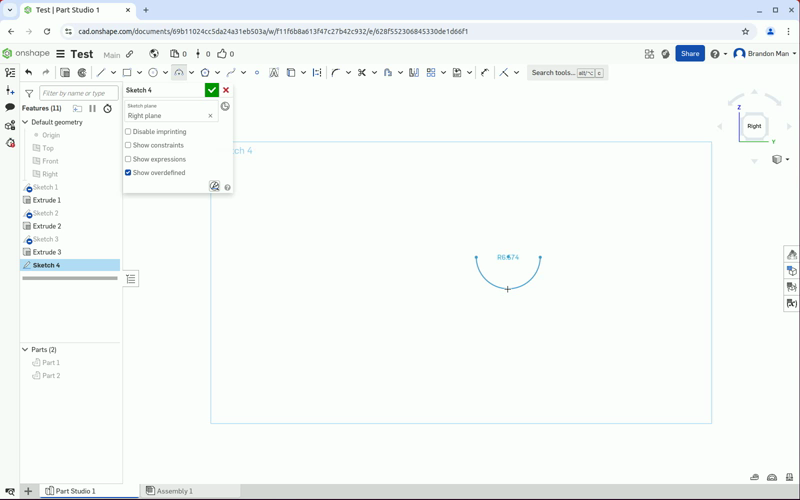
key_up(shift)
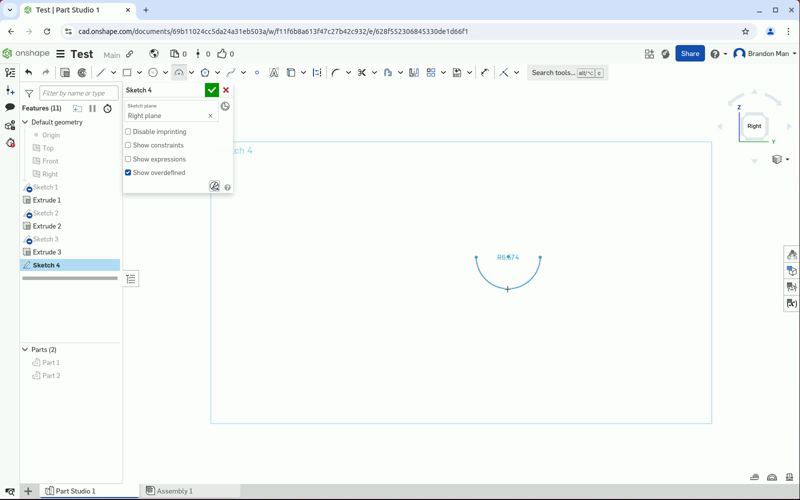
key(esc)
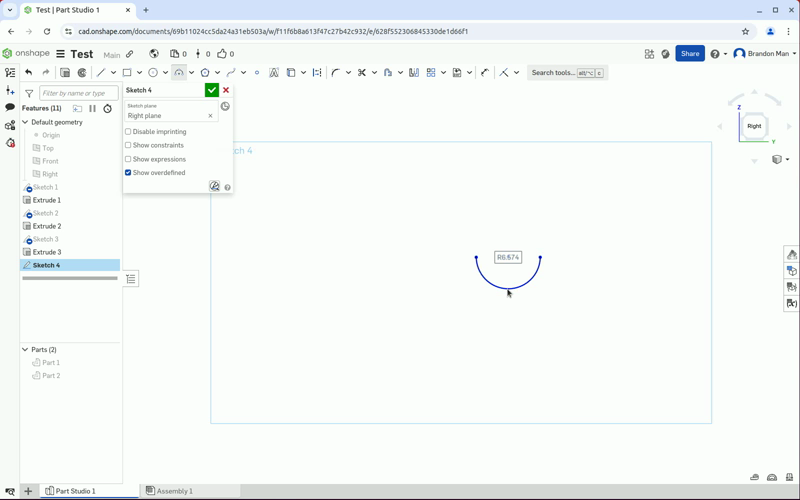
key(l)
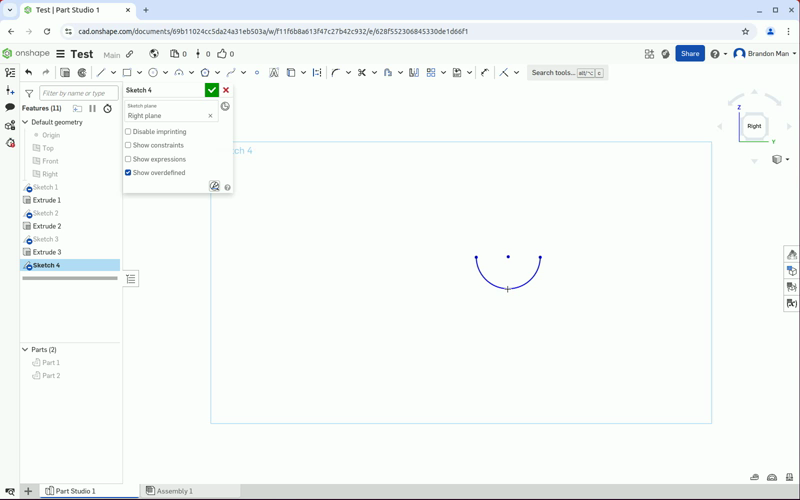
mouse_move(540, 257)
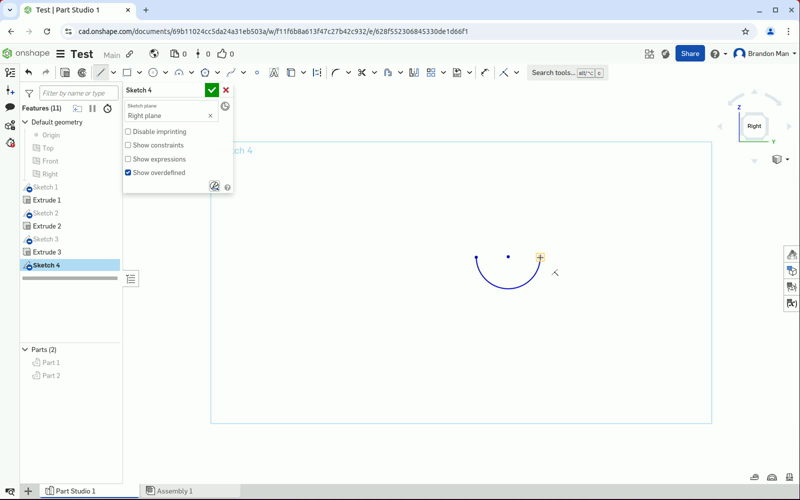
click(540, 257)
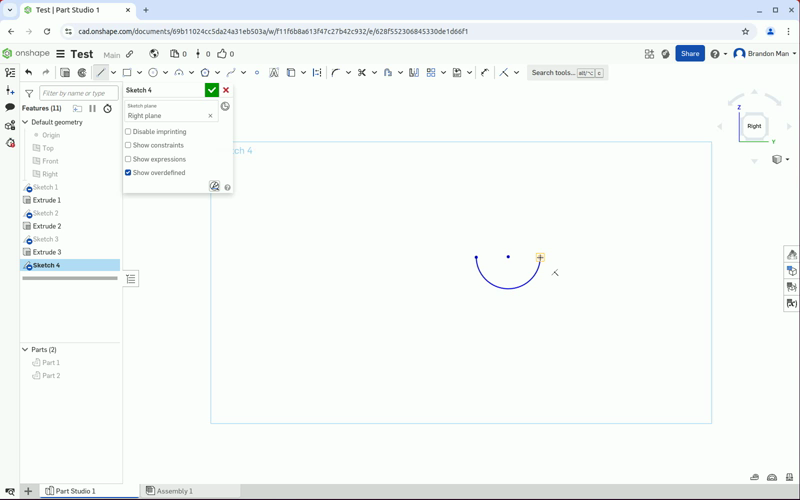
key_down(shift)
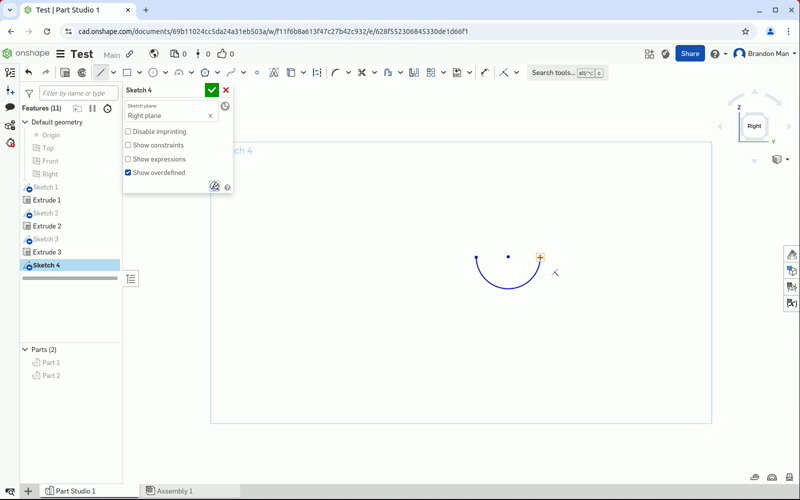
mouse_move(476, 257)
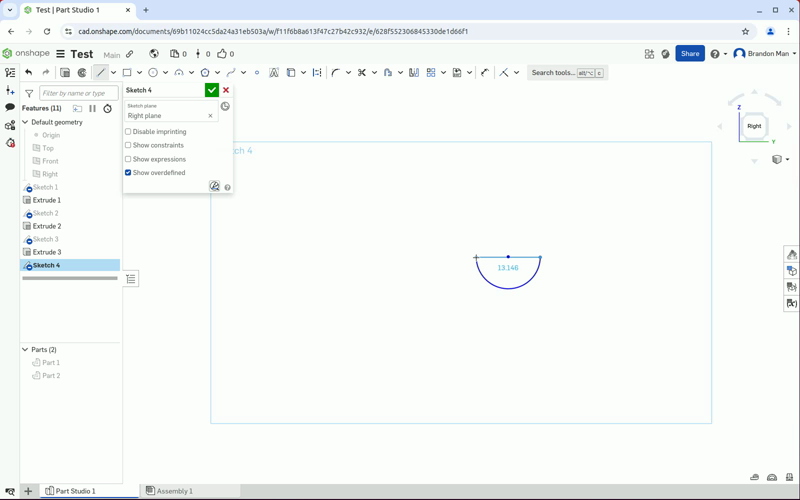
key_up(shift)
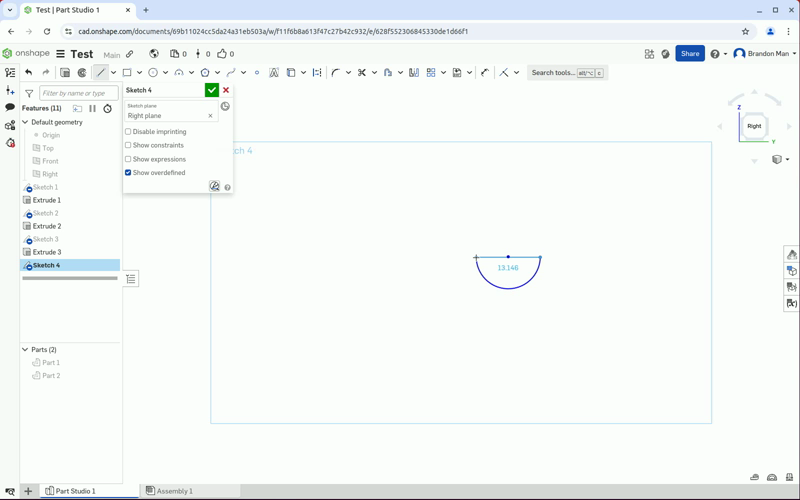
click(476, 257)
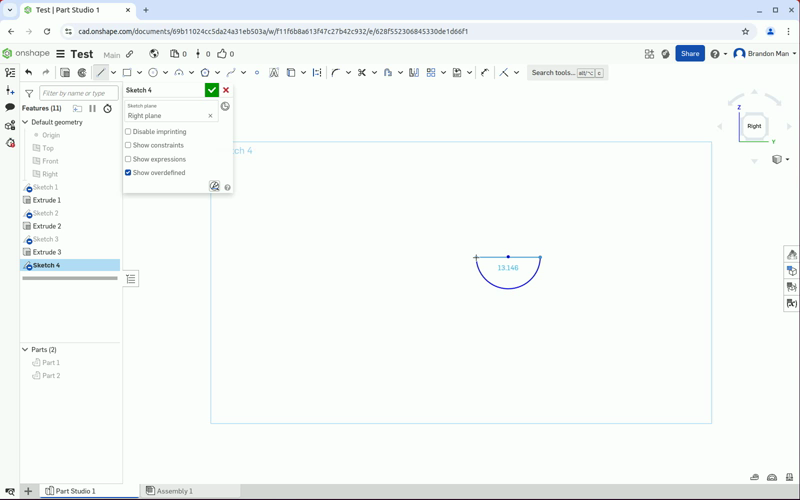
key(esc)
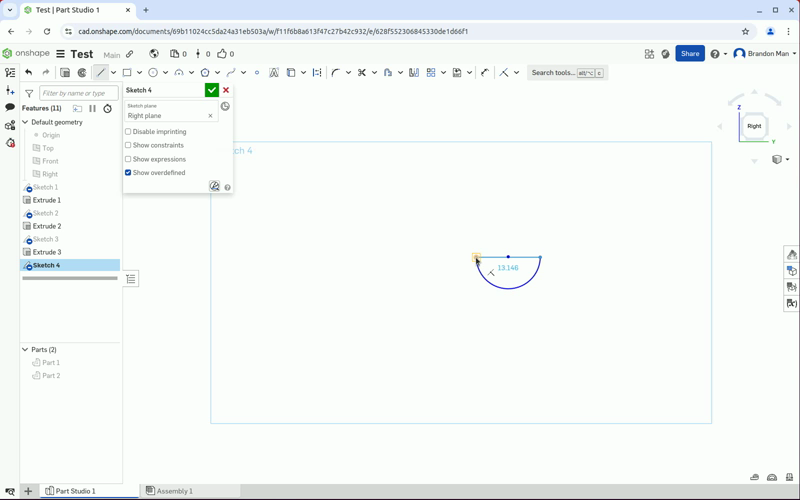
mouse_move(500, 284)
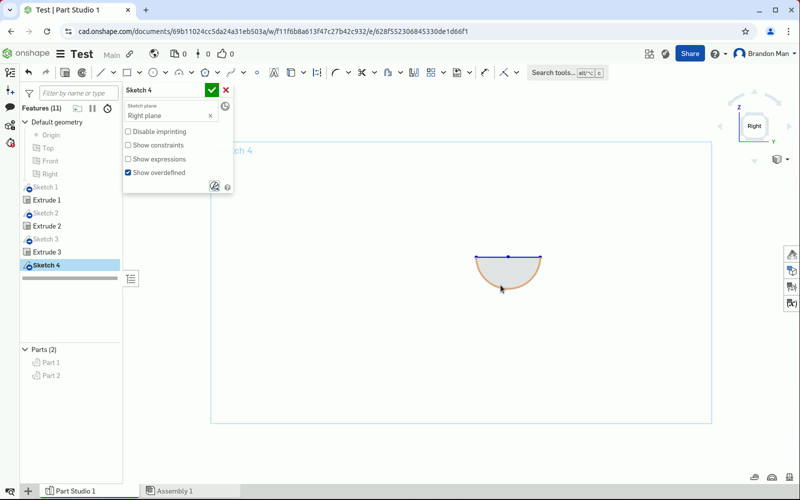
scroll(6)
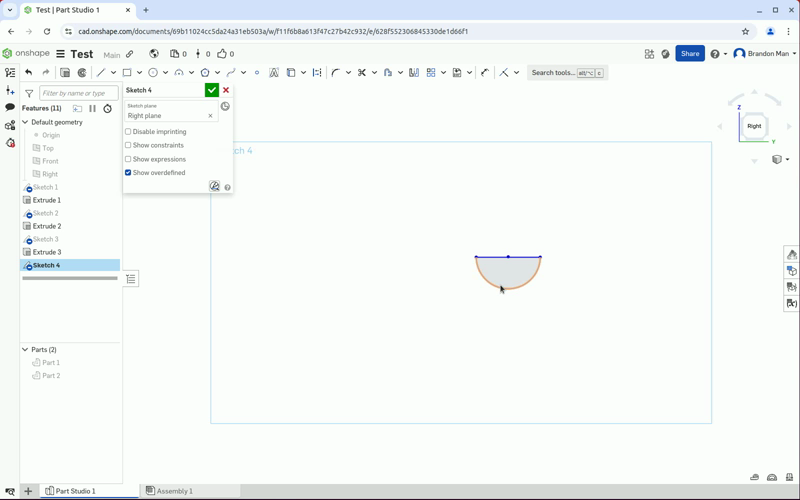
scroll(6)
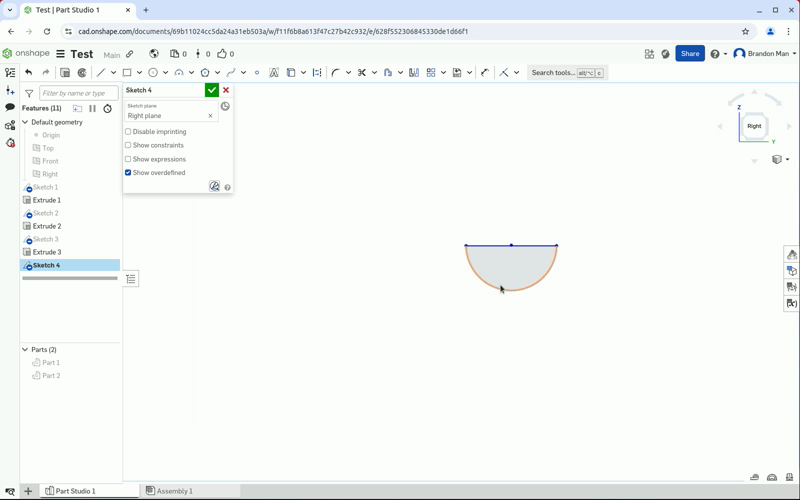
scroll(6)
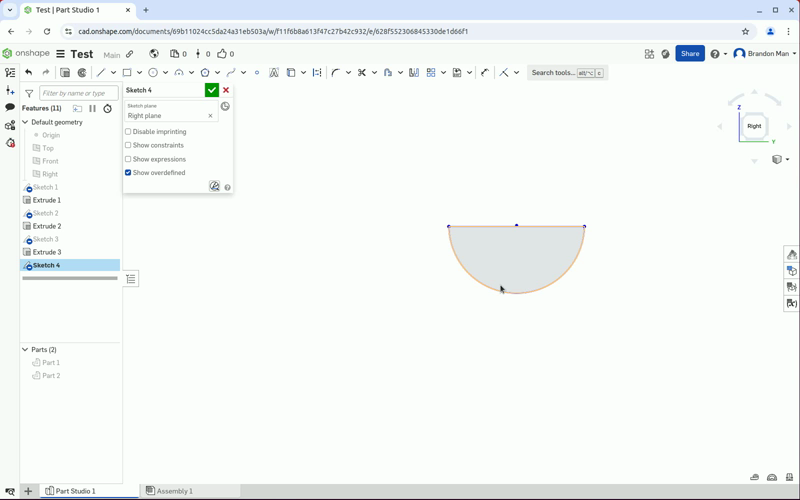
scroll(6)
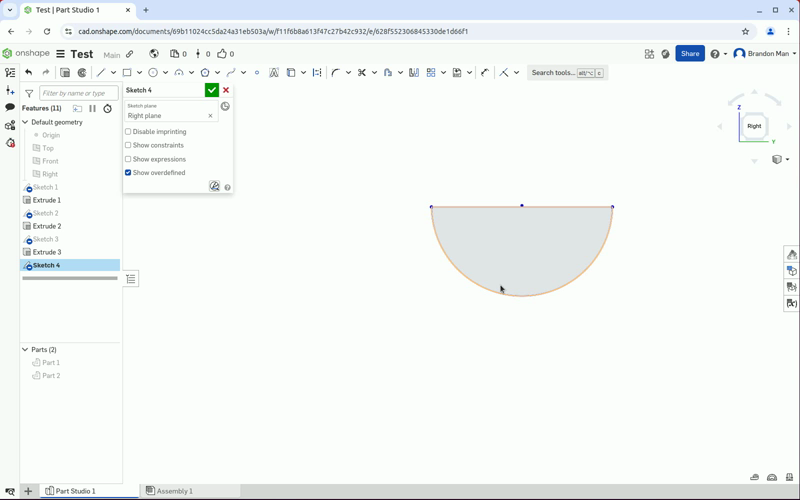
scroll(6)
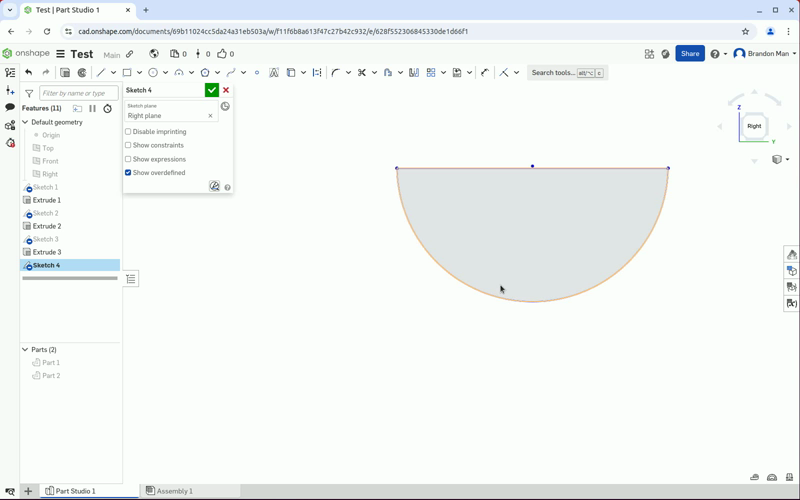
scroll(6)
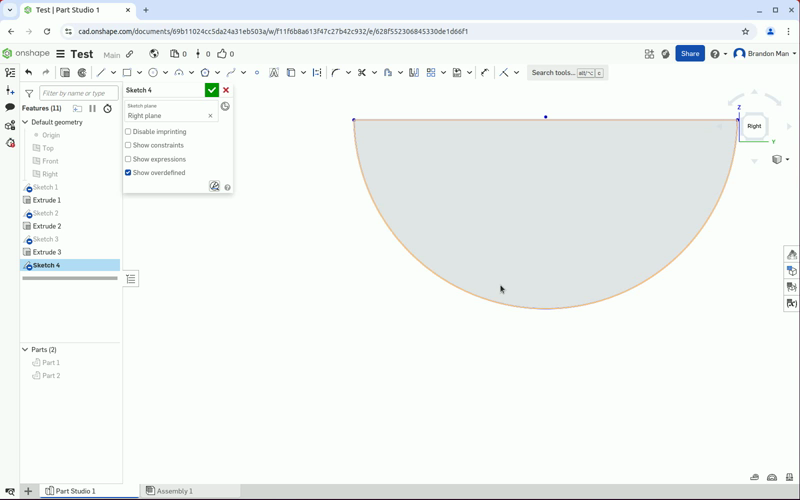
scroll(6)
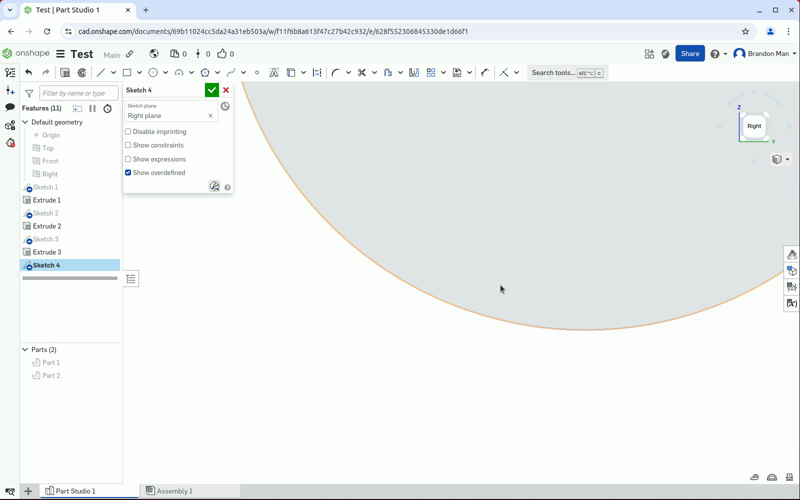
click(500, 284)
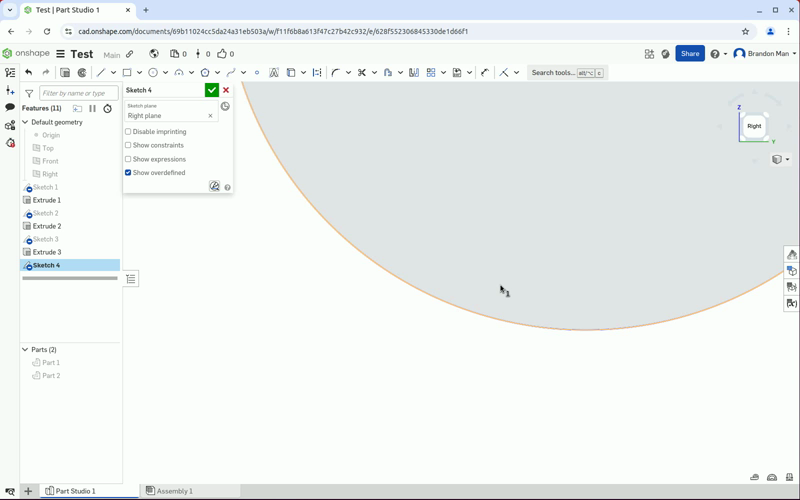
scroll(-6)
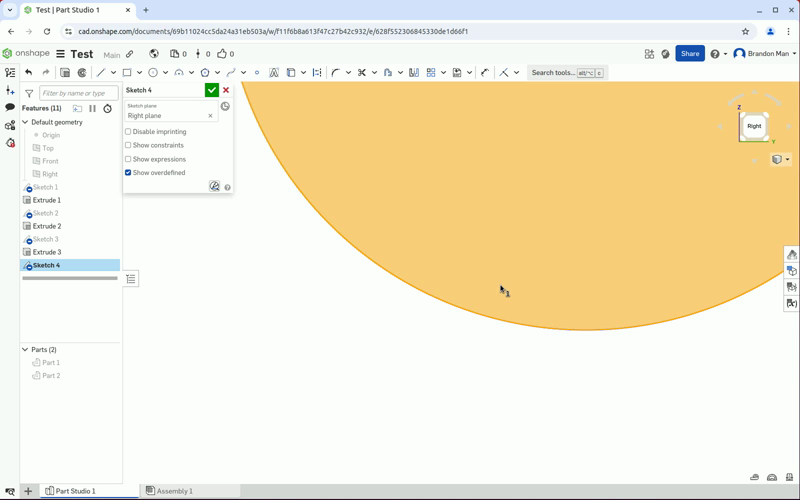
scroll(-6)
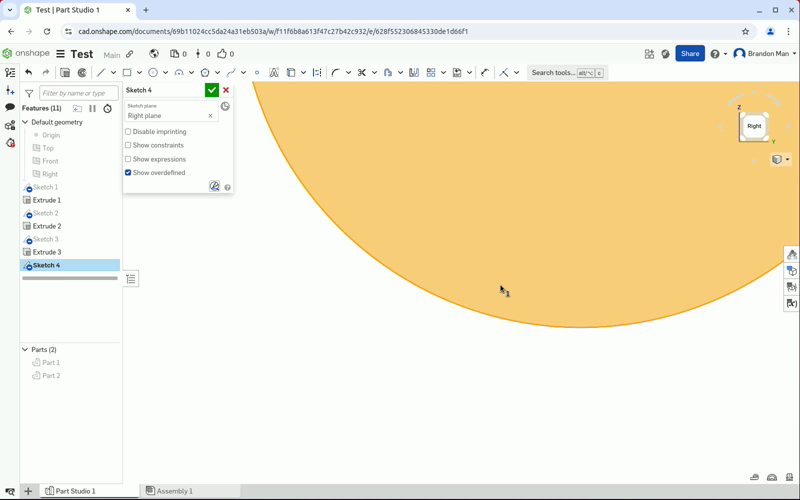
scroll(-6)
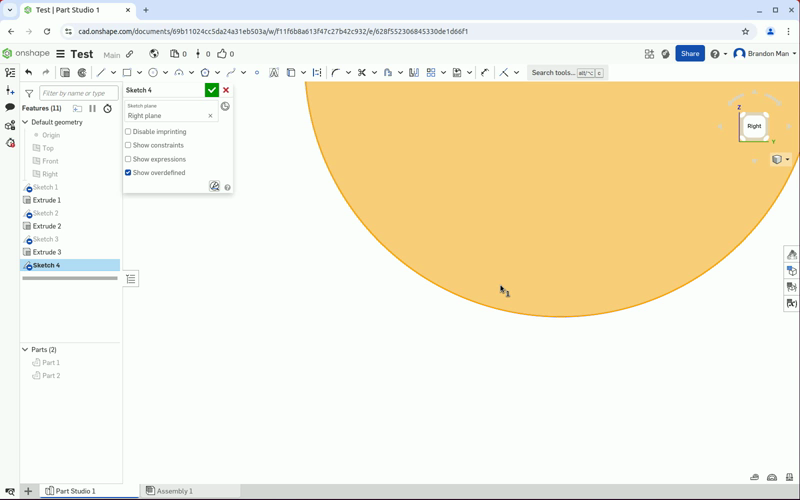
scroll(-6)
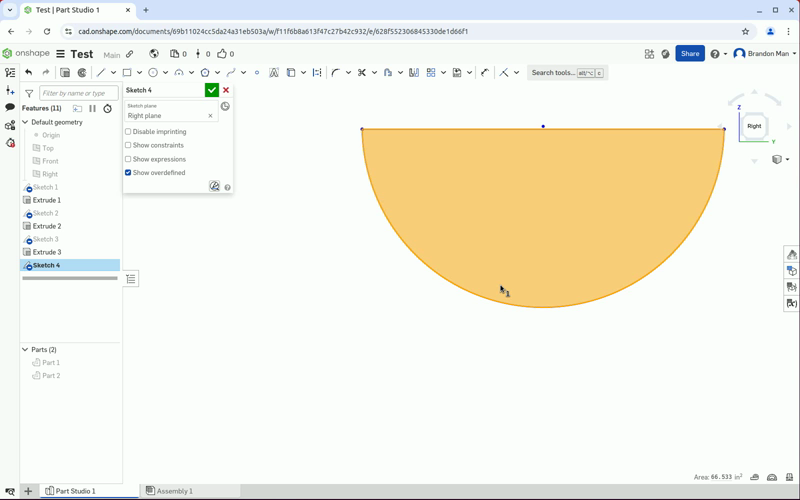
scroll(-6)
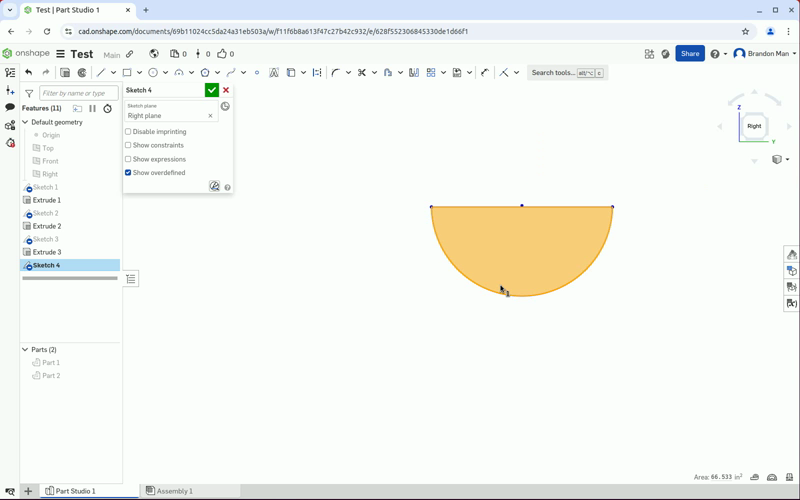
scroll(-6)
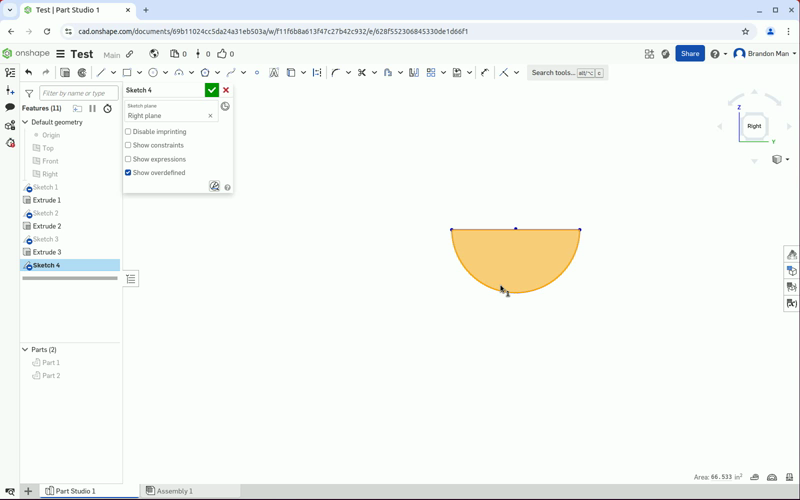
scroll(-6)
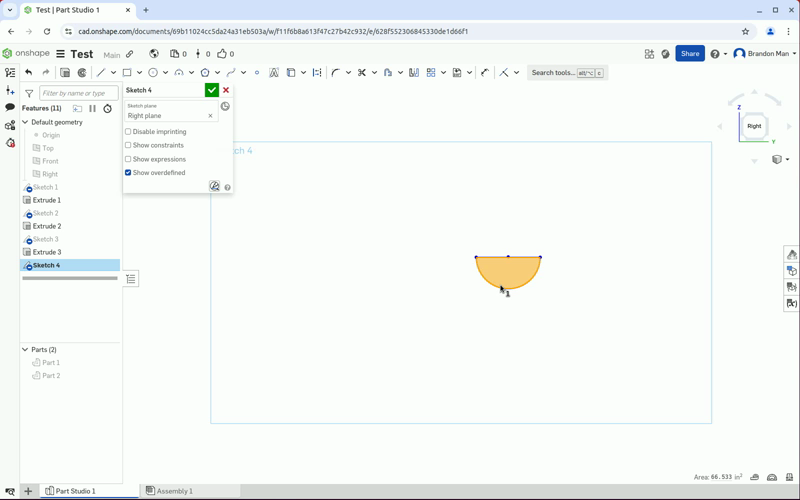
mouse_move(73, 352)
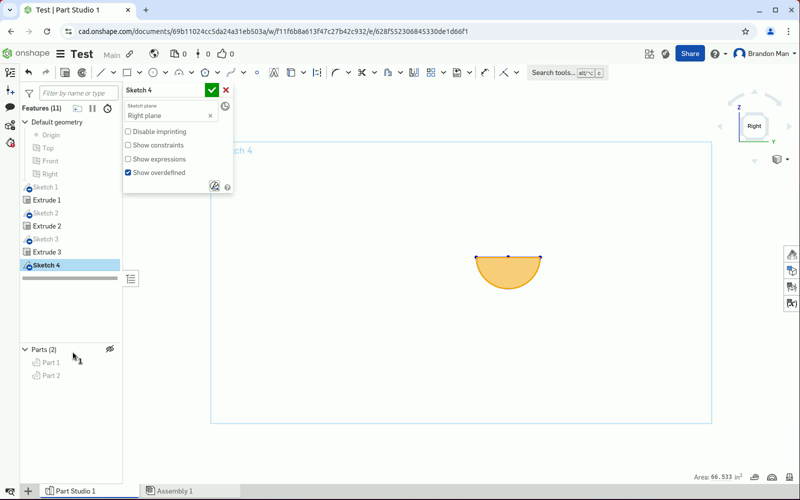
key(shift+y)
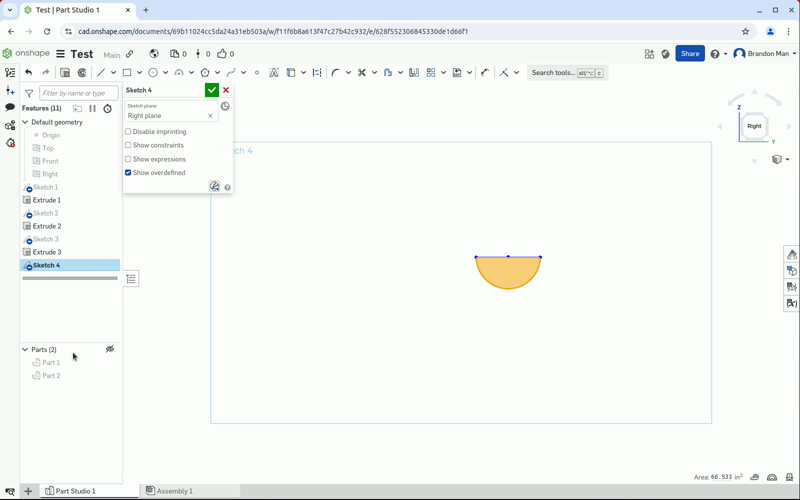
key(shift+e)
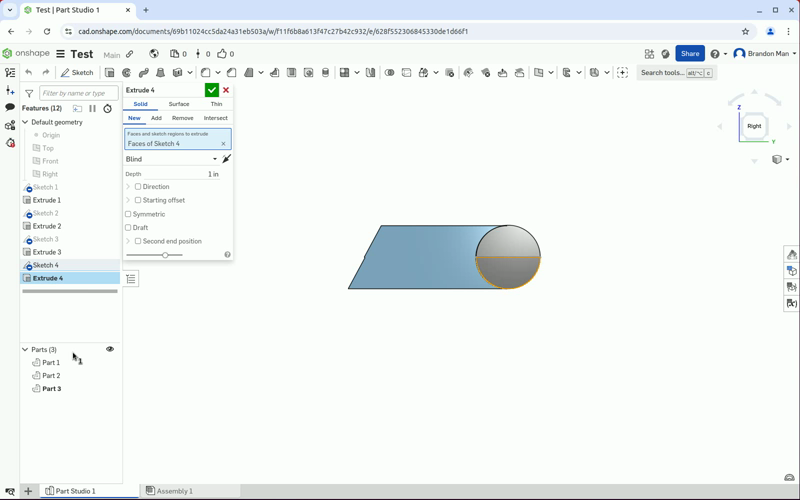
mouse_move(143, 106)
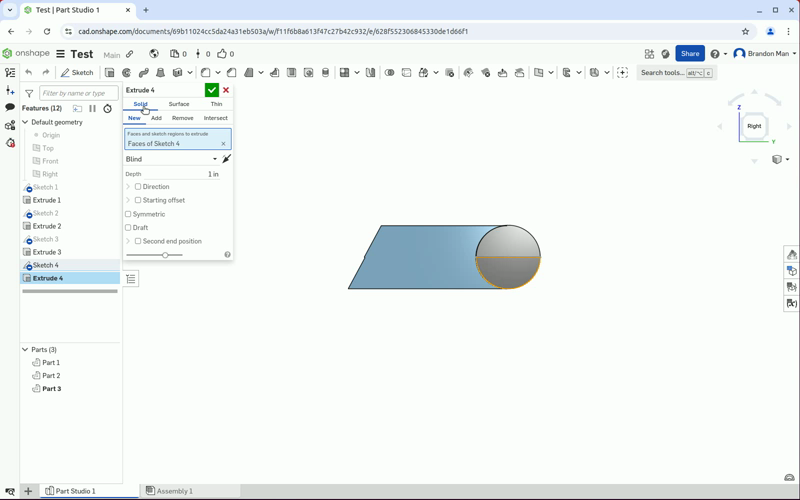
click(143, 106)
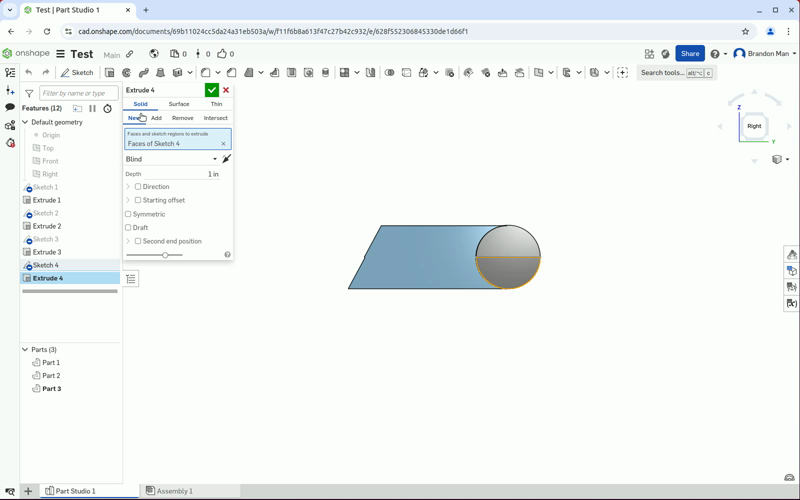
mouse_move(137, 120)
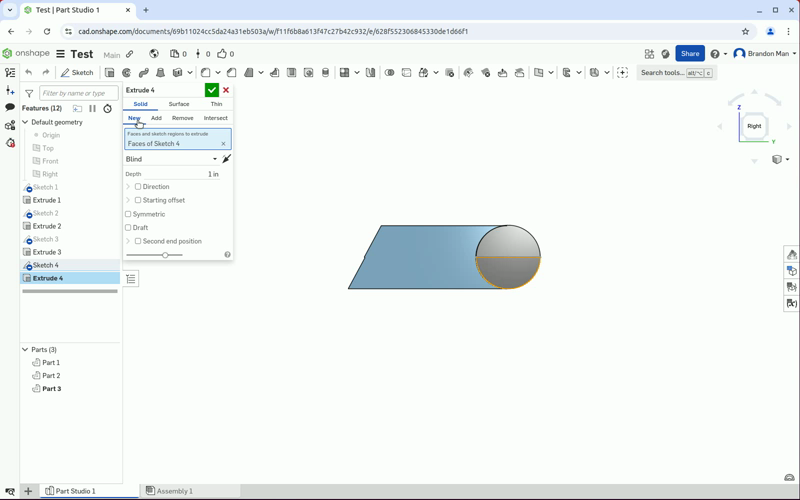
click(137, 120)
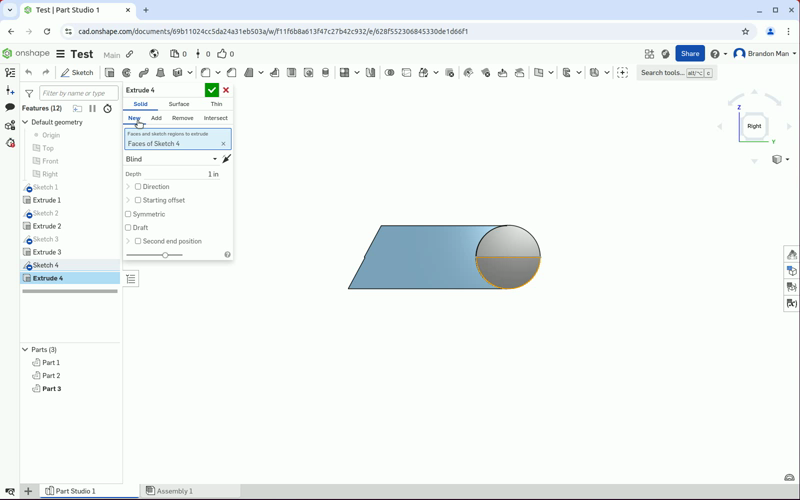
key(tab, 4)
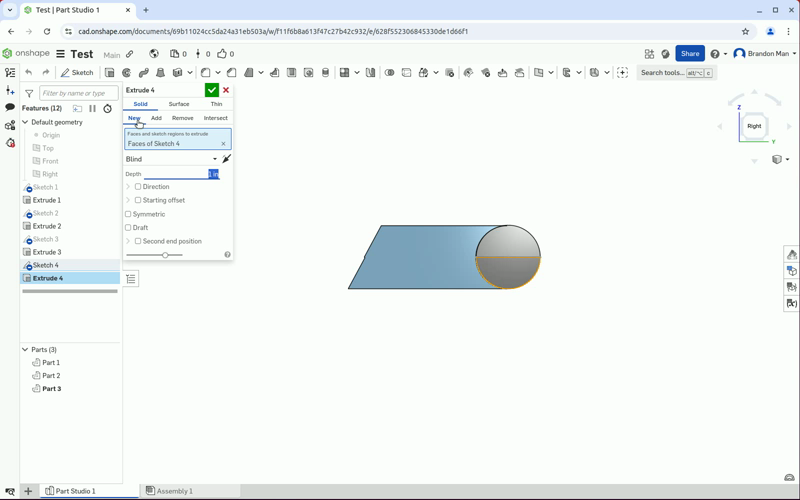
text(-3.37)
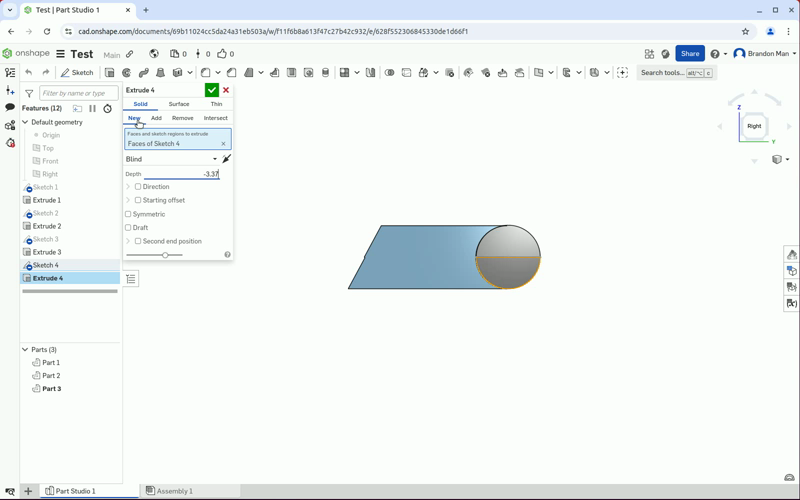
key(enter)
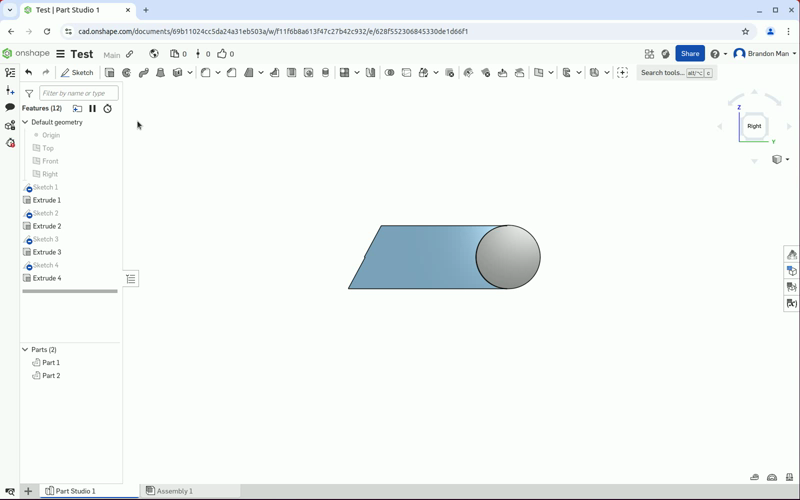
key(shift+h)
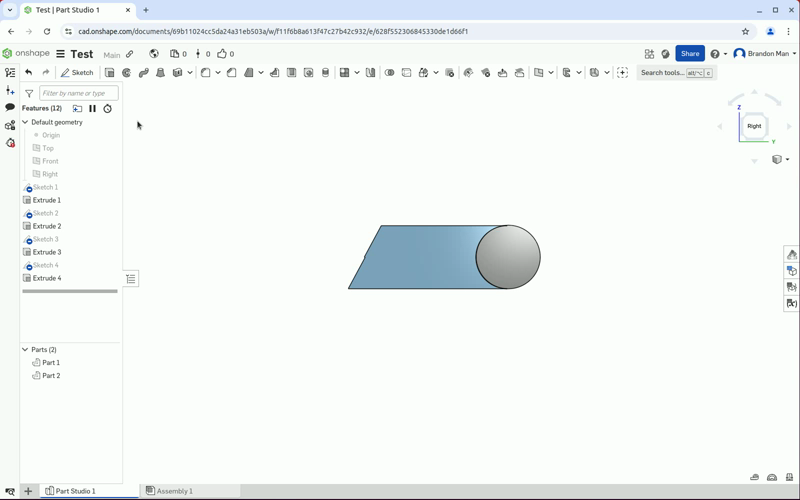
key(shift+h)
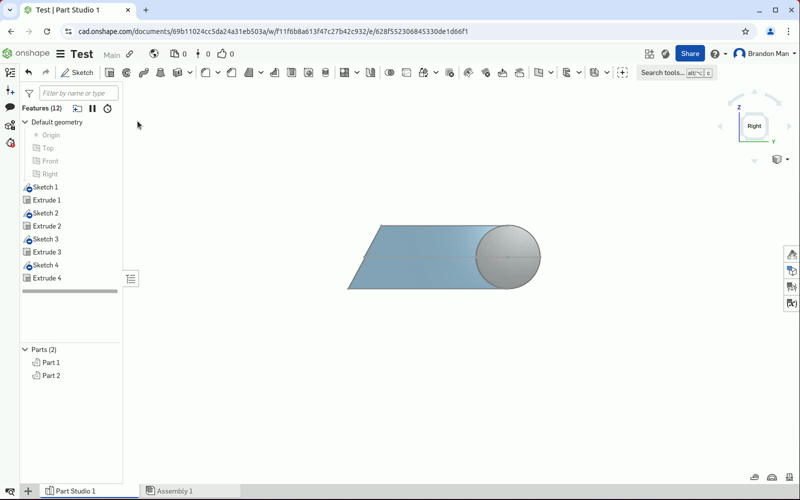
key(shift+7)
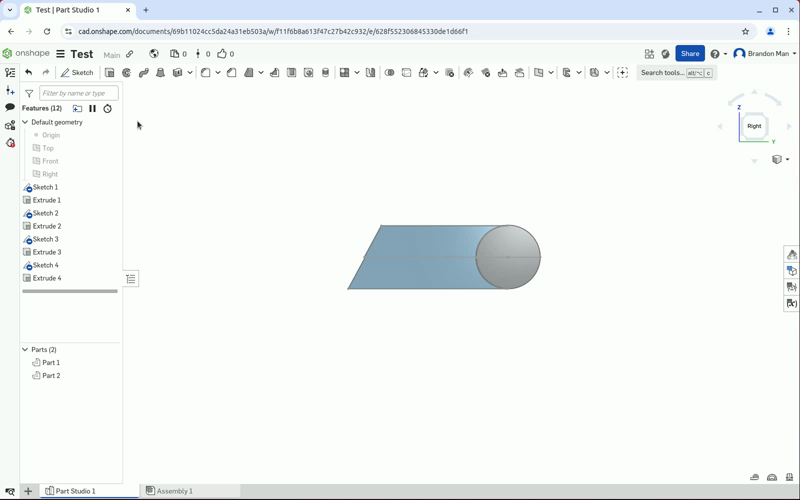
key(right, 2)
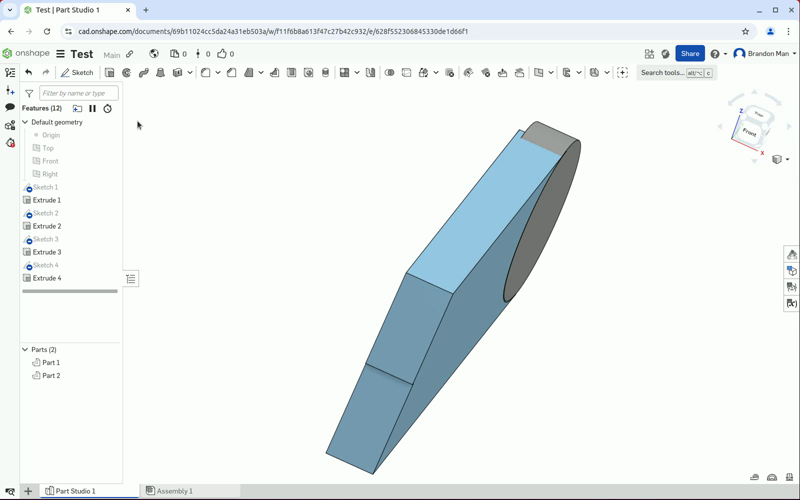
key(down, 2)
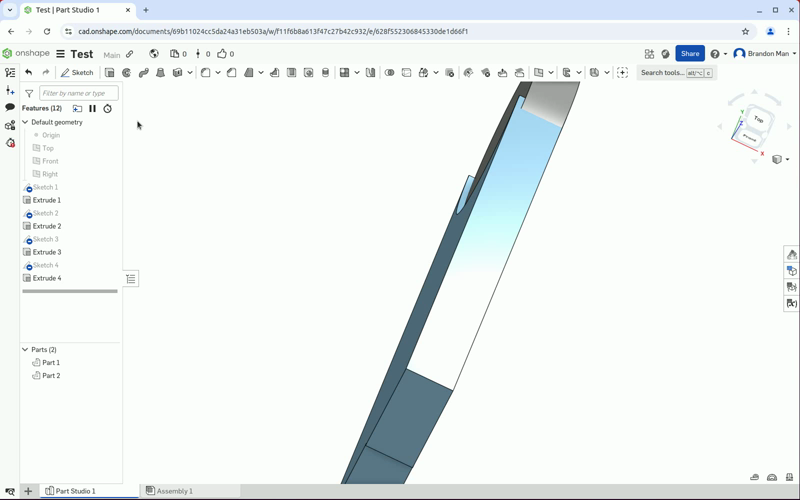
key(up, 2)
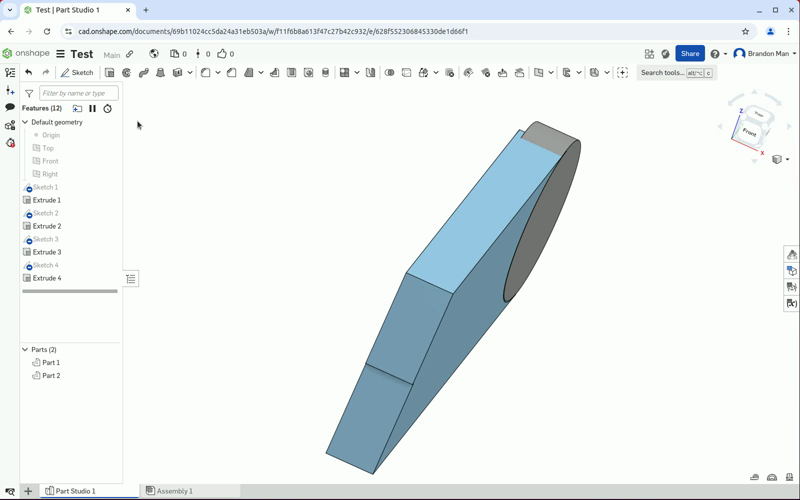
key(left, 2)
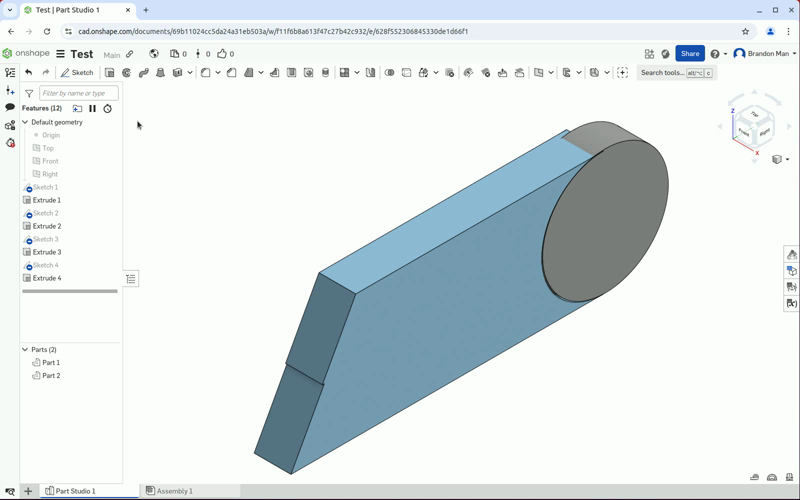
mouse_move(73, 189)
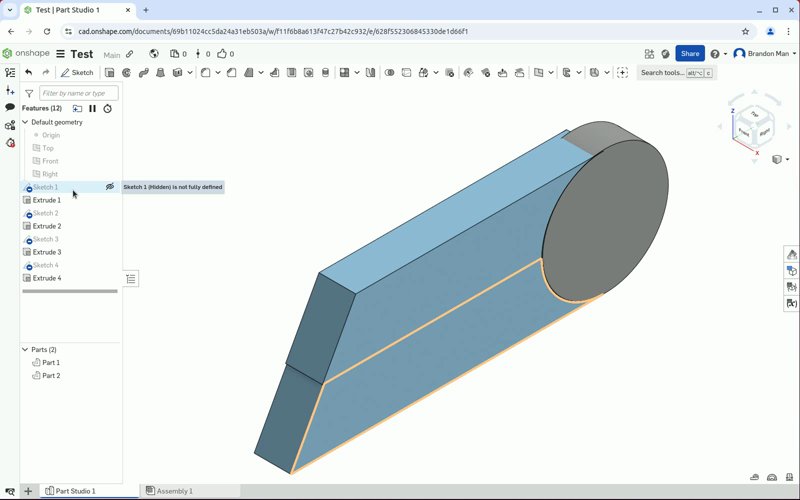
click(73, 189)